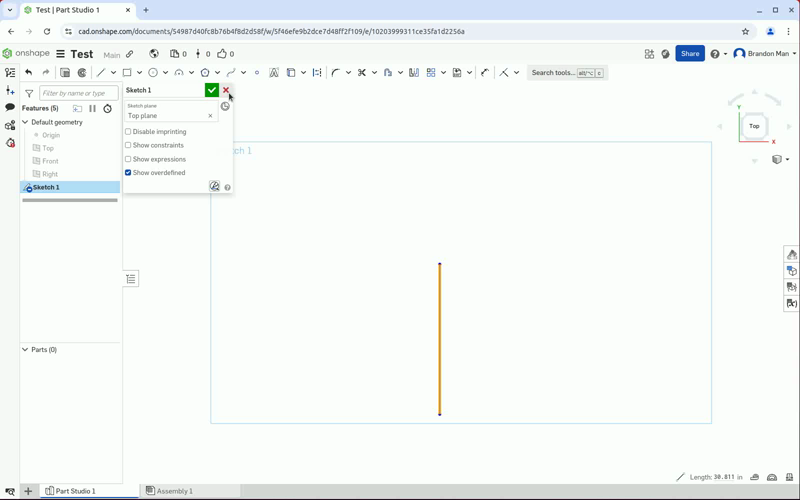
key(shift+h)
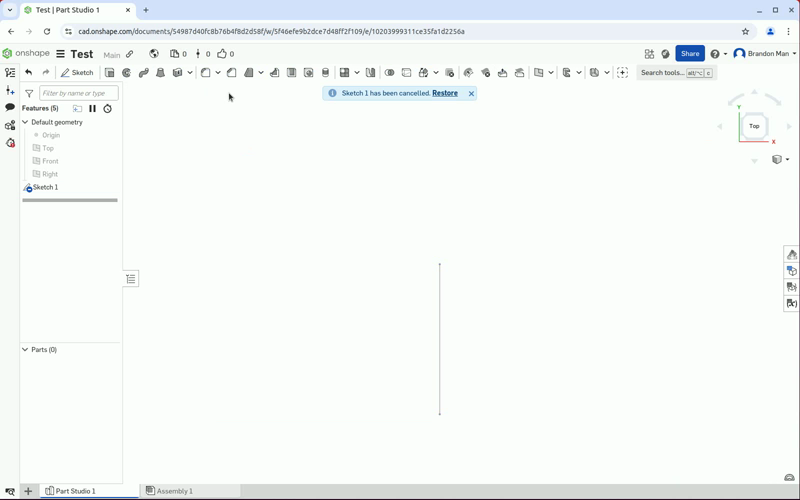
key(shift+s)
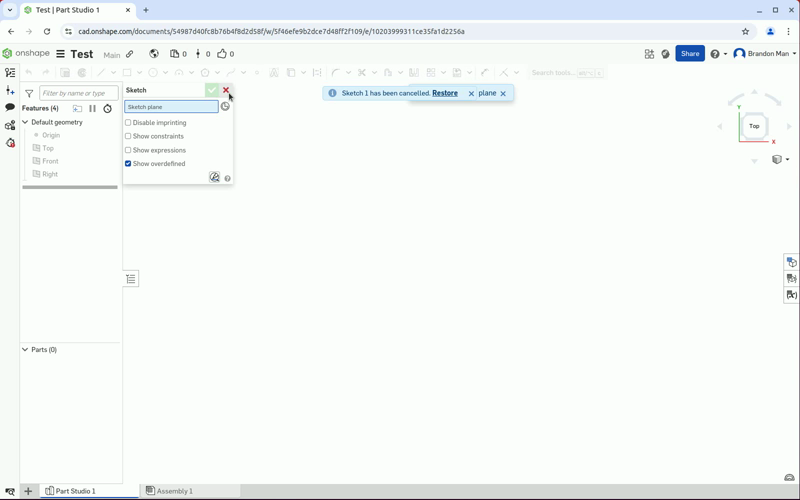
mouse_move(73, 150)
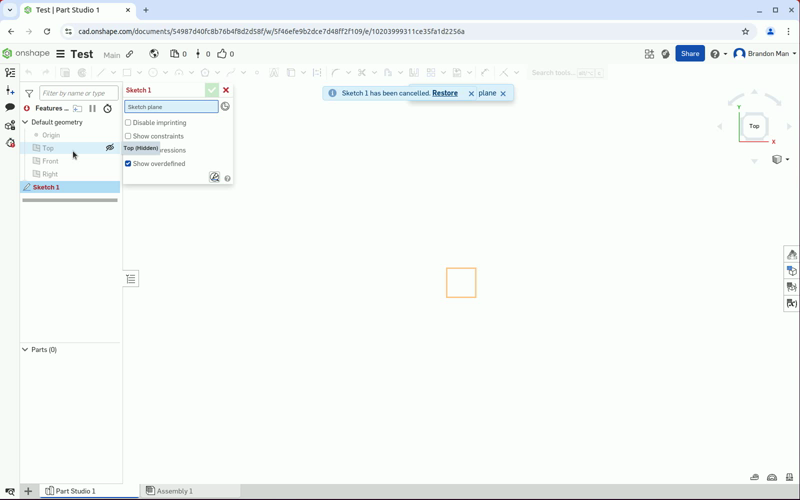
click(73, 150)
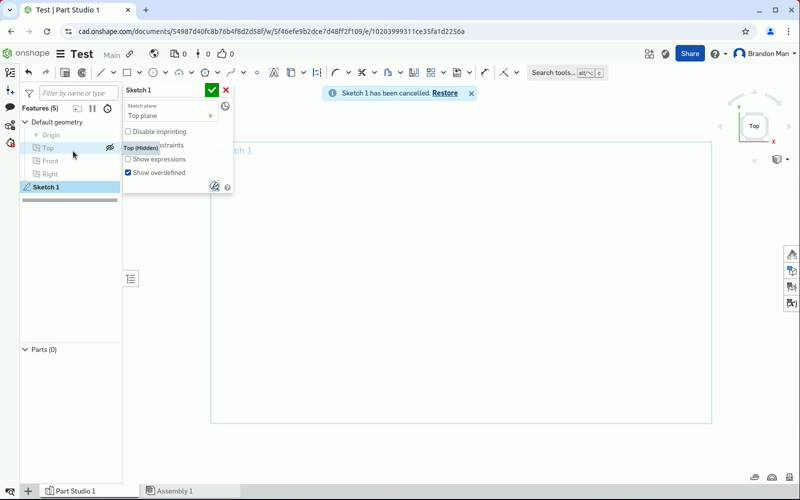
mouse_move(73, 352)
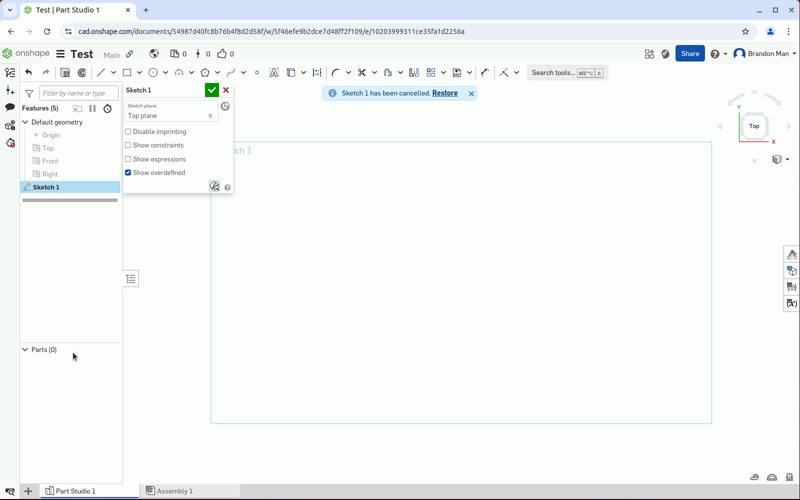
key(y)
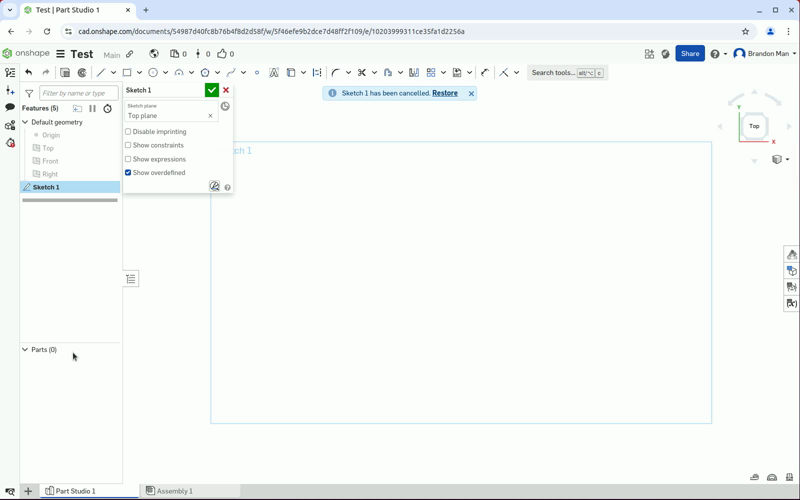
key(l)
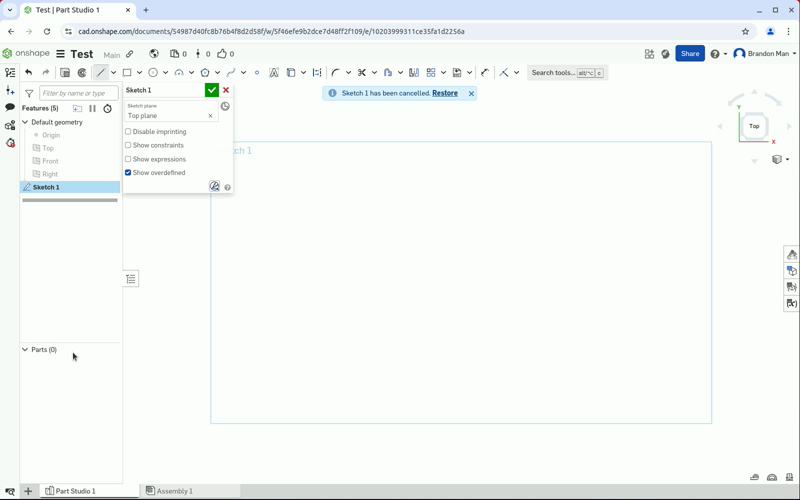
key_down(shift)
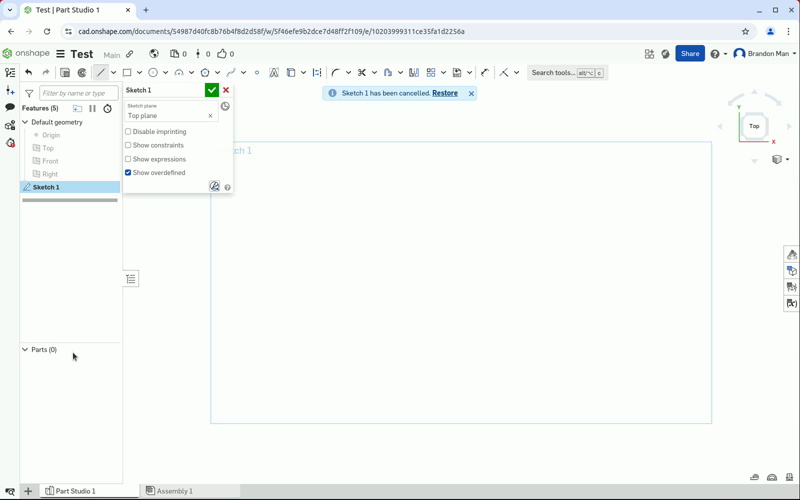
mouse_move(379, 215)
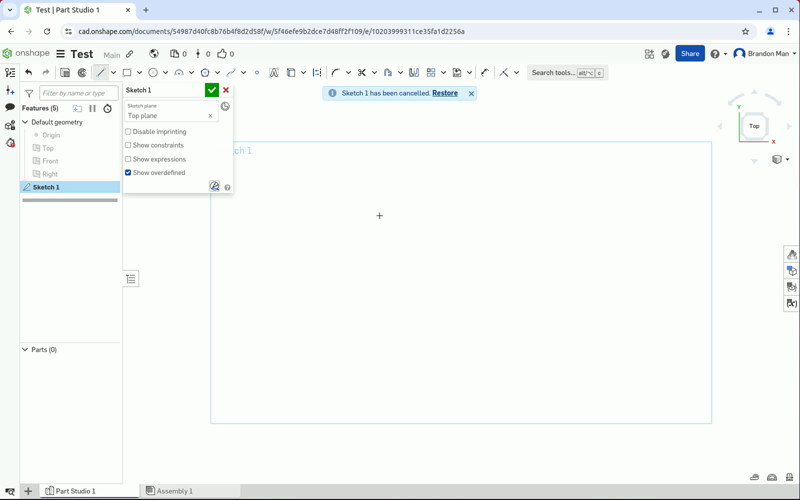
click(379, 215)
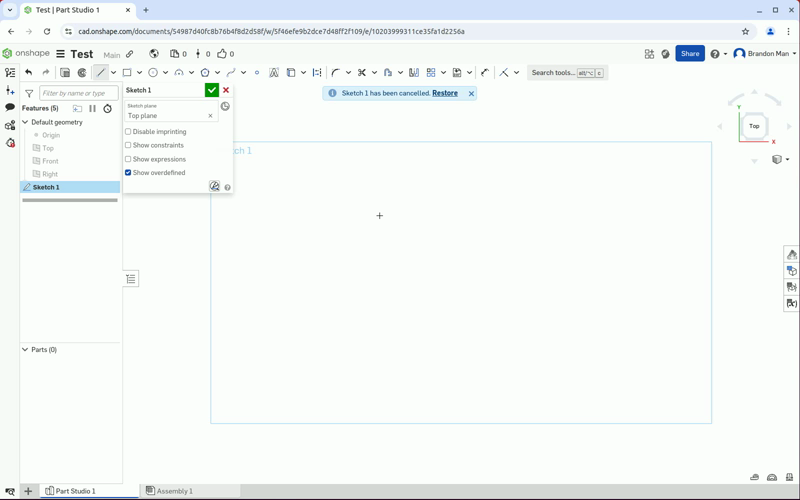
key_up(shift)
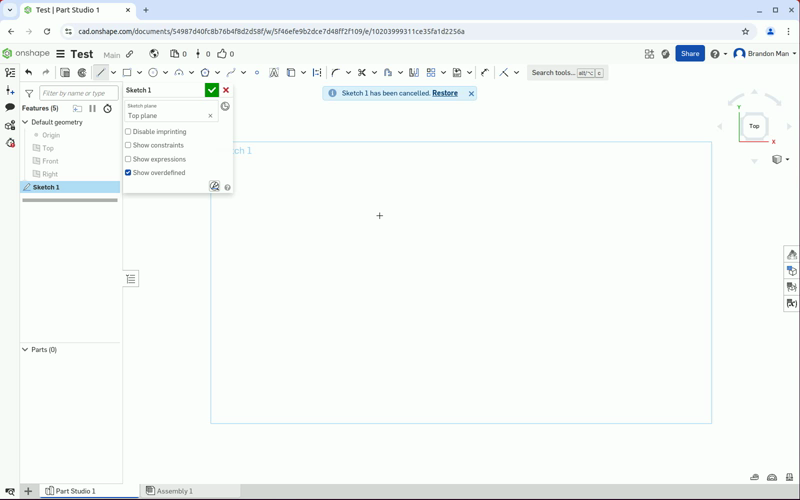
key_down(shift)
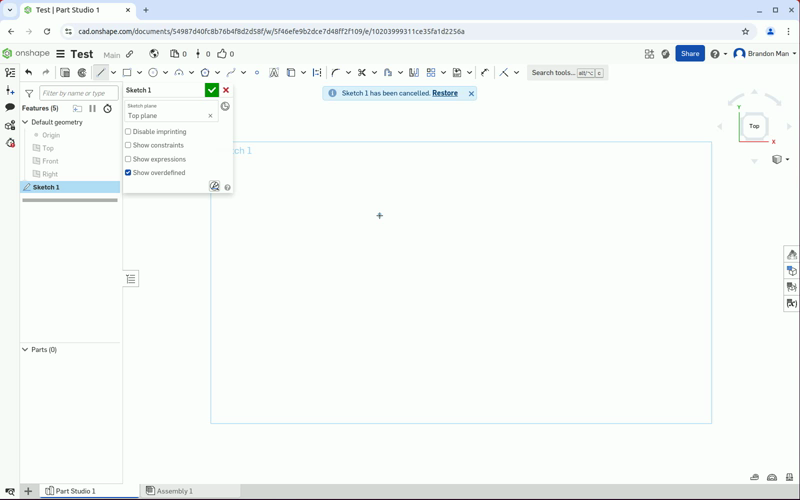
mouse_move(525, 215)
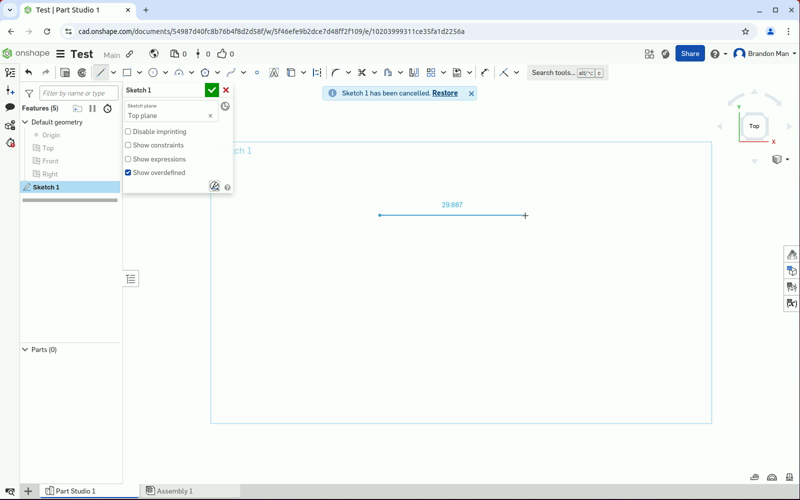
click(525, 215)
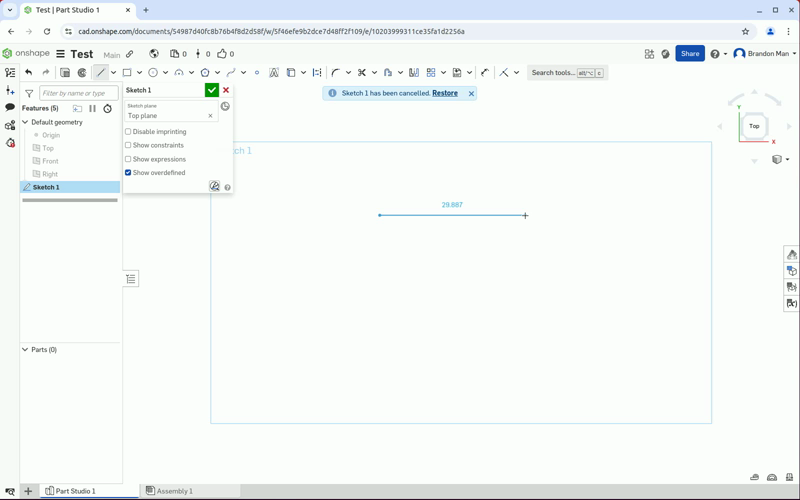
key_up(shift)
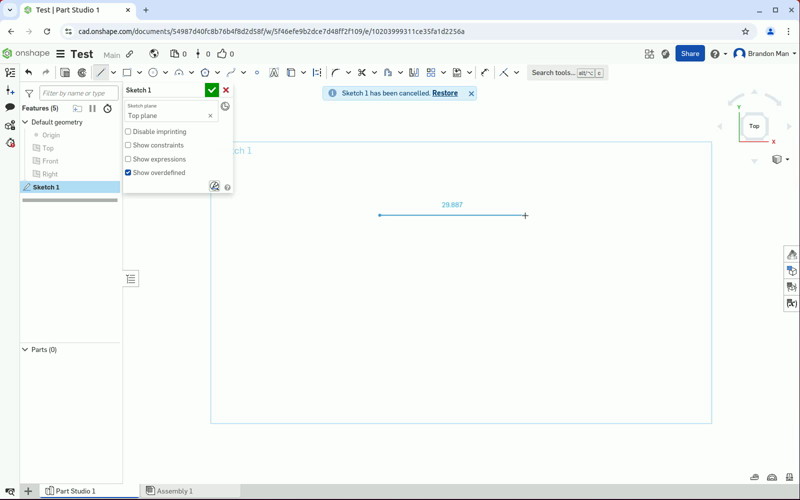
key_down(shift)
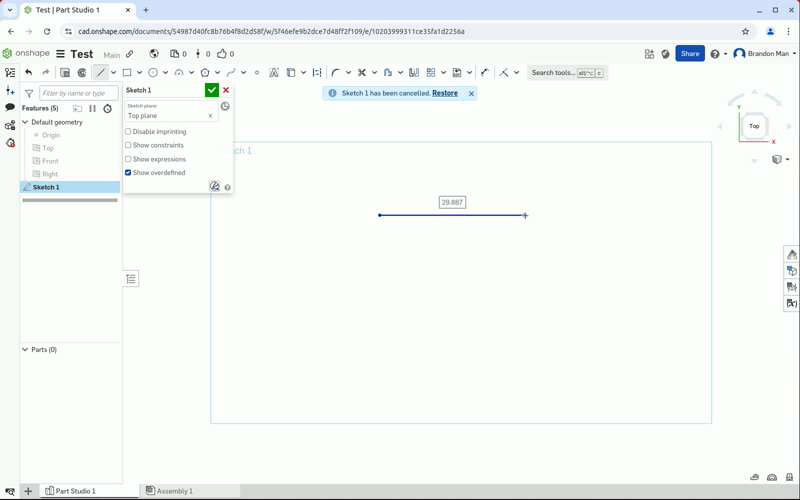
mouse_move(555, 215)
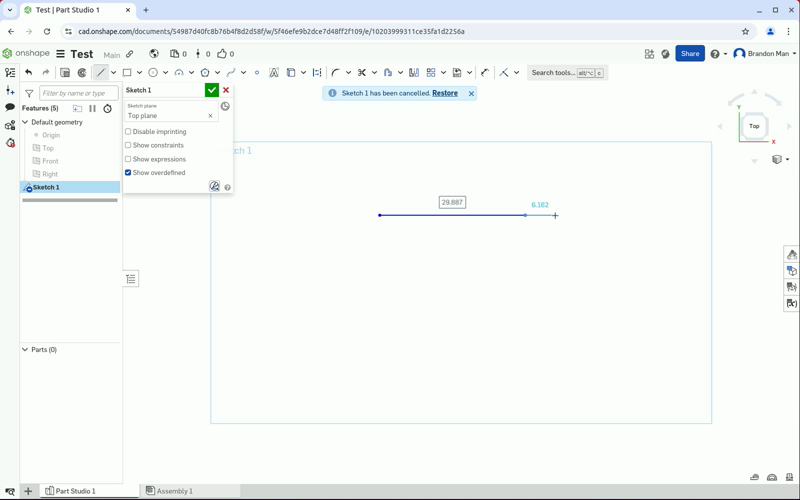
mouse_move(525, 170)
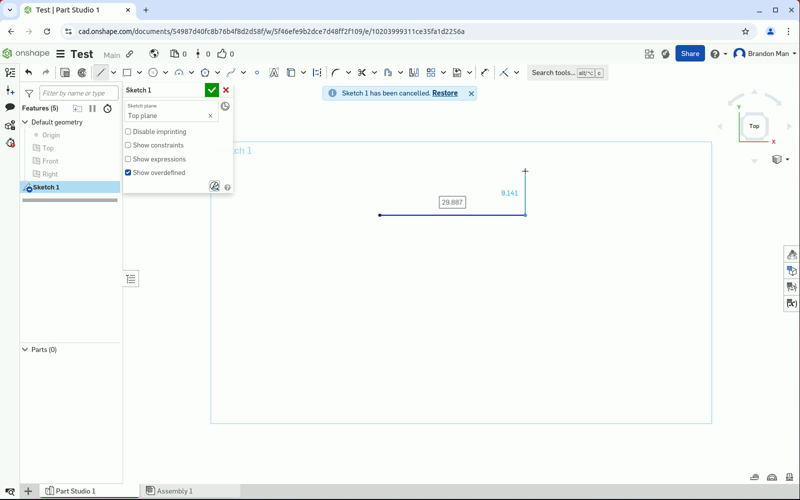
click(525, 170)
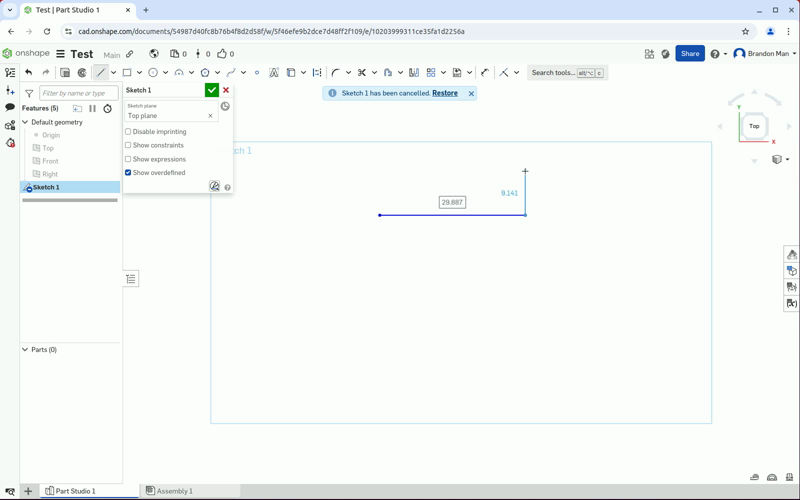
key_up(shift)
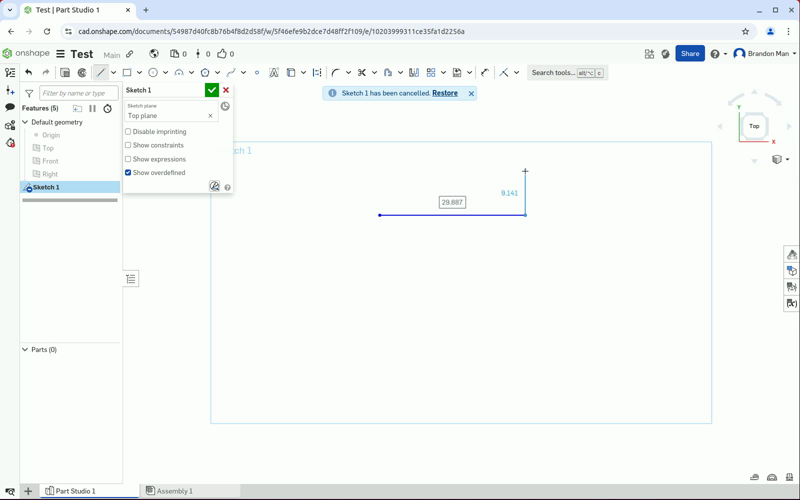
key_down(shift)
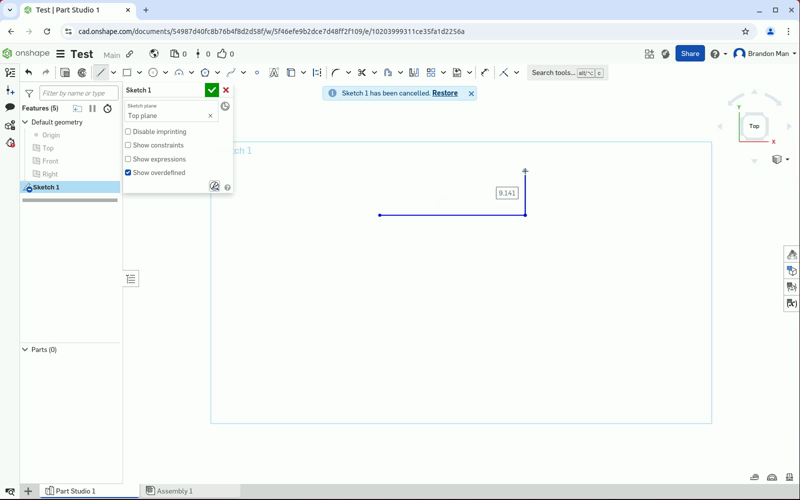
mouse_move(379, 170)
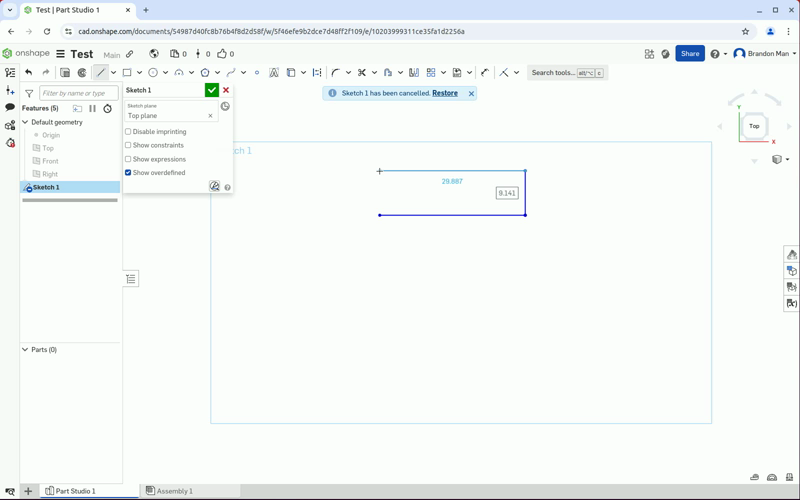
click(379, 170)
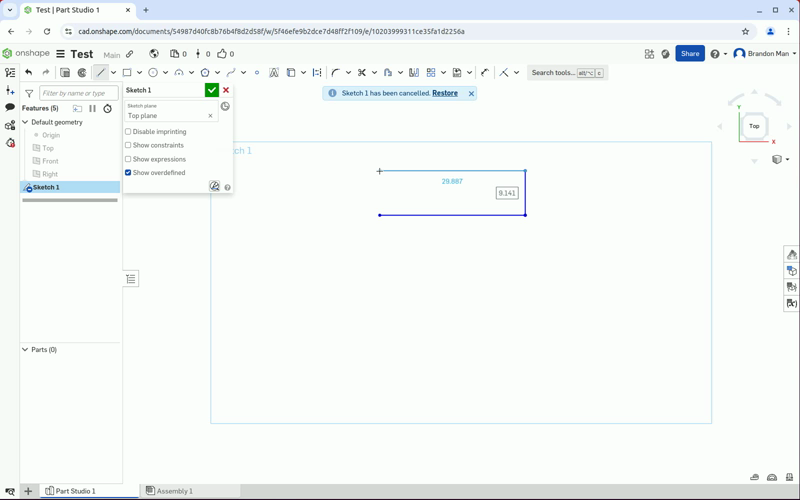
key_up(shift)
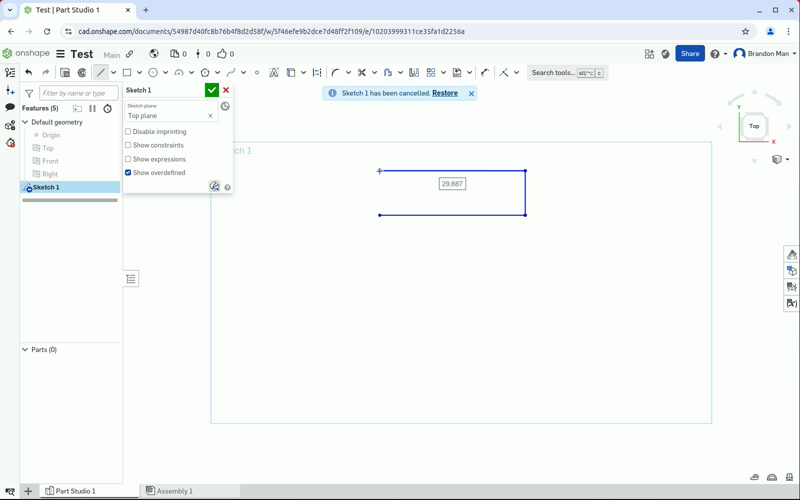
mouse_move(409, 170)
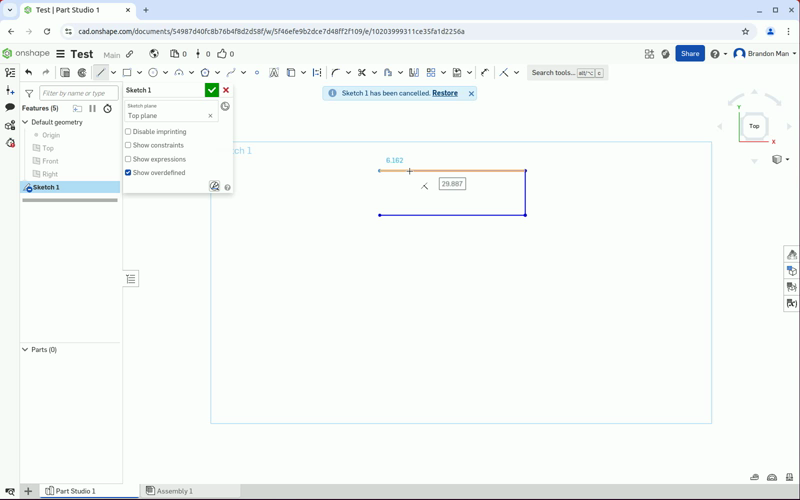
key_down(shift)
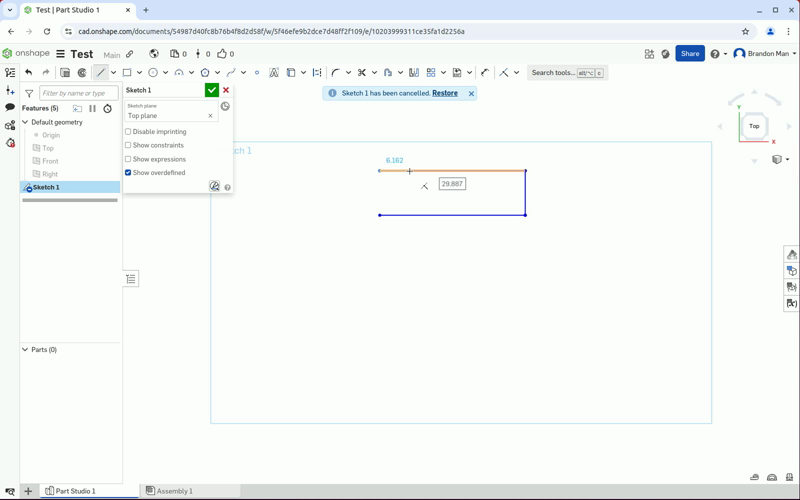
mouse_move(379, 215)
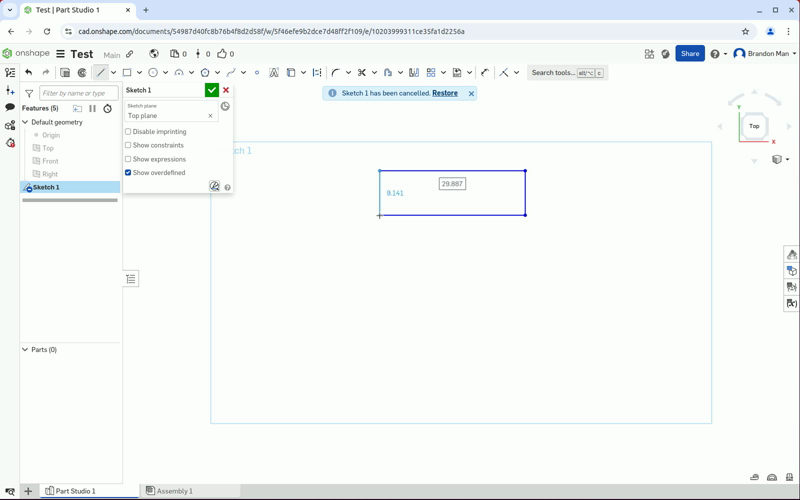
key_up(shift)
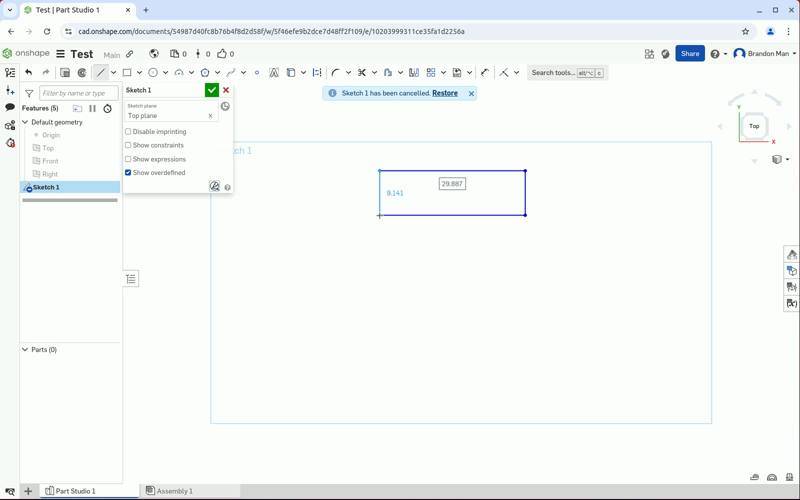
click(379, 215)
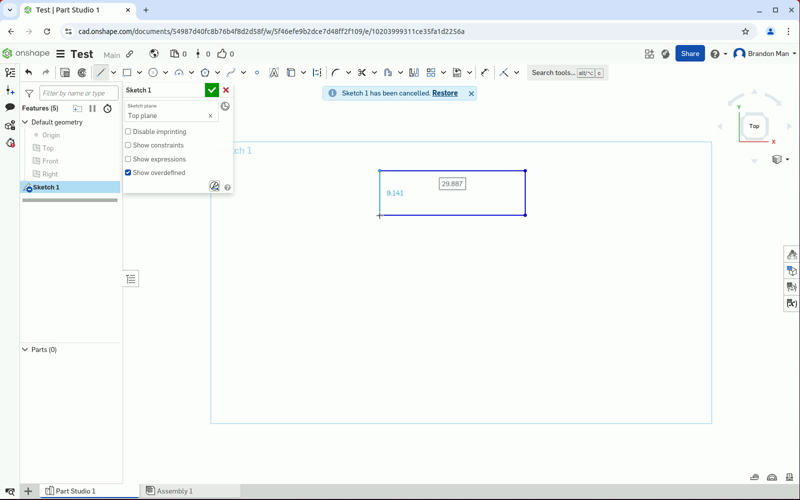
key(esc)
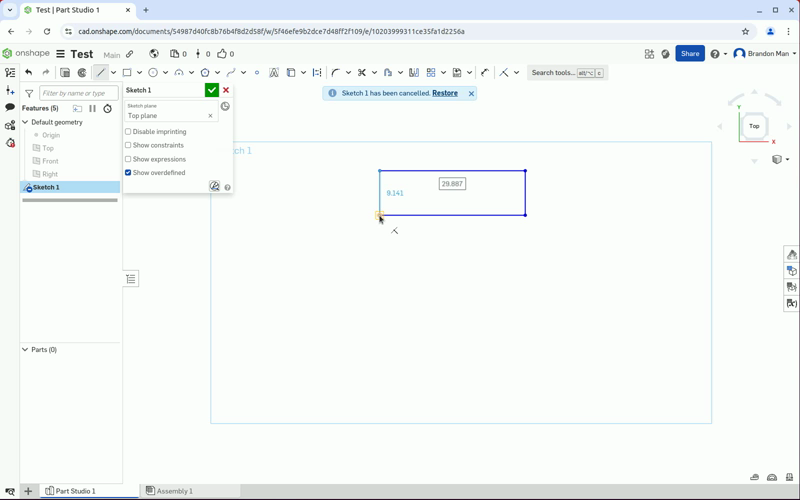
mouse_move(446, 202)
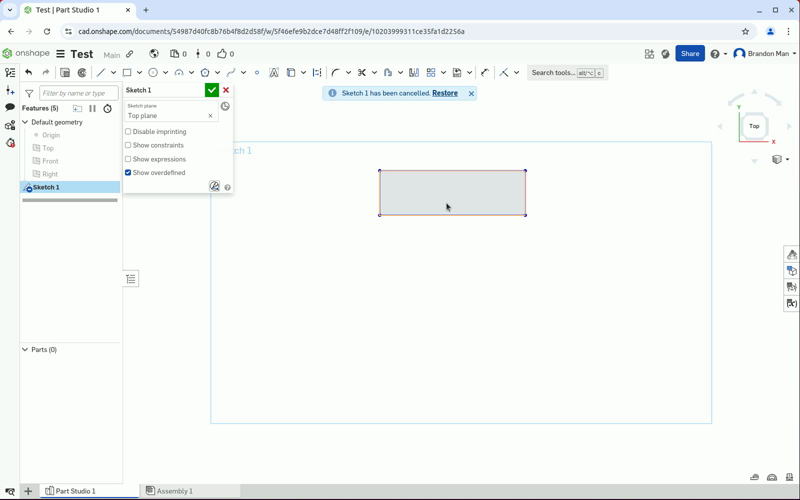
click(446, 202)
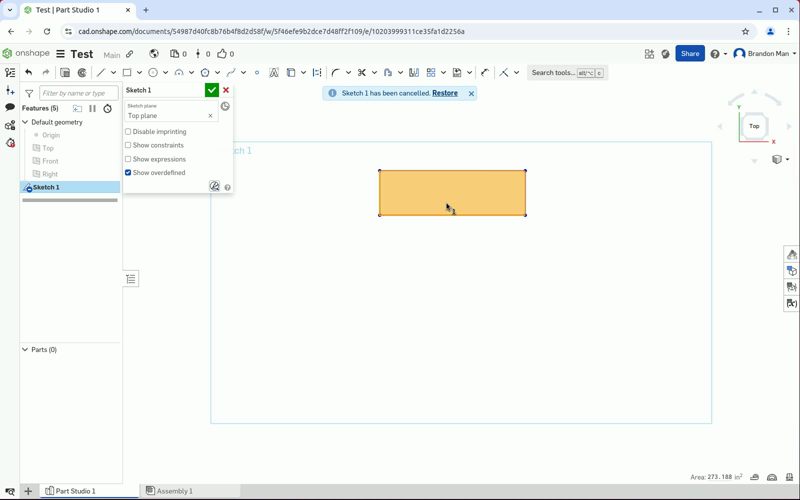
mouse_move(73, 352)
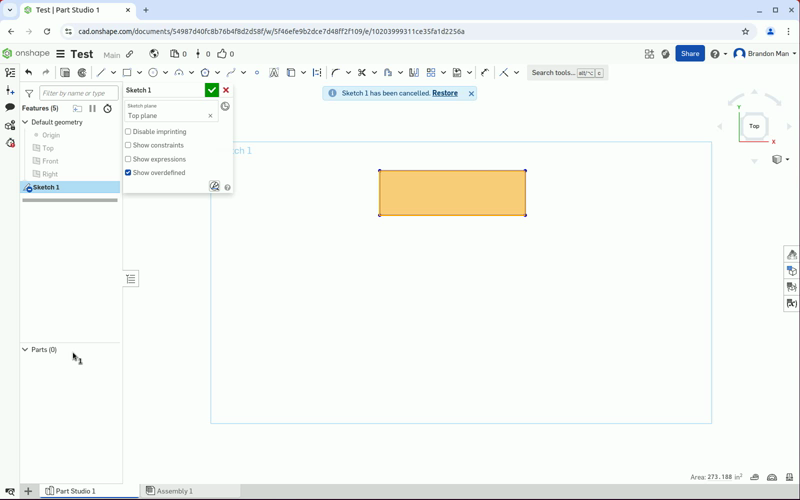
key(shift+y)
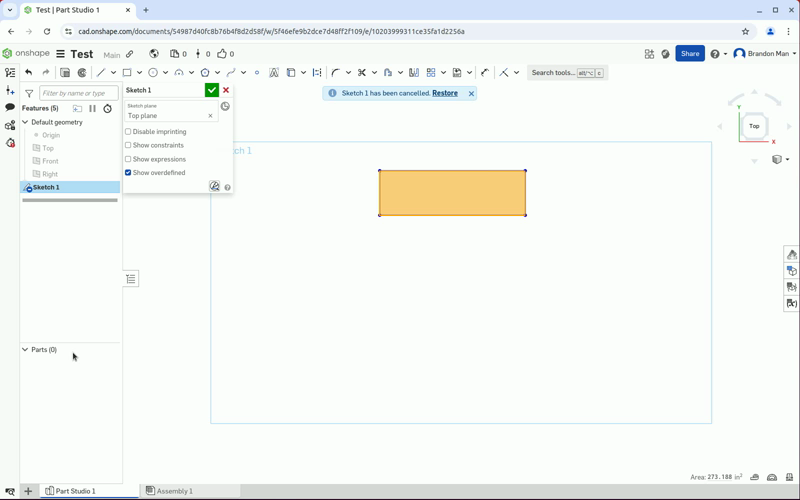
key(shift+e)
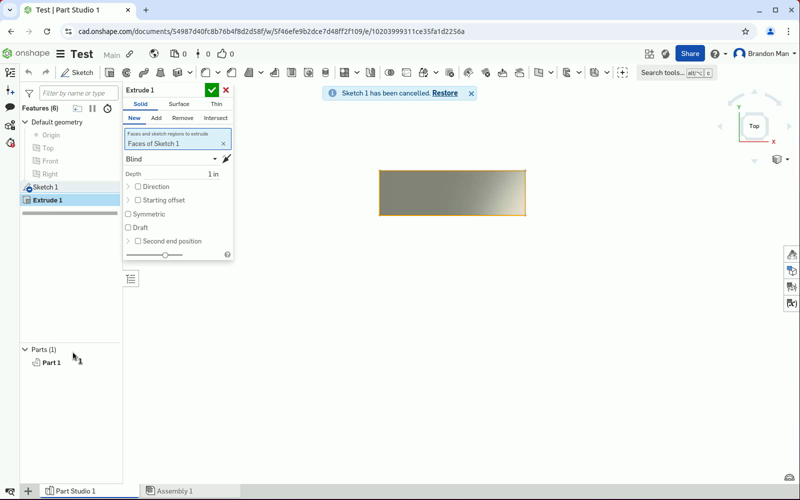
mouse_move(143, 106)
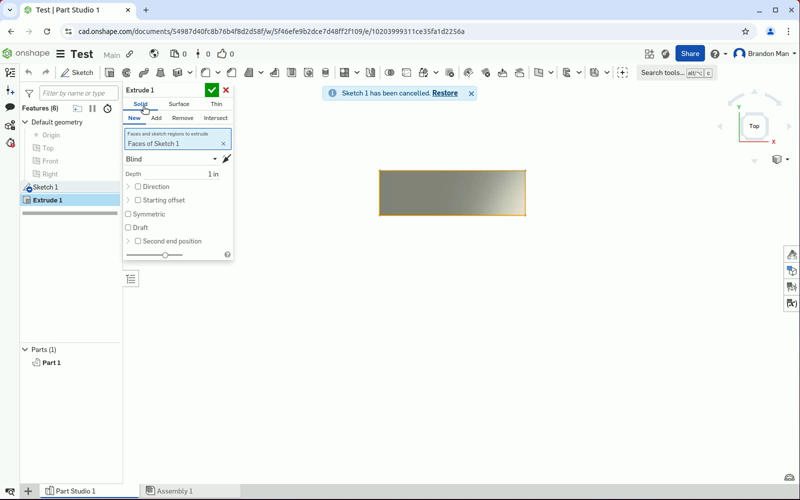
click(143, 106)
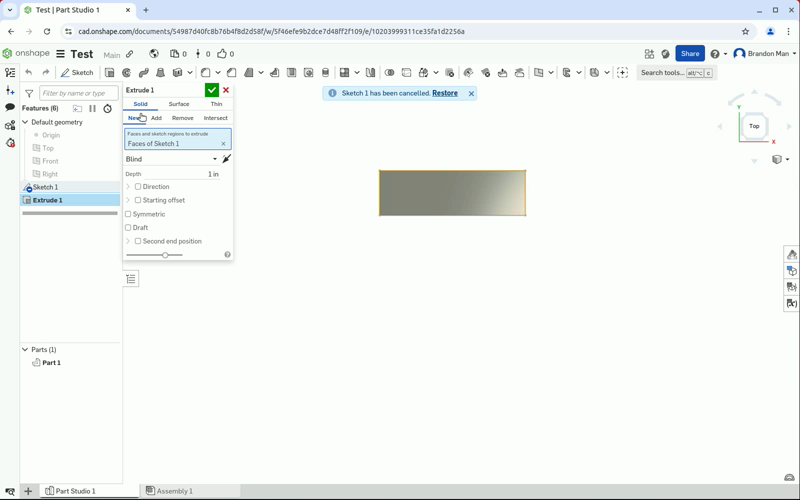
mouse_move(137, 120)
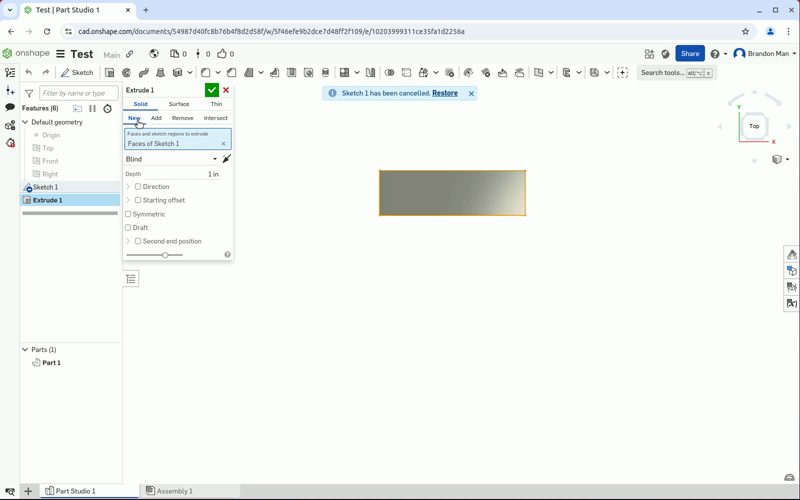
click(137, 120)
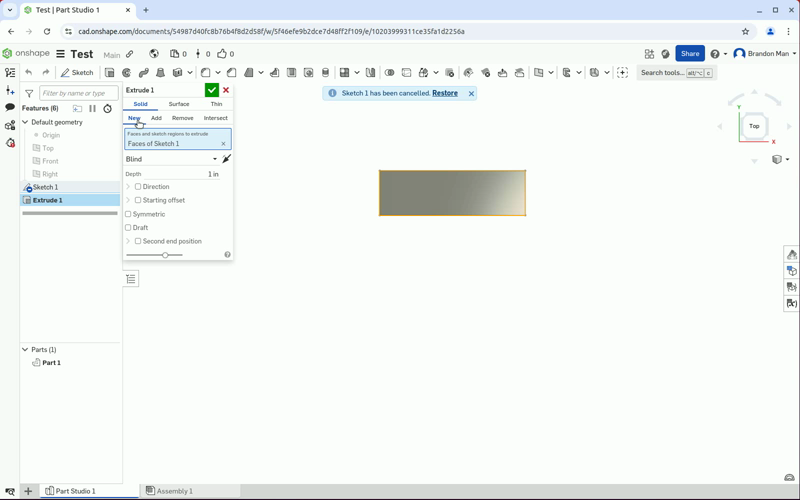
key(tab, 4)
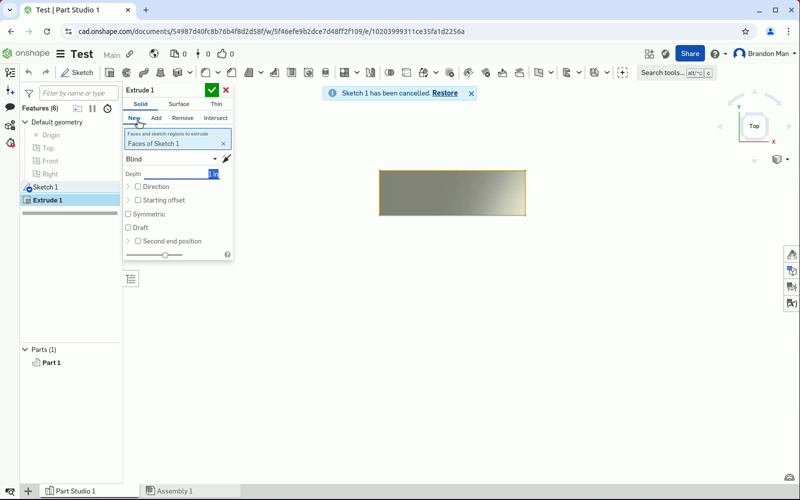
text(11.073)
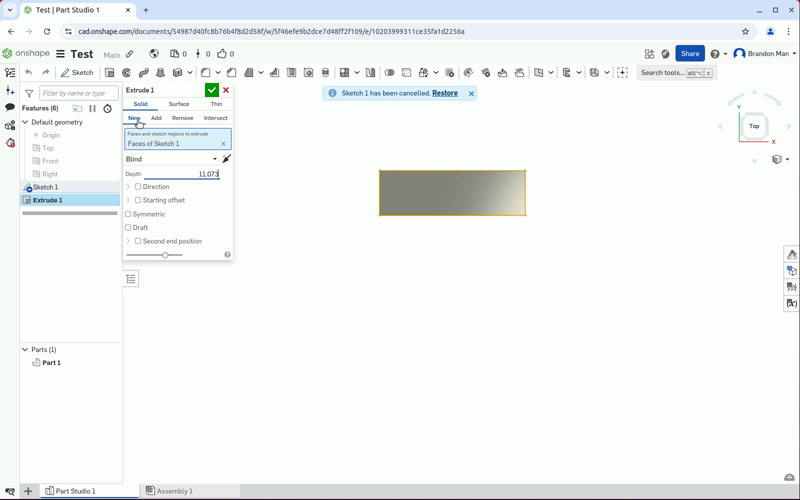
key(enter)
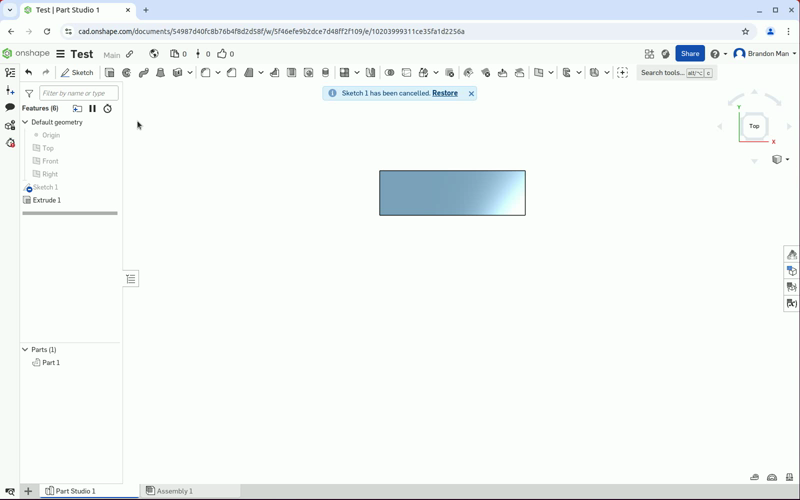
key(shift+h)
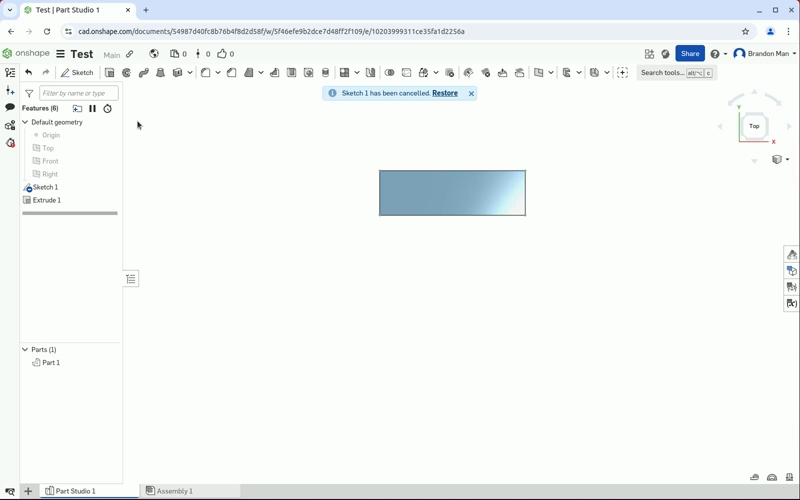
key(shift+h)
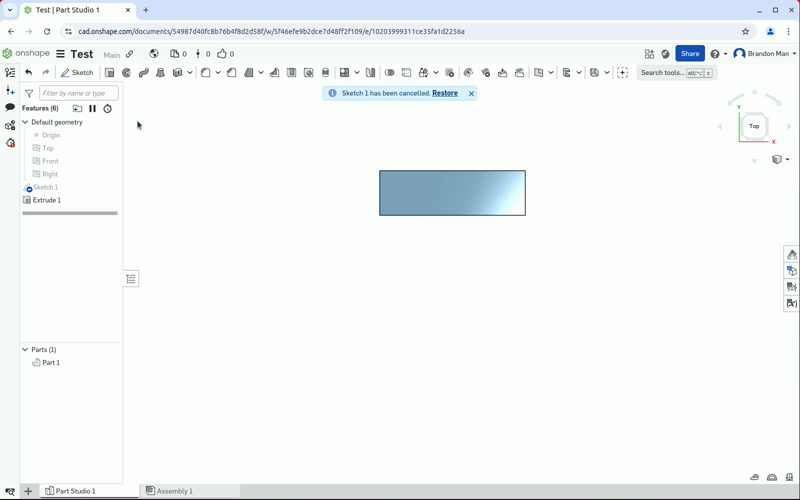
mouse_move(73, 189)
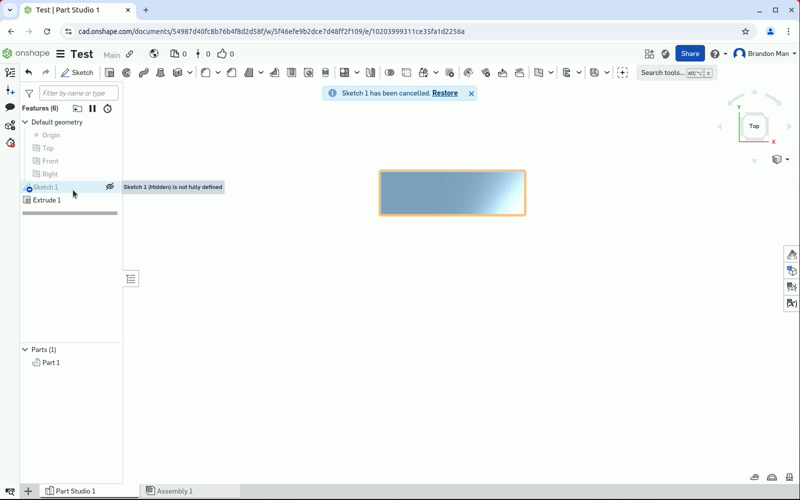
click(73, 189)
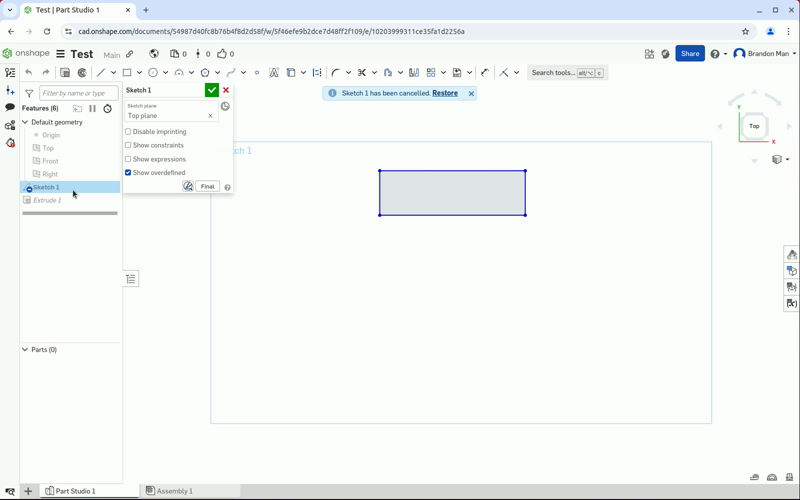
mouse_move(229, 92)
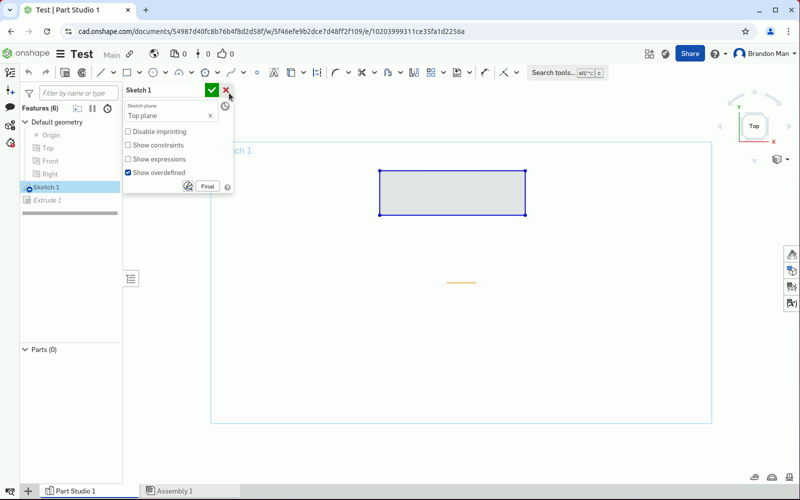
click(229, 92)
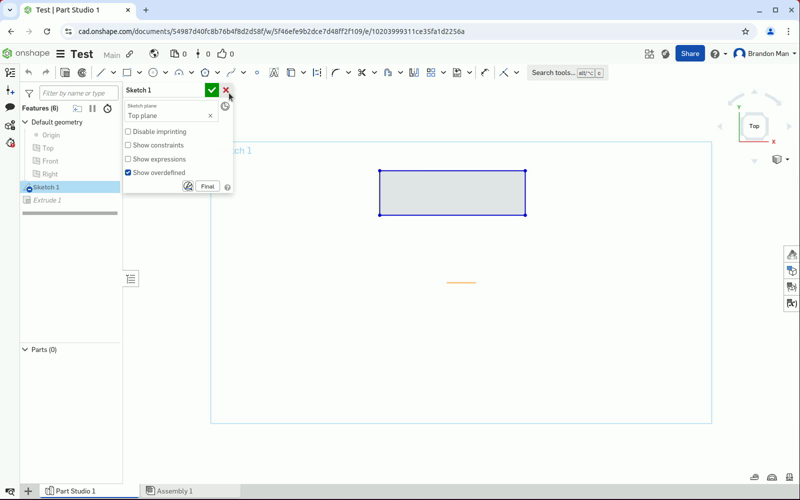
key(shift+s)
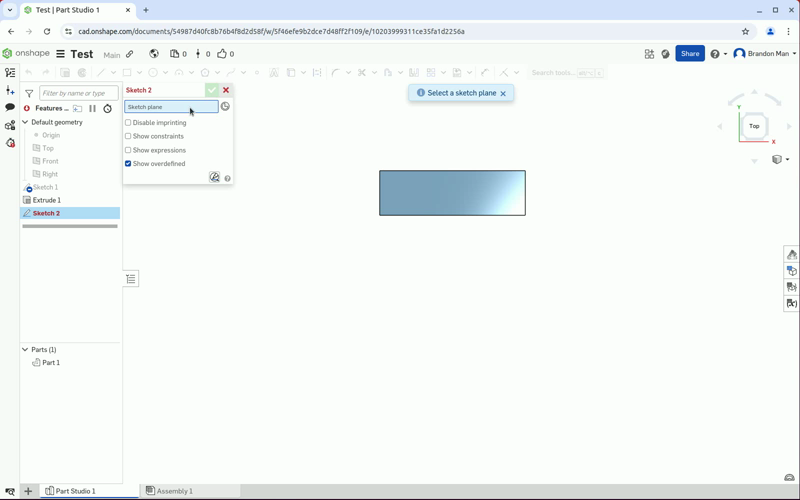
mouse_move(73, 150)
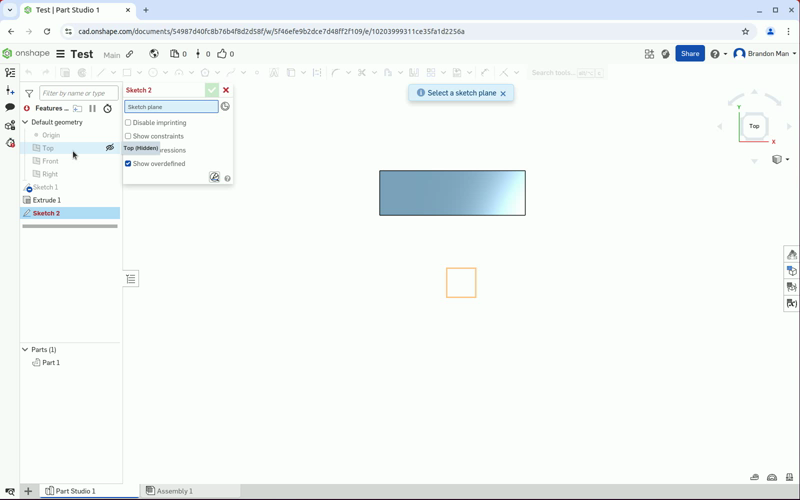
click(73, 150)
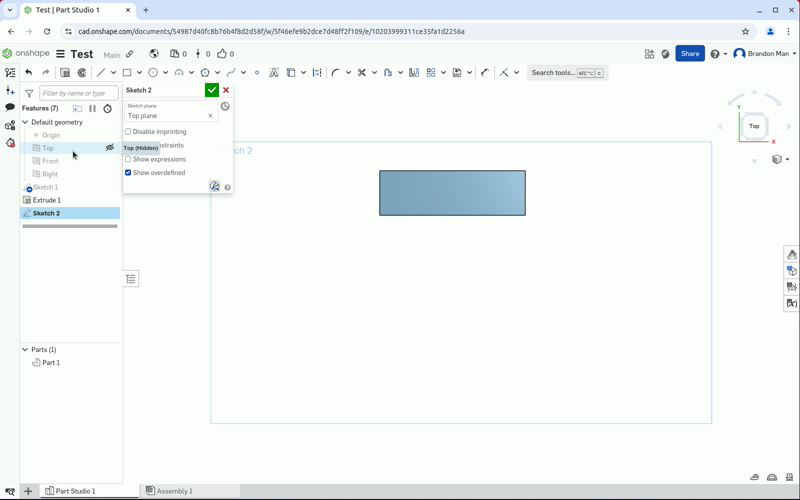
mouse_move(73, 352)
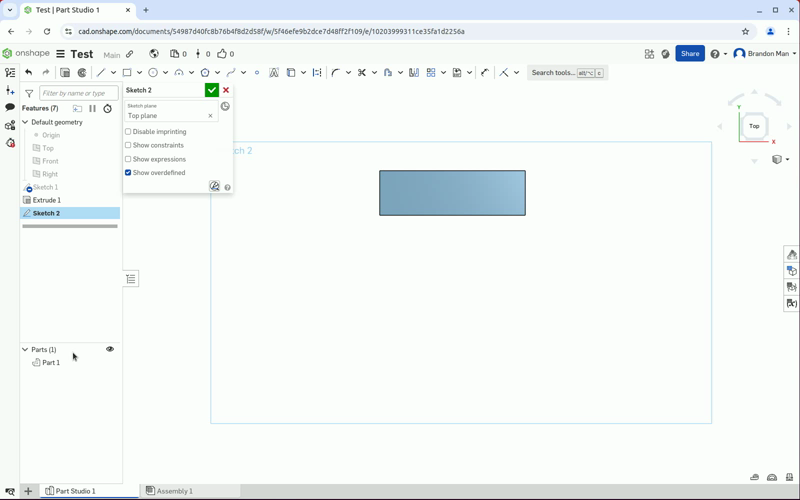
key(y)
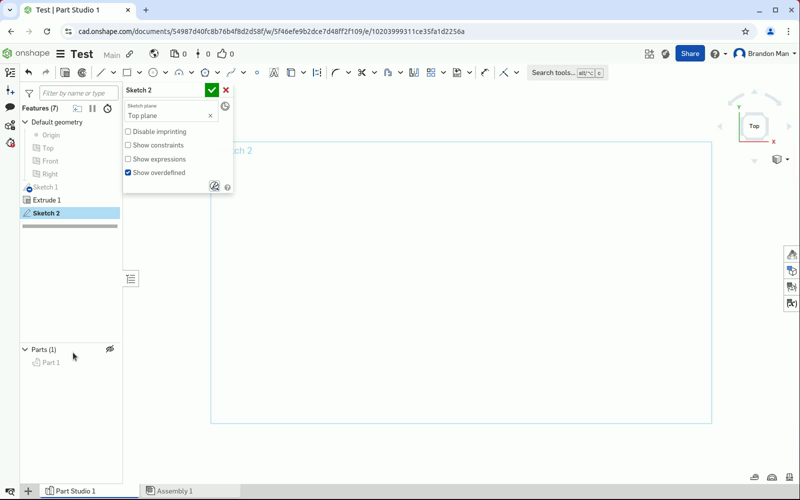
key(l)
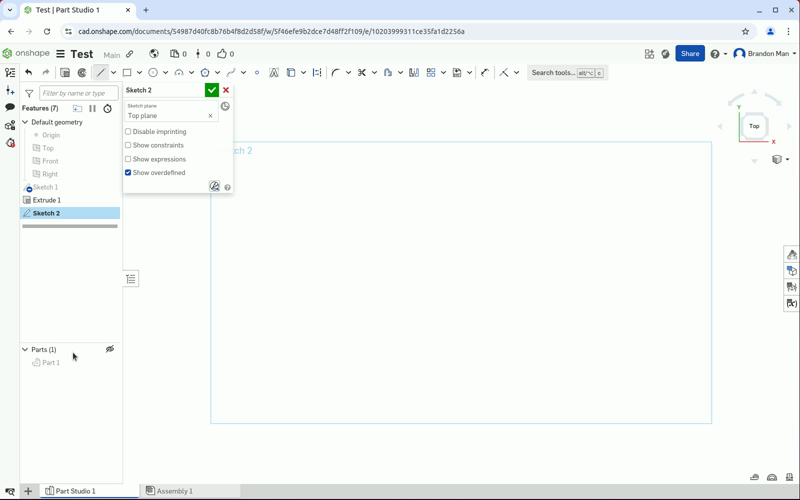
key_down(shift)
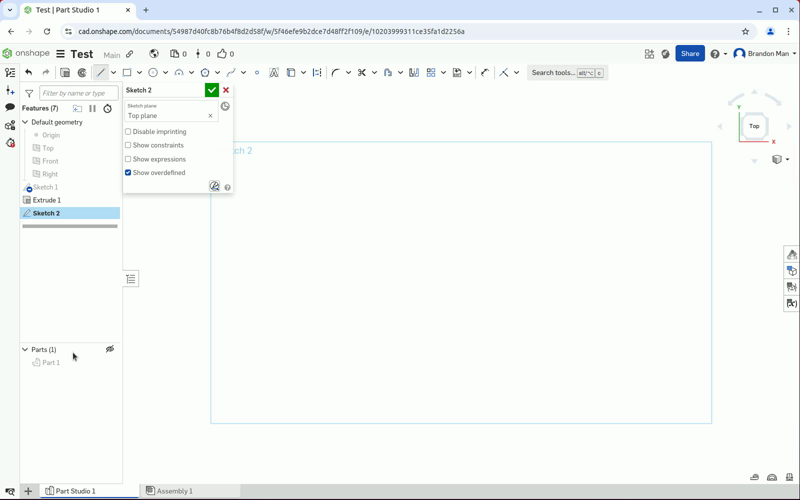
mouse_move(379, 368)
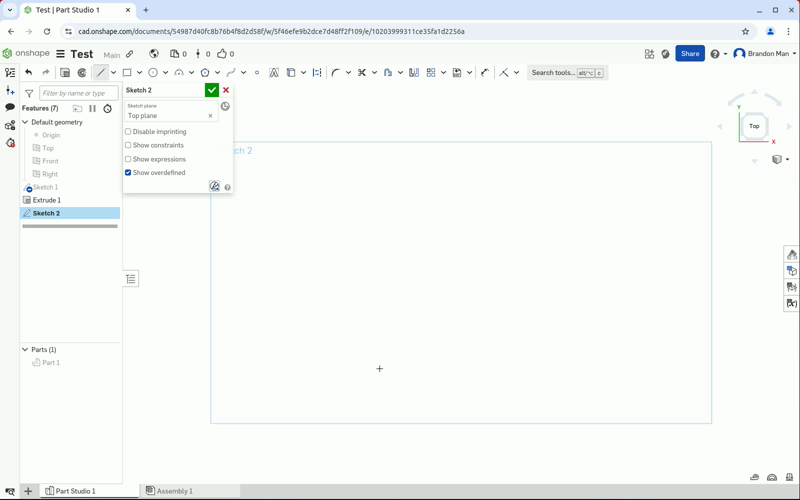
click(379, 368)
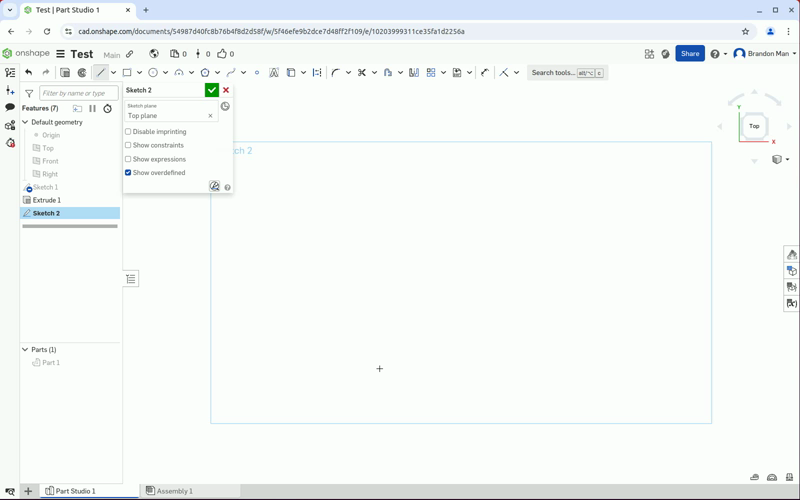
key_up(shift)
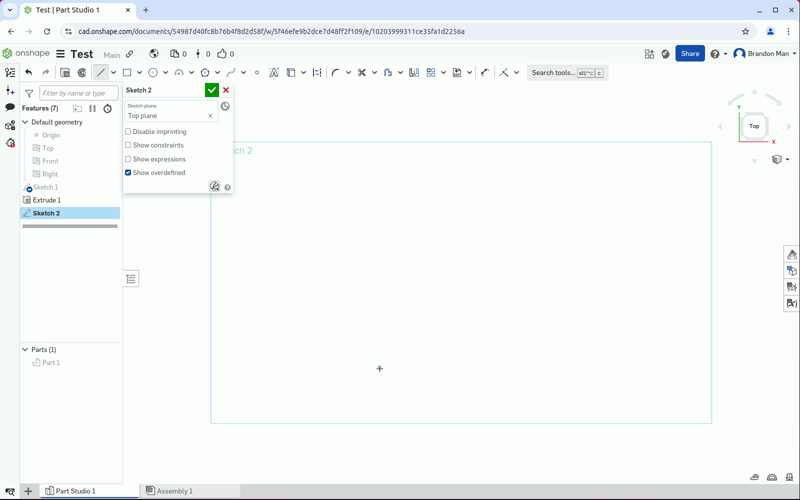
key_down(shift)
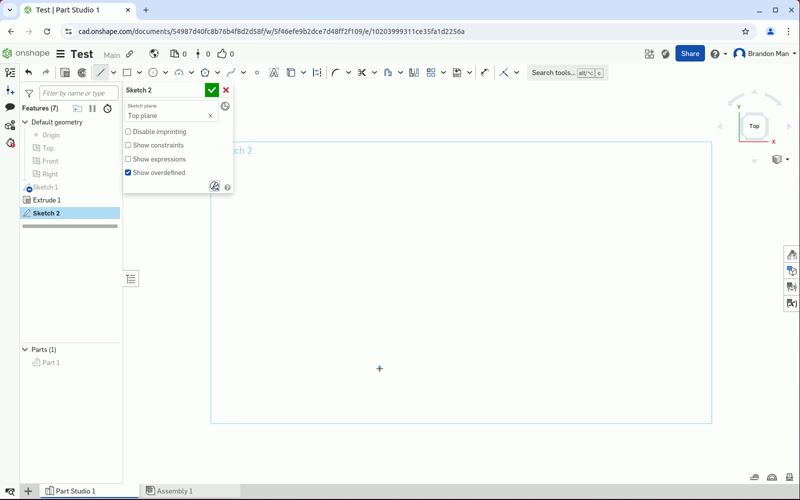
mouse_move(409, 368)
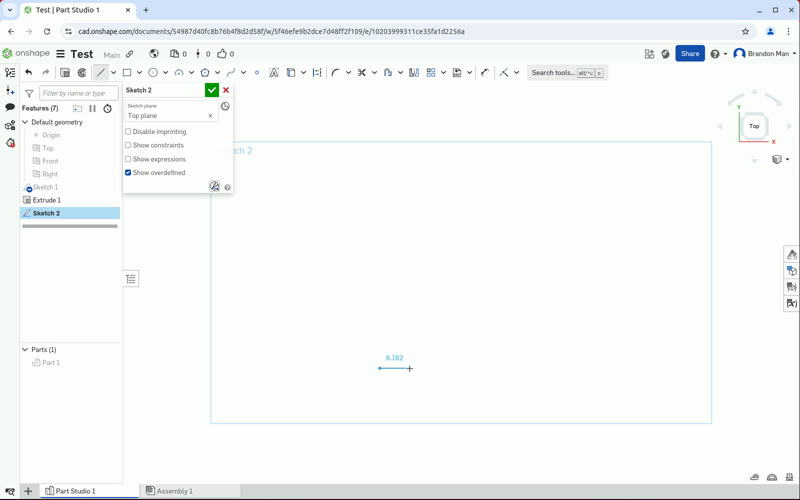
mouse_move(412, 368)
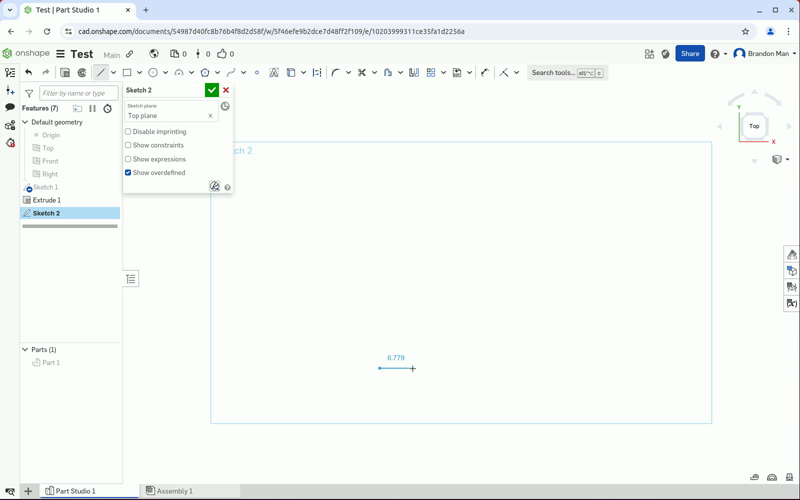
click(412, 368)
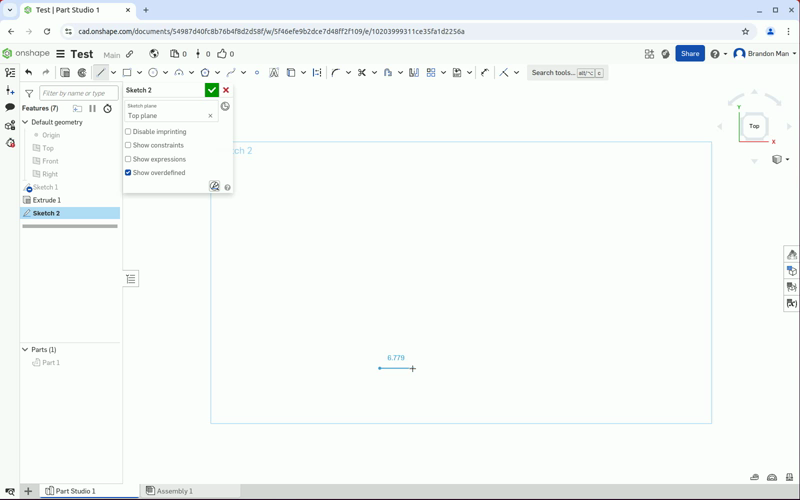
key_up(shift)
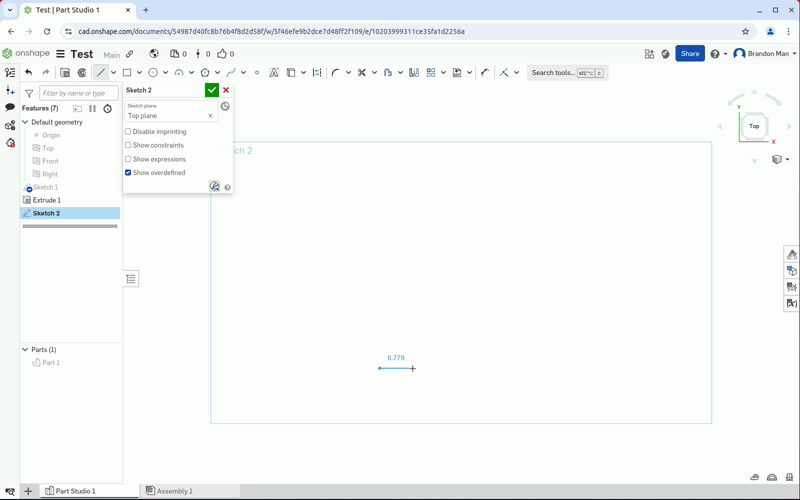
key_down(shift)
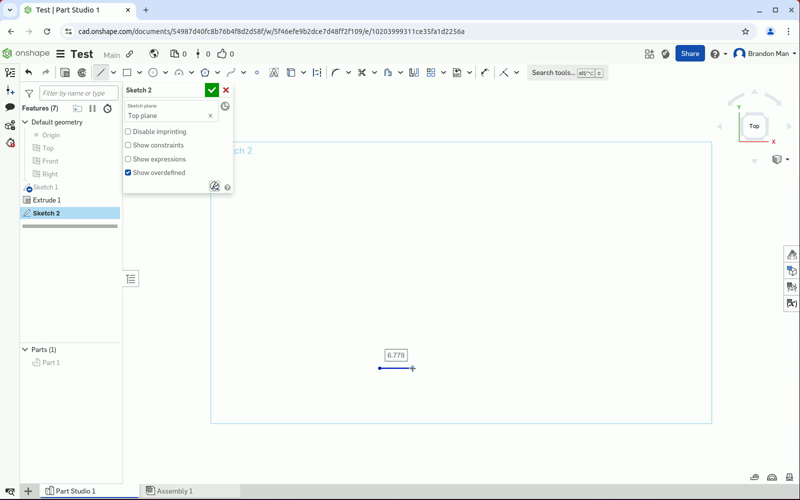
mouse_move(412, 304)
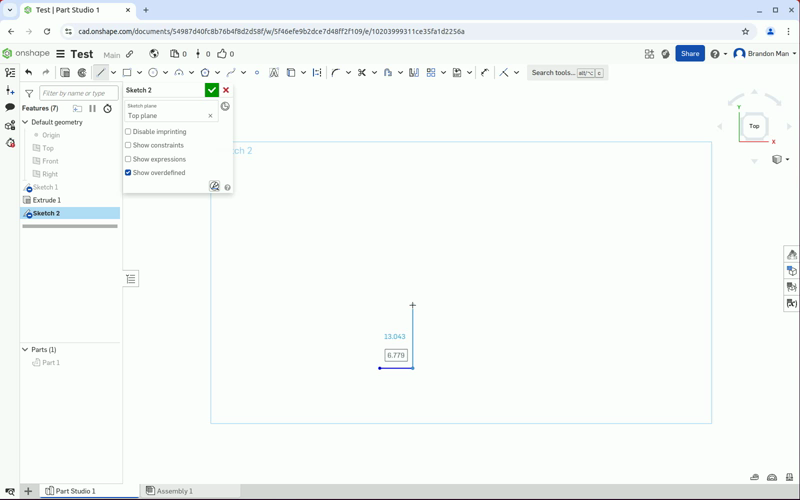
click(412, 304)
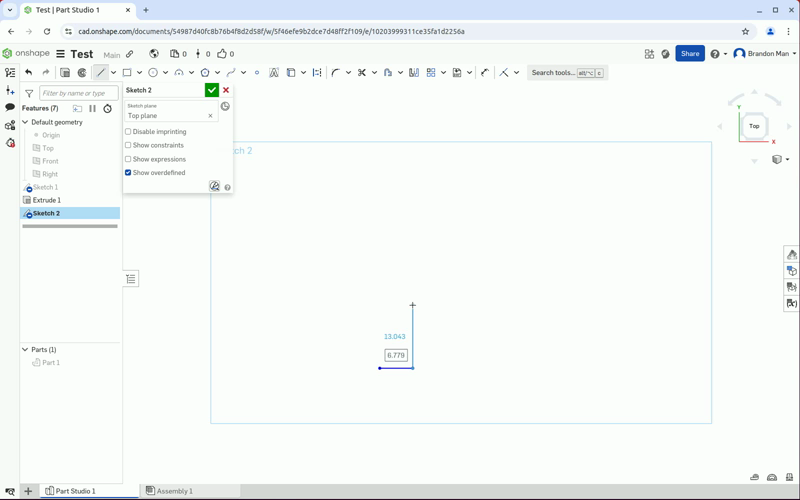
key_up(shift)
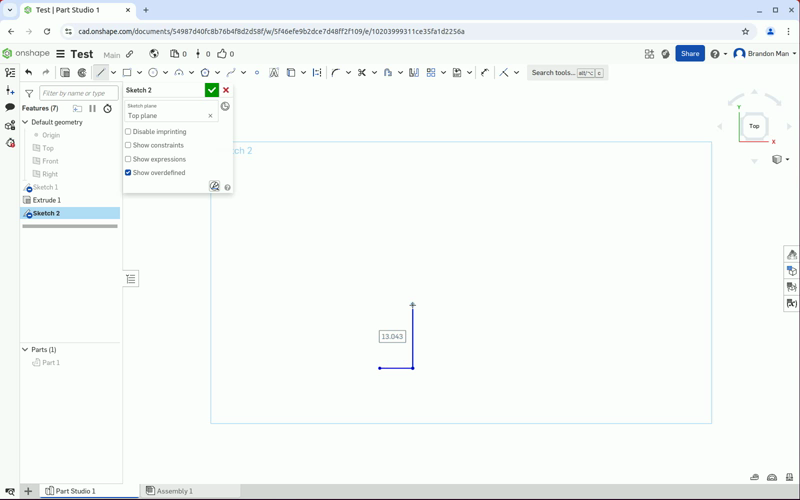
key_down(shift)
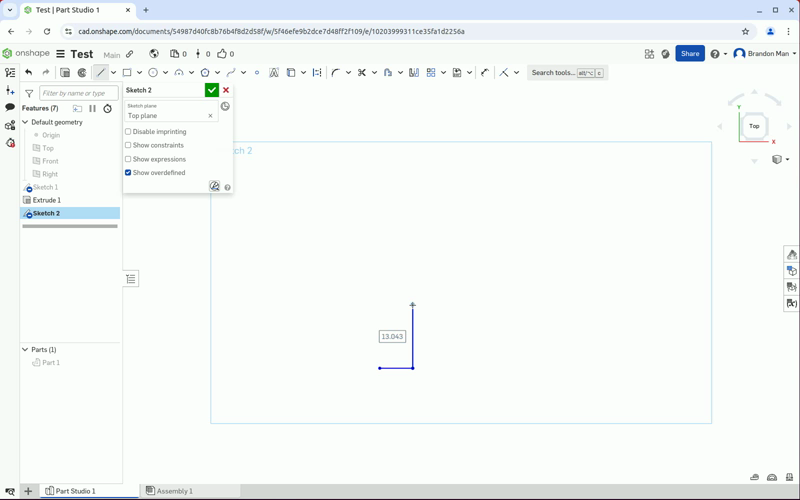
mouse_move(442, 304)
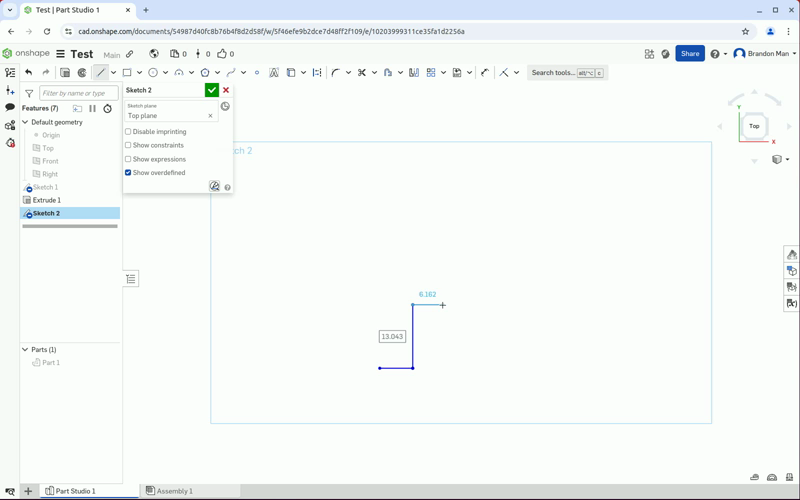
mouse_move(379, 304)
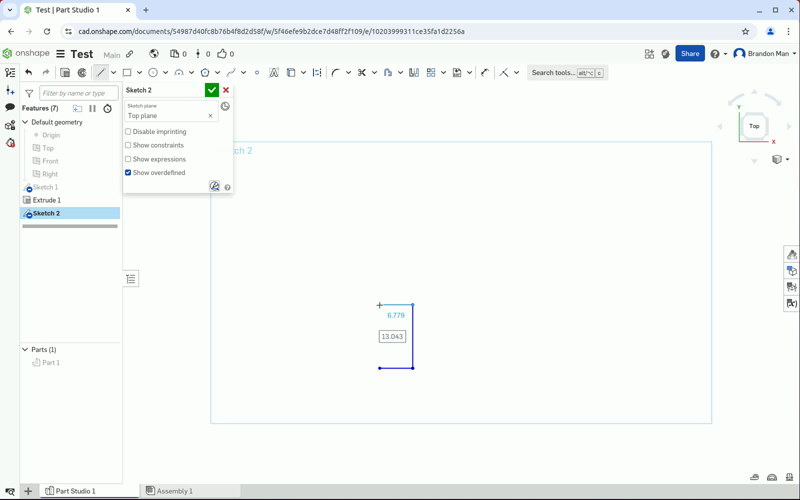
click(379, 304)
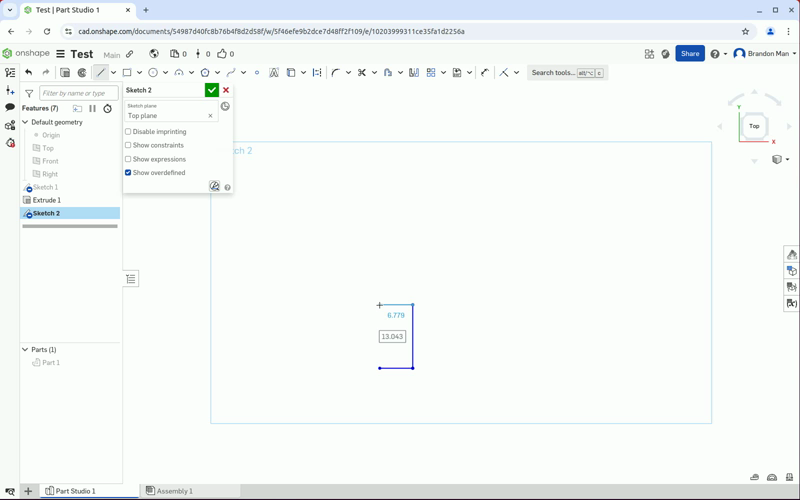
key_up(shift)
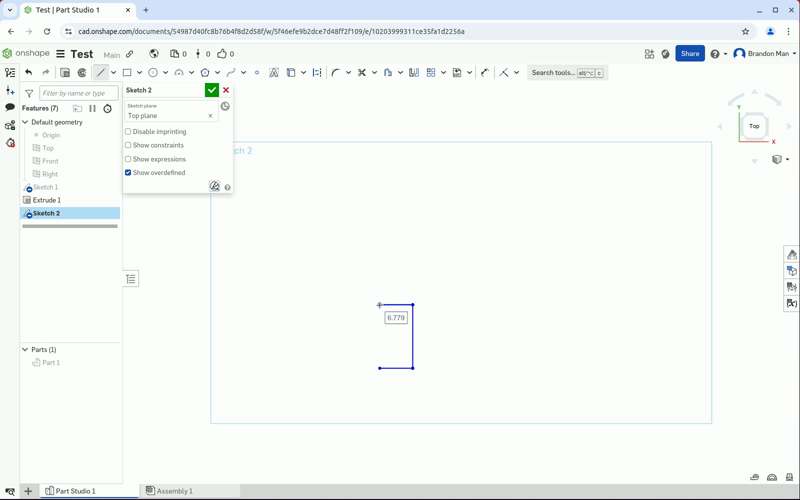
key_down(shift)
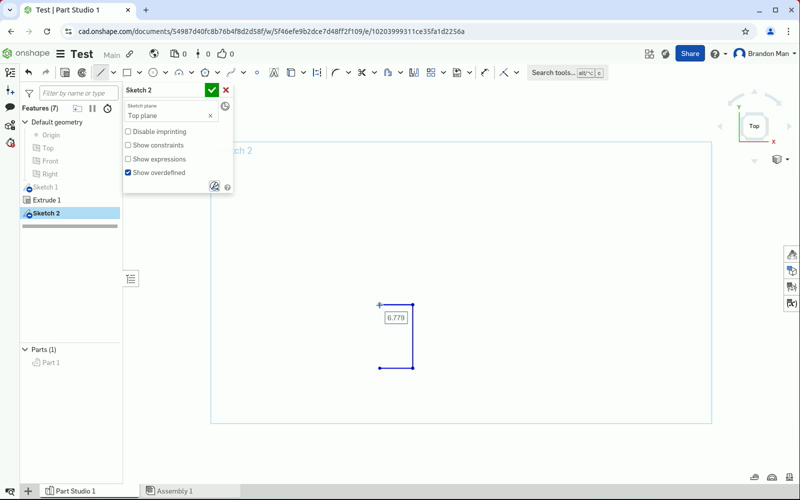
mouse_move(379, 368)
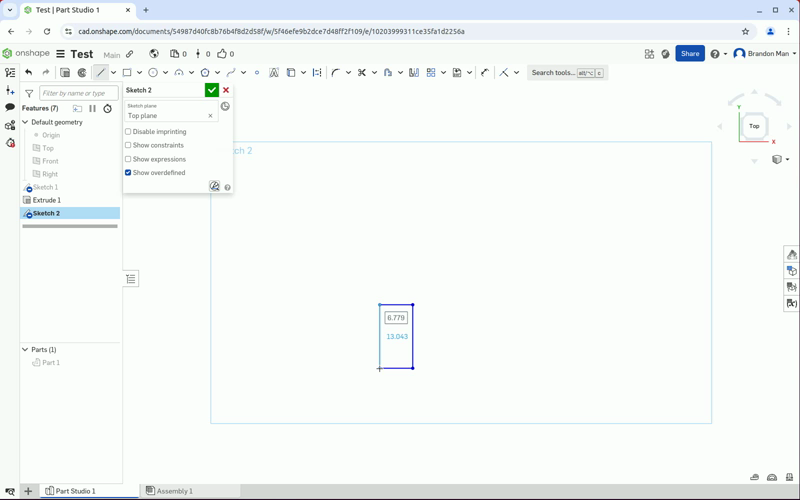
key_up(shift)
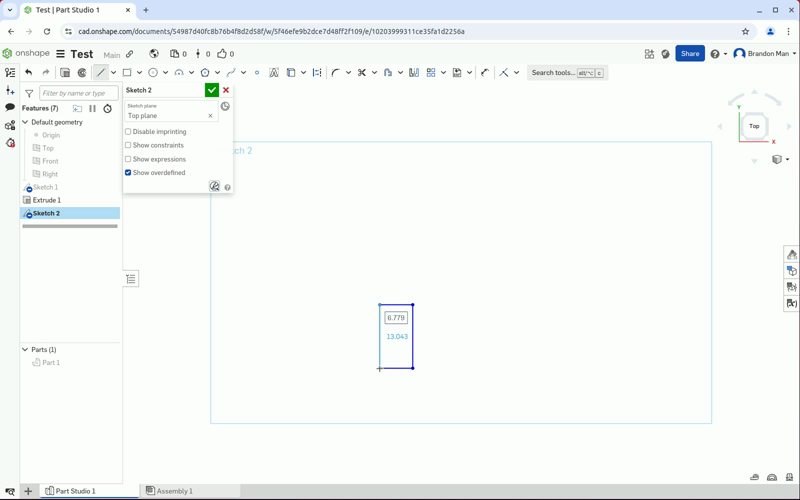
click(379, 368)
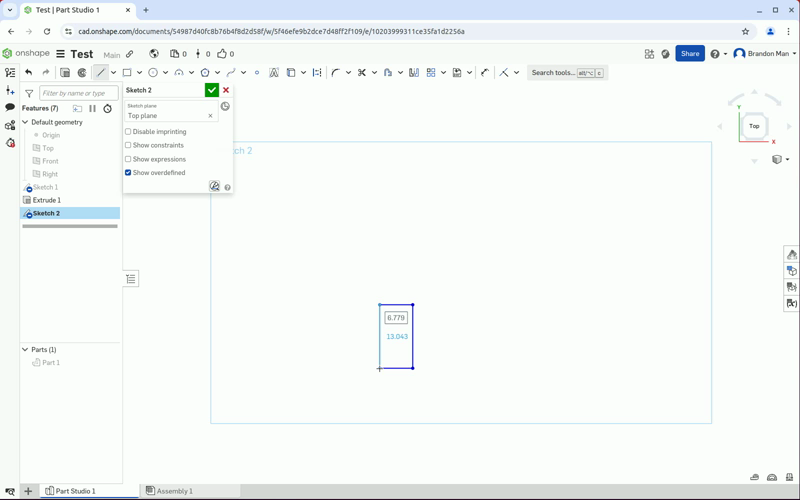
key(esc)
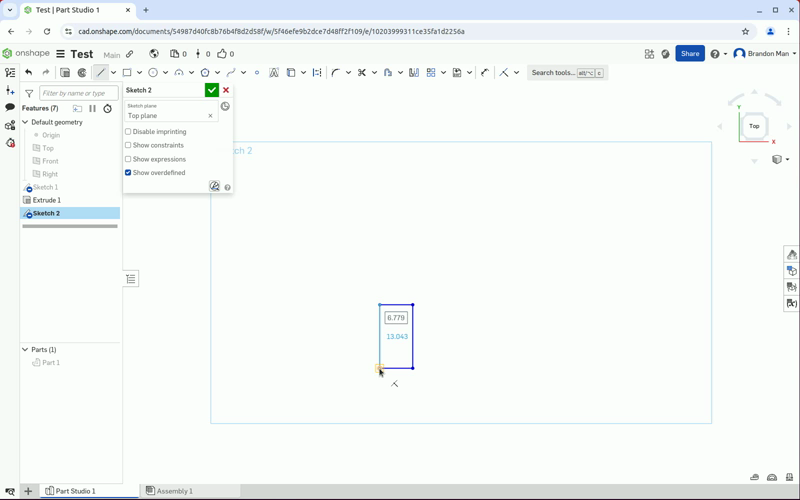
mouse_move(390, 321)
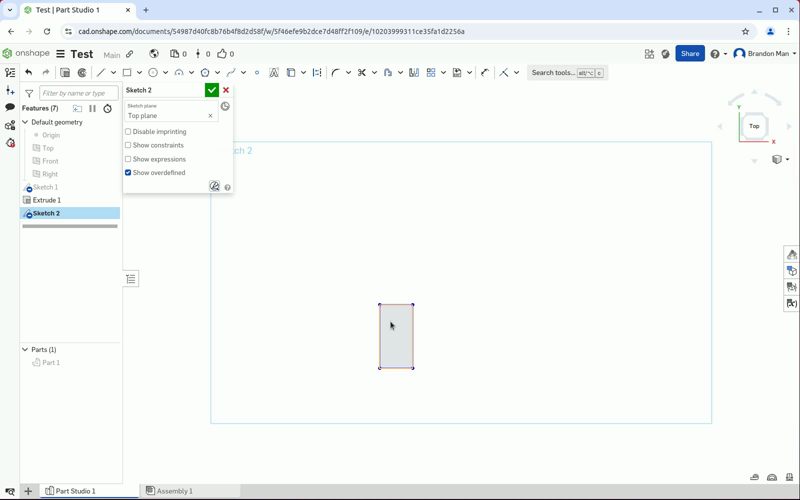
click(390, 321)
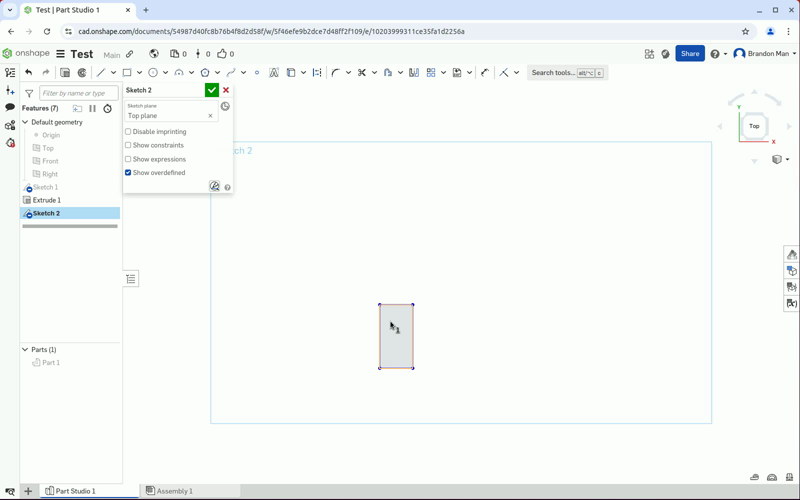
mouse_move(73, 352)
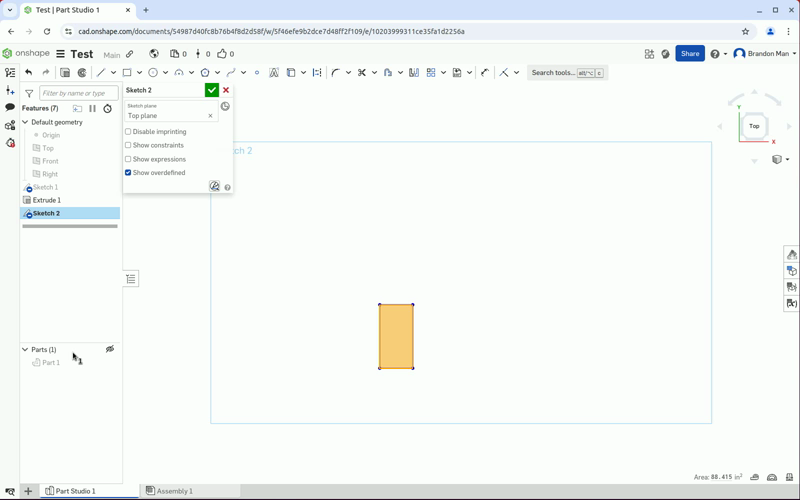
key(shift+y)
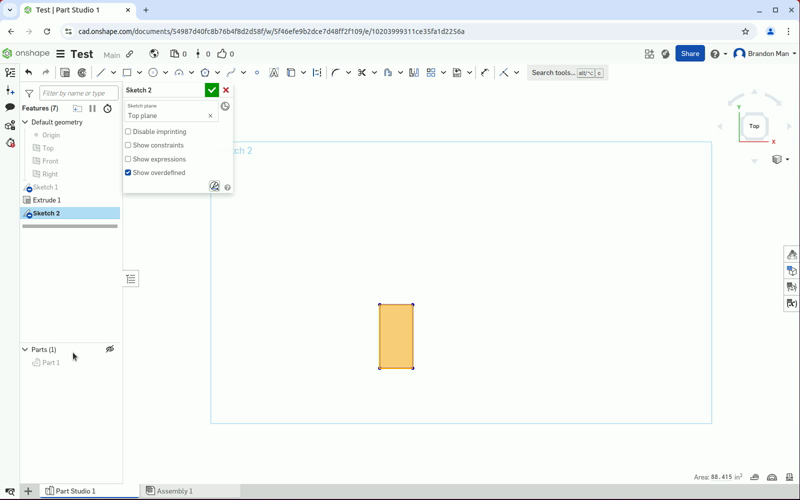
key(shift+e)
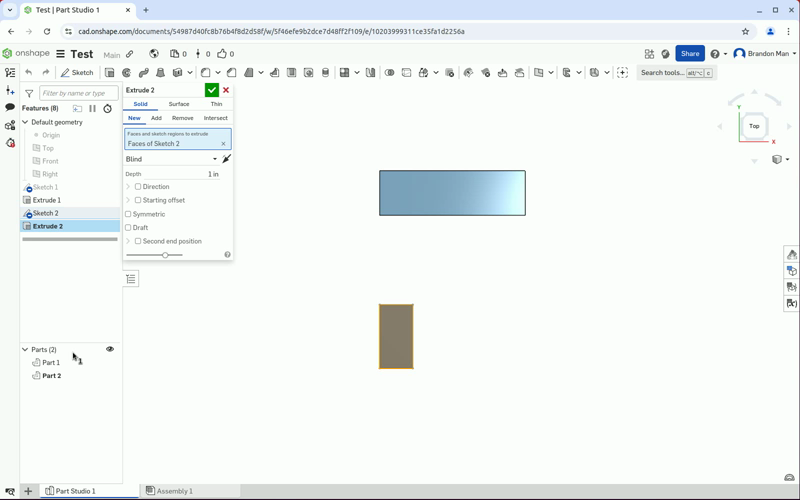
mouse_move(143, 106)
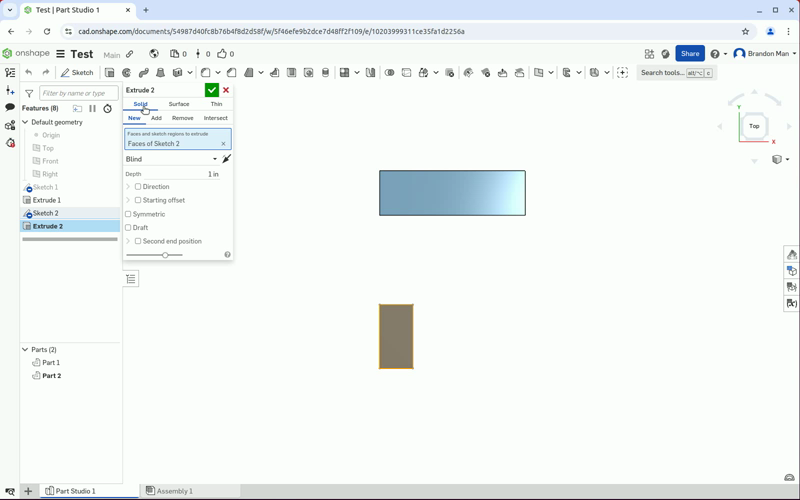
click(143, 106)
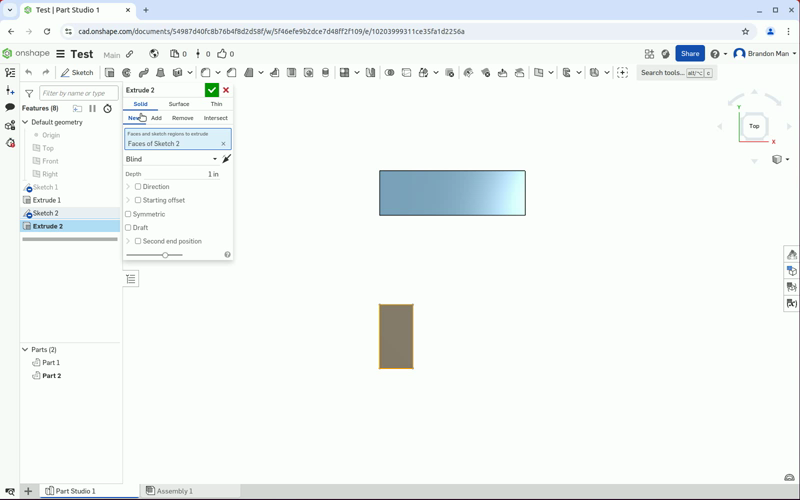
mouse_move(137, 120)
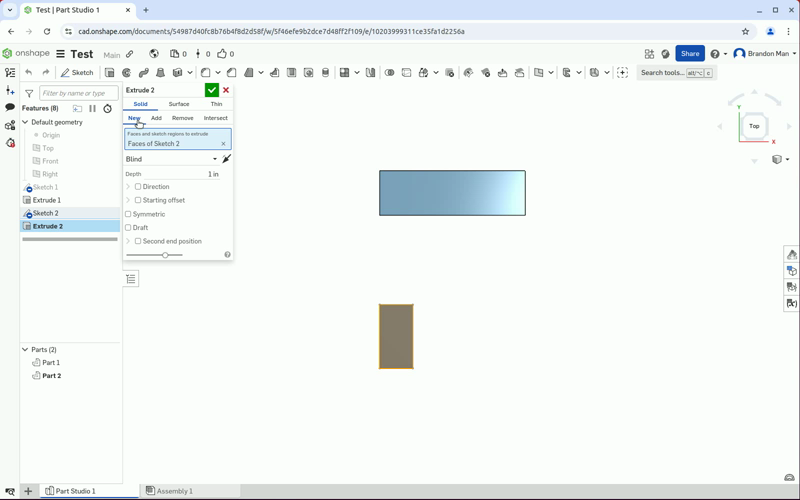
click(137, 120)
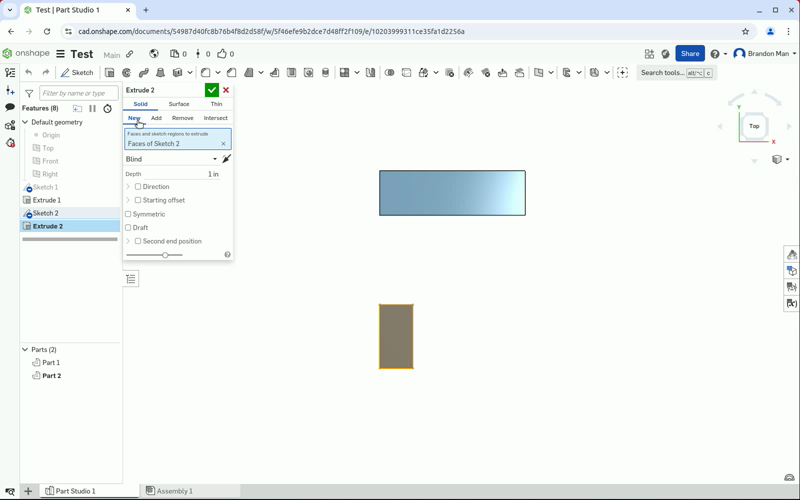
key(tab, 4)
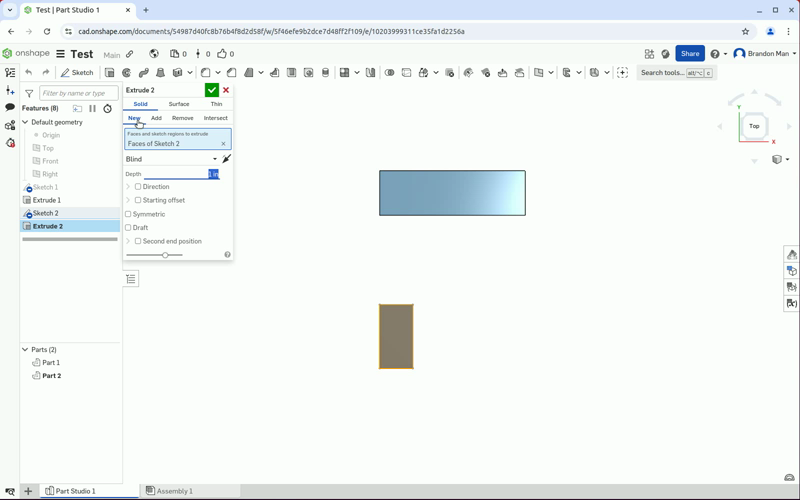
text(11.073)
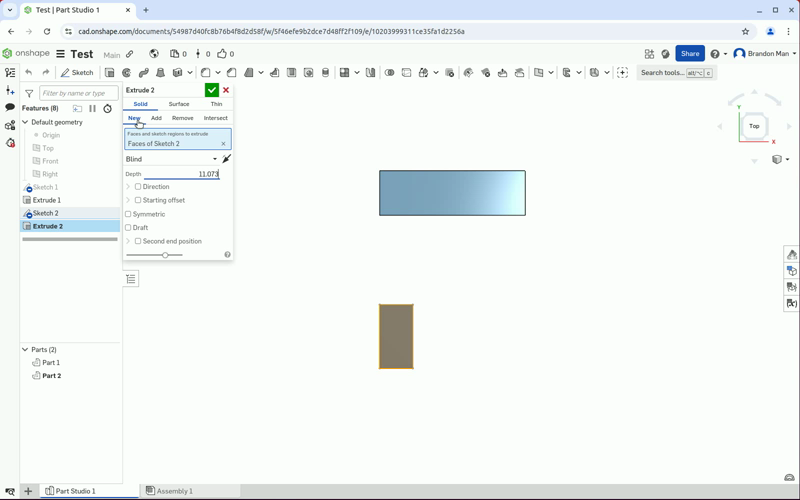
key(enter)
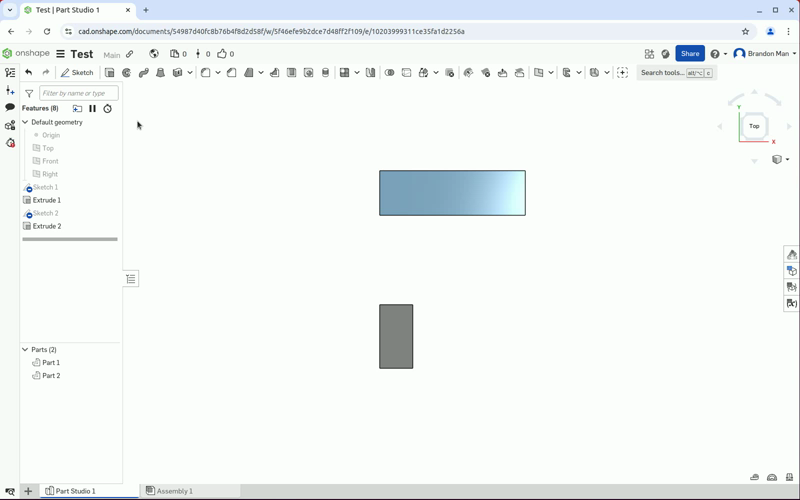
key(shift+h)
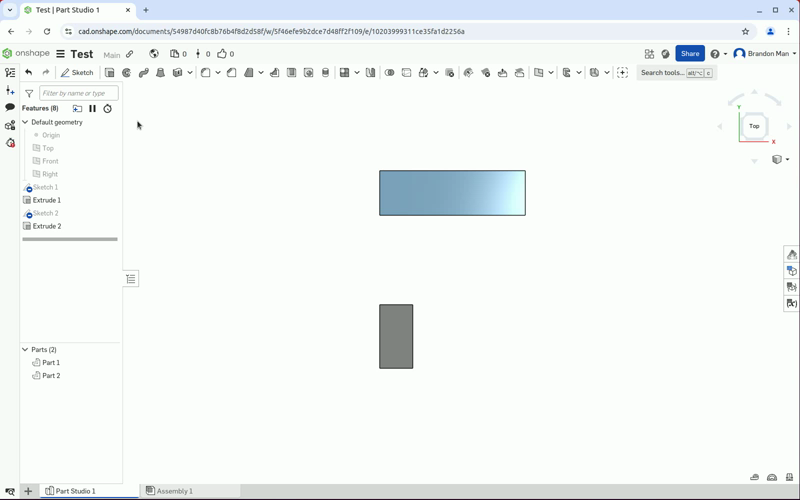
key(shift+h)
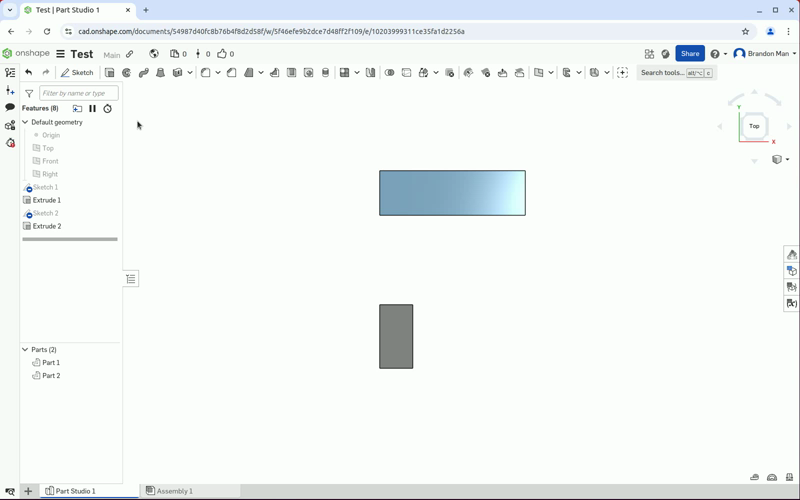
mouse_move(73, 189)
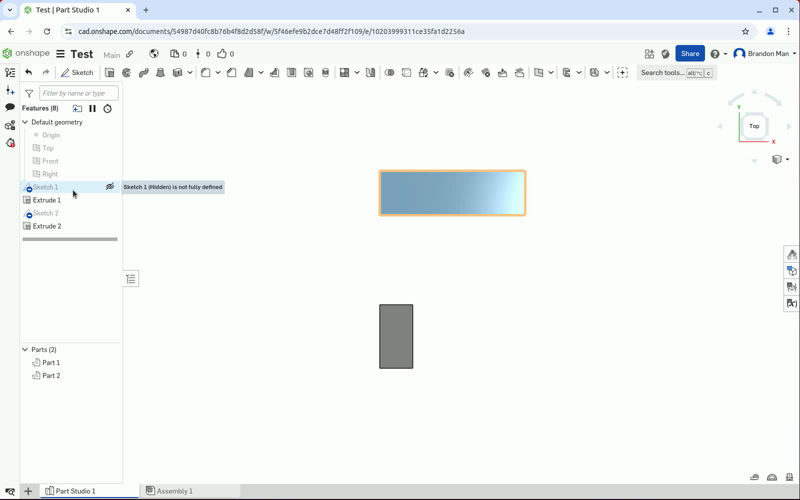
click(73, 189)
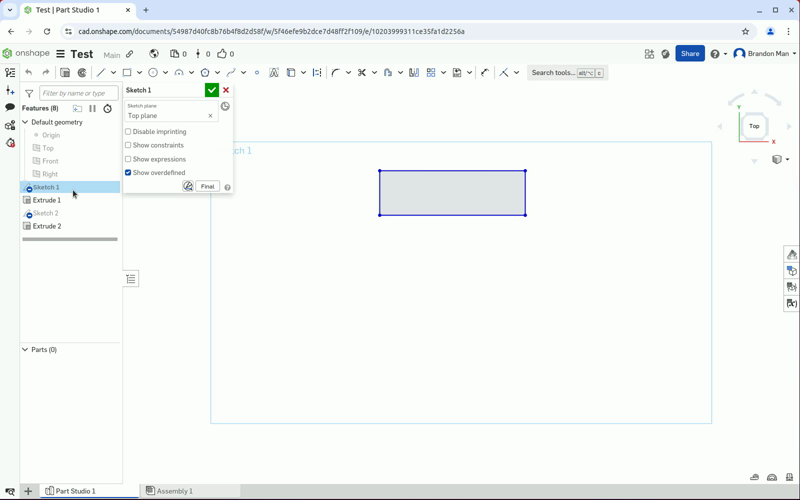
mouse_move(229, 92)
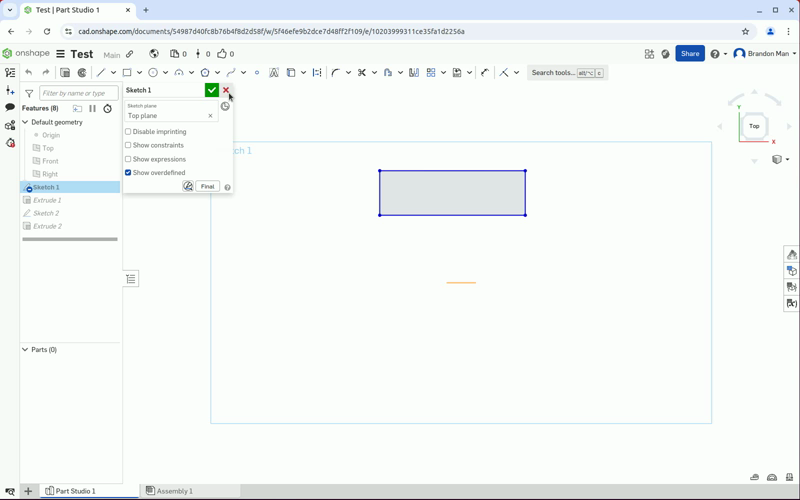
click(229, 92)
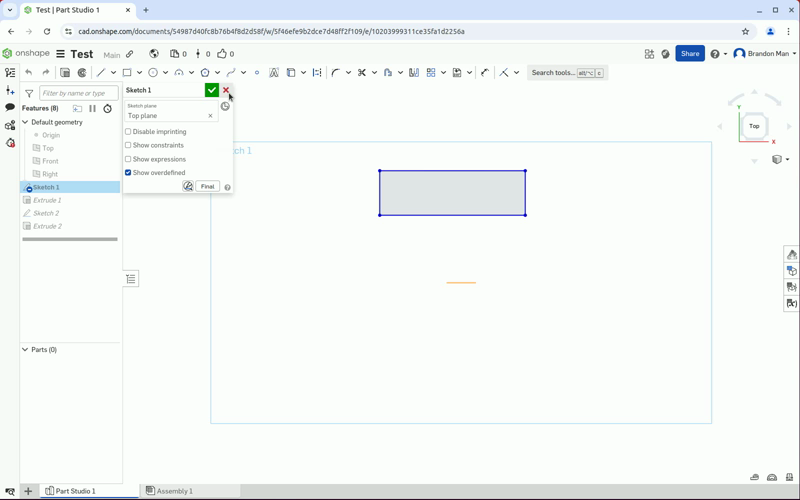
key(shift+s)
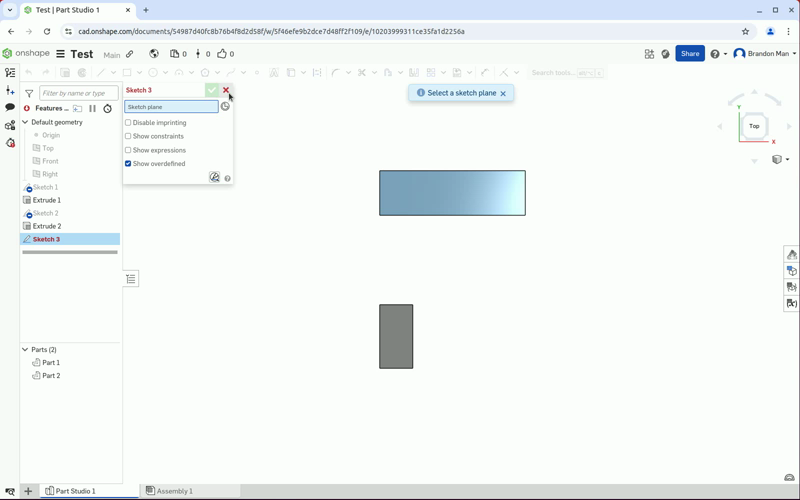
mouse_move(73, 150)
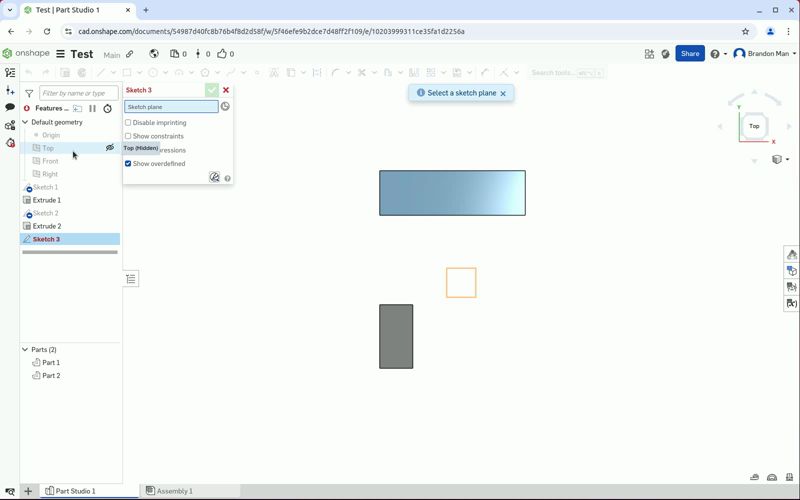
click(73, 150)
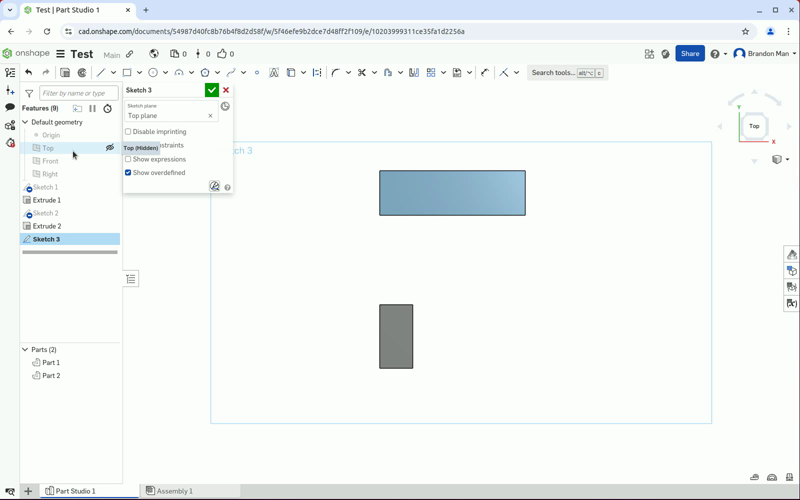
mouse_move(73, 352)
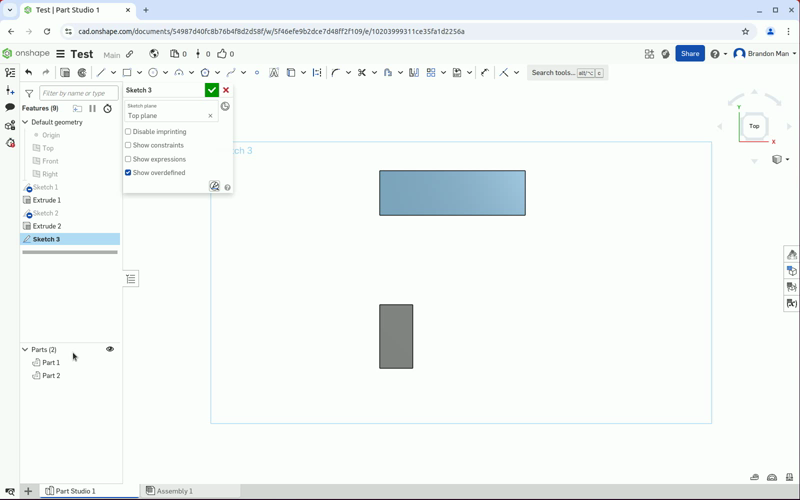
key(y)
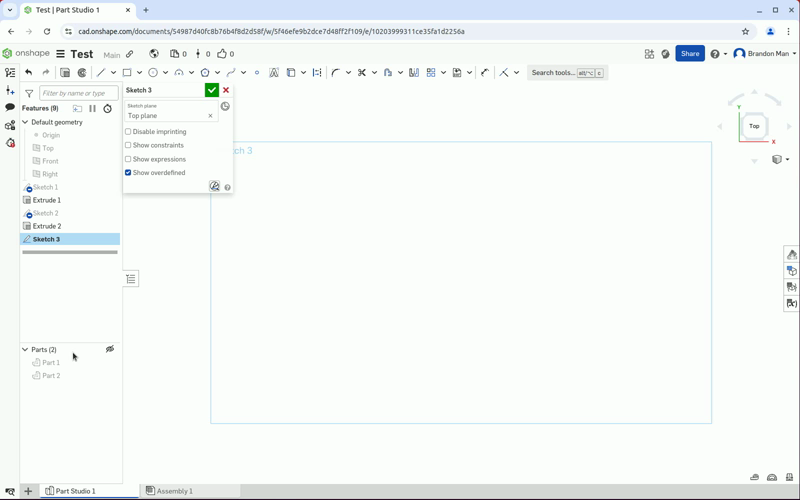
key(l)
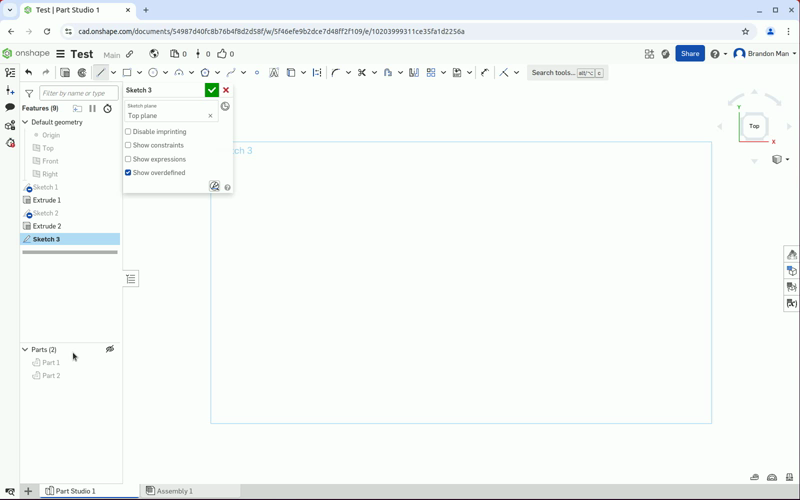
key_down(shift)
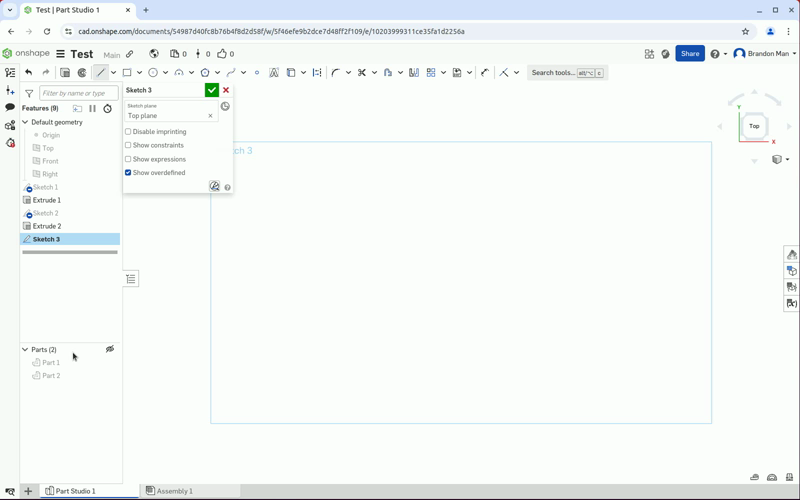
mouse_move(412, 368)
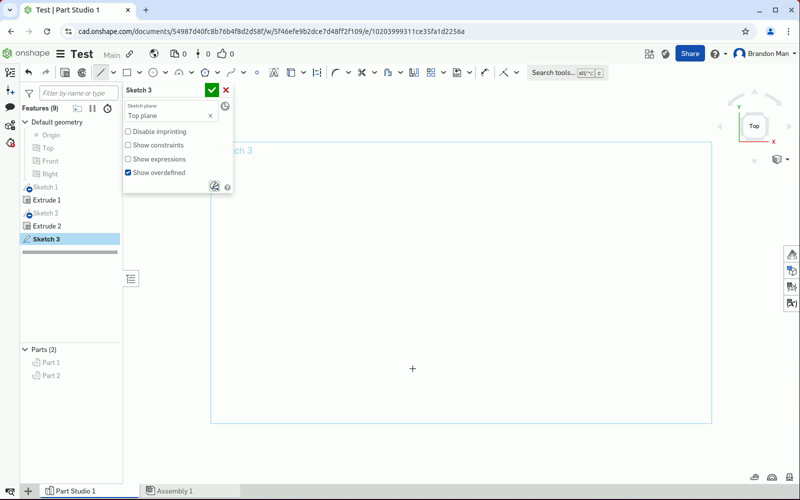
click(412, 368)
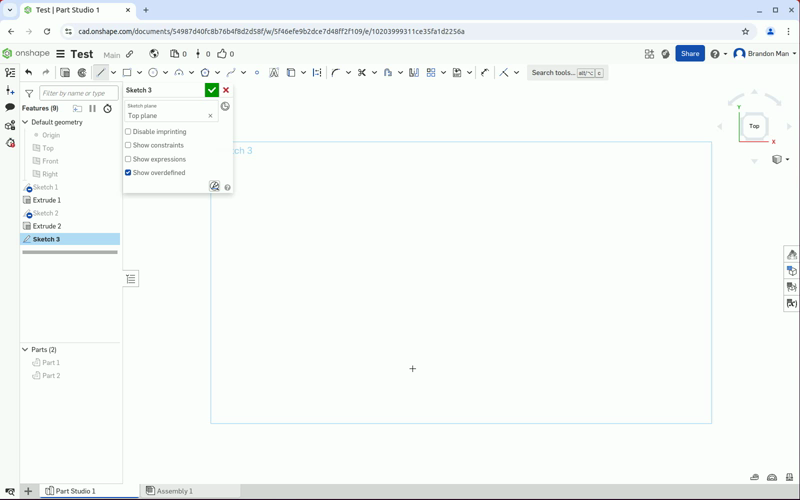
key_up(shift)
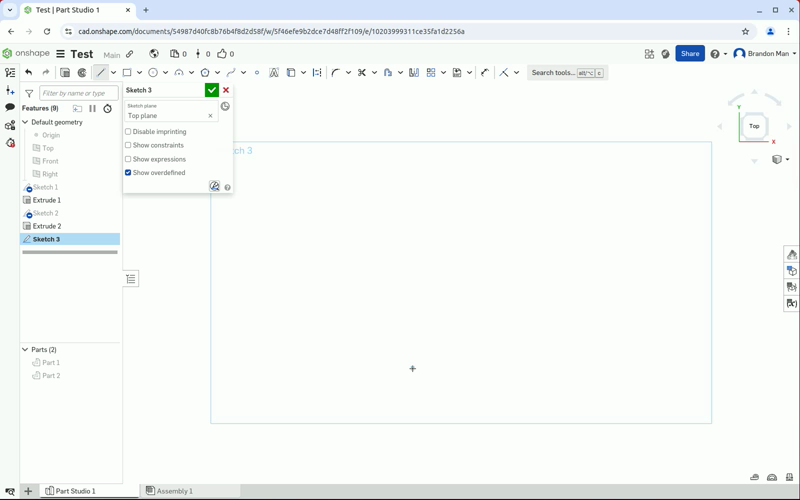
key_down(shift)
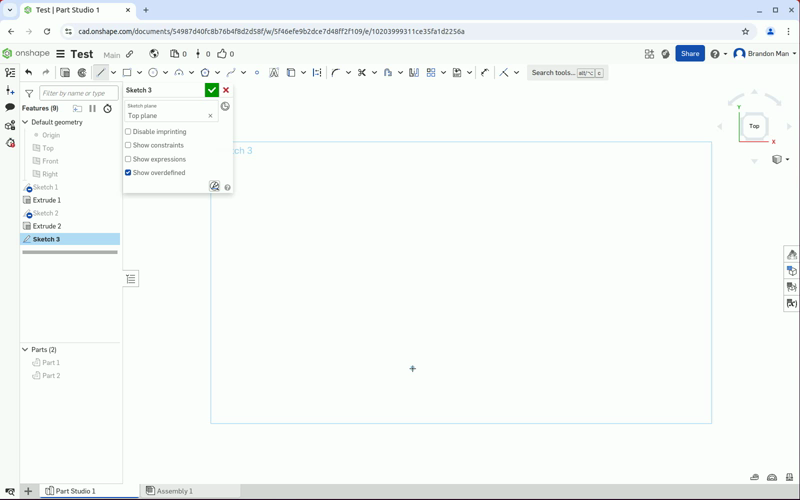
mouse_move(442, 368)
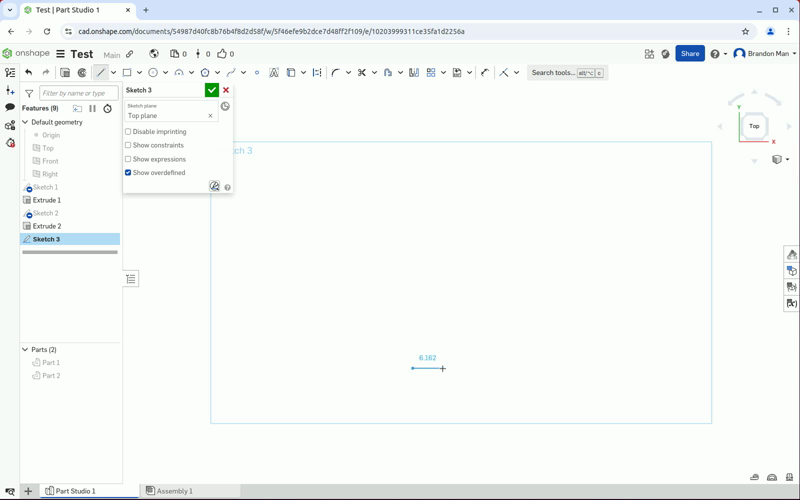
mouse_move(445, 368)
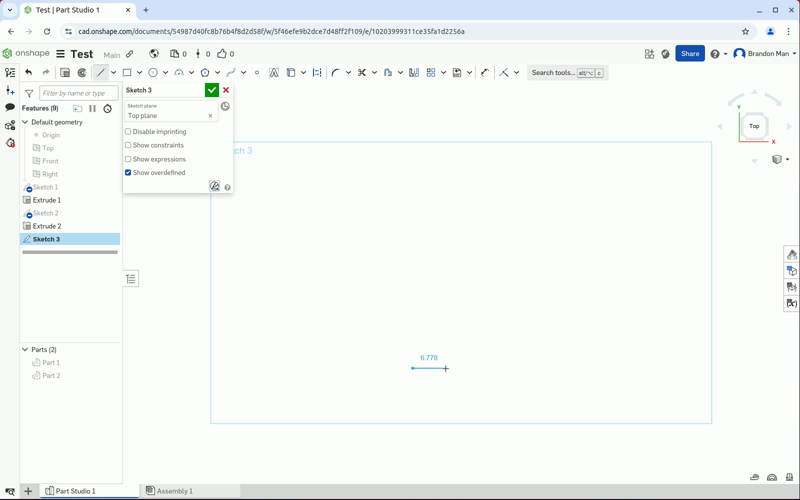
click(445, 368)
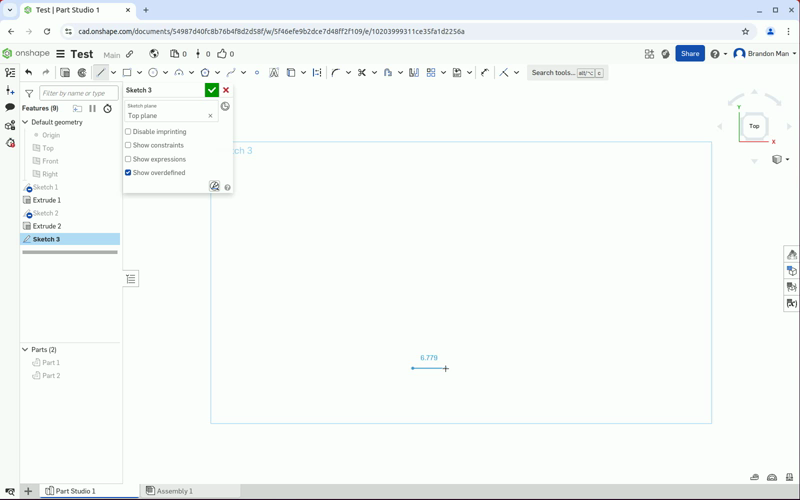
key_up(shift)
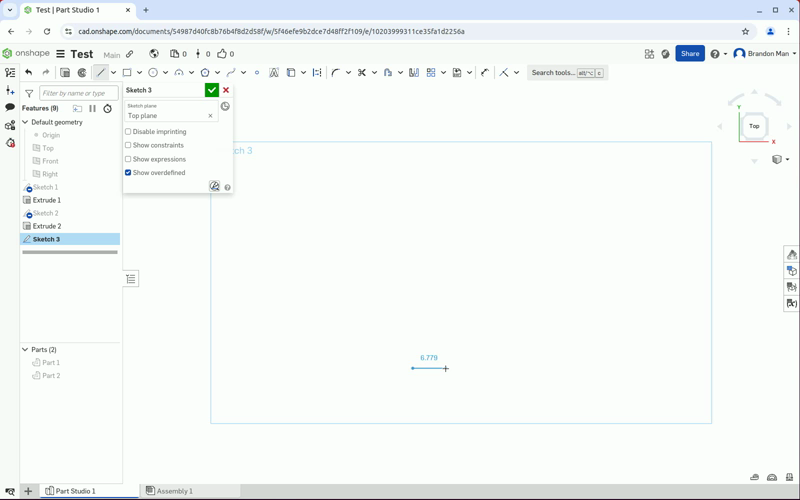
key_down(shift)
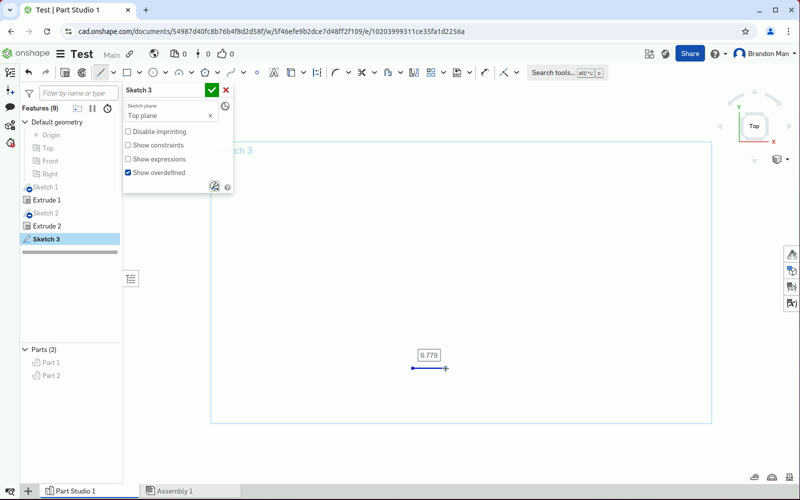
mouse_move(445, 304)
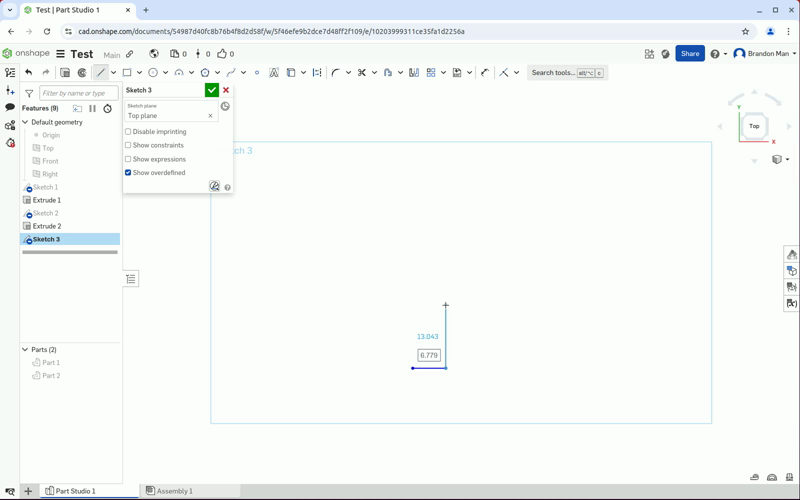
click(445, 304)
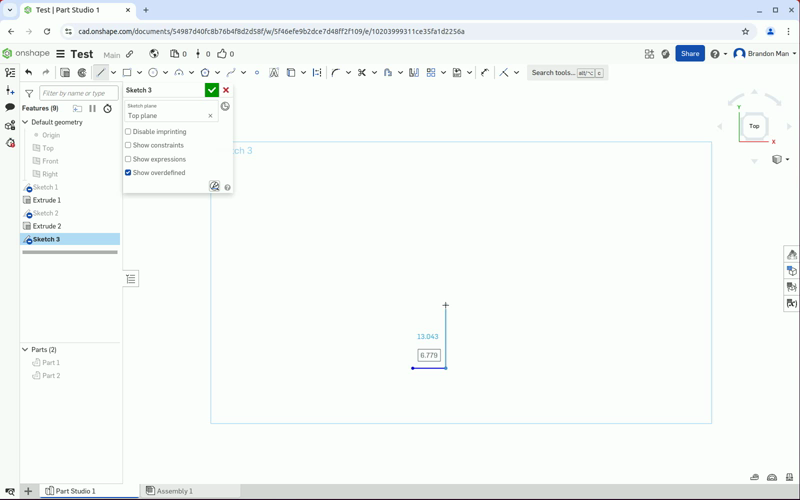
key_up(shift)
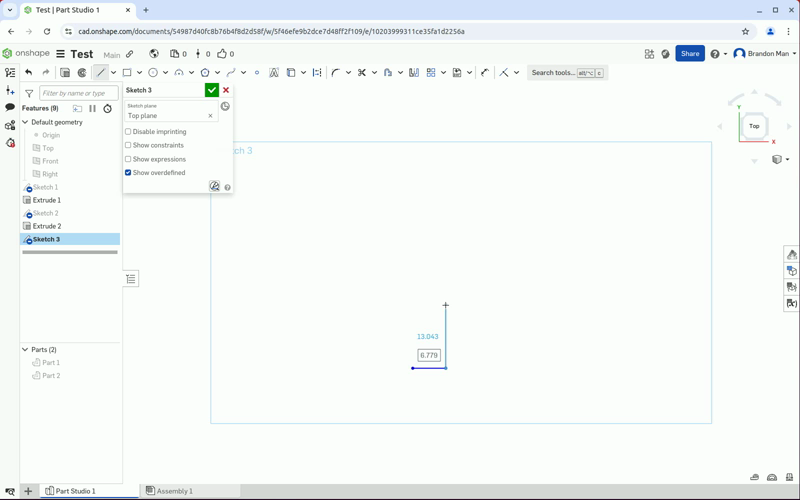
key_down(shift)
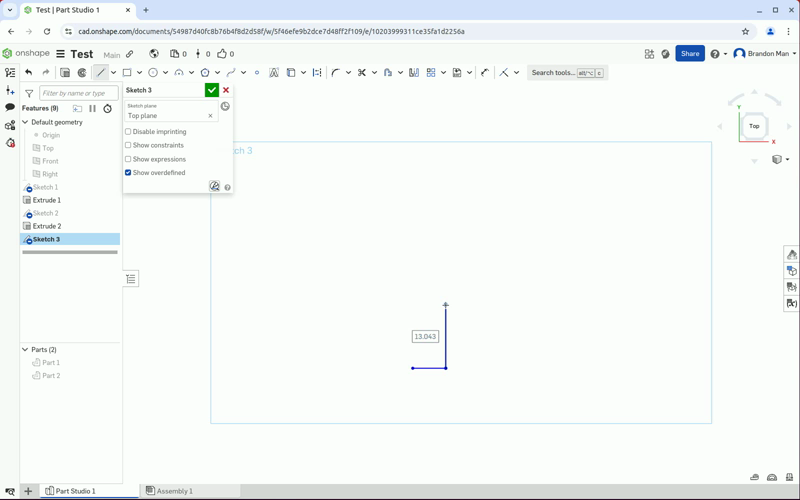
mouse_move(475, 304)
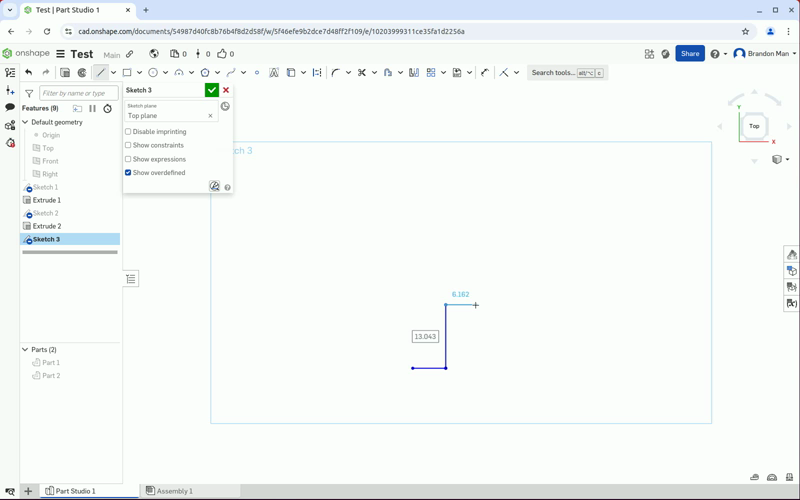
mouse_move(412, 304)
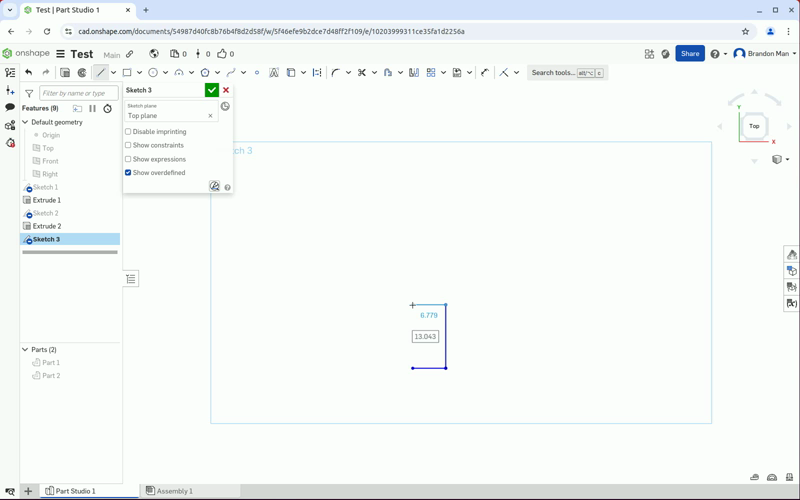
click(412, 304)
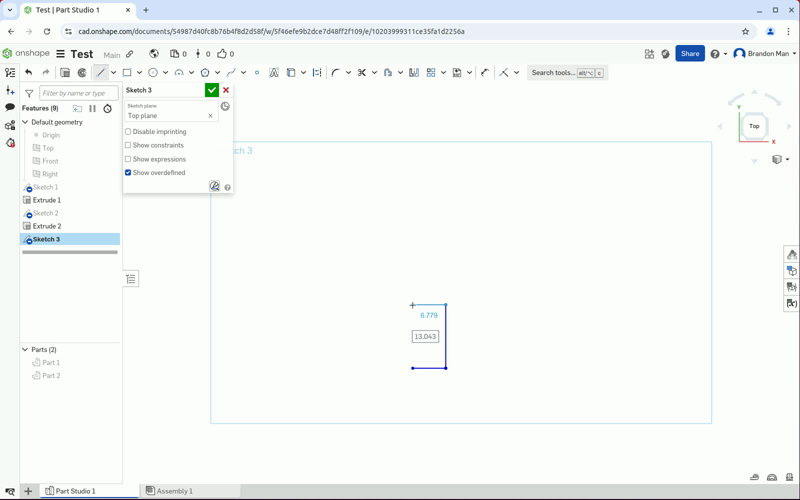
key_up(shift)
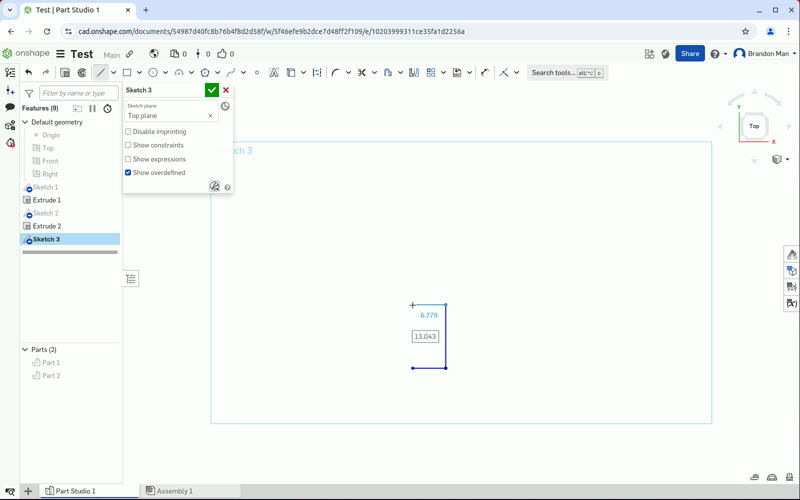
key_down(shift)
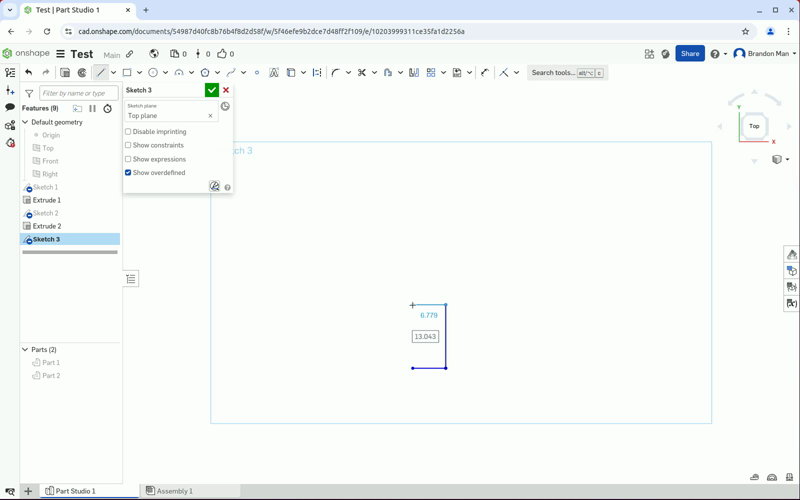
mouse_move(412, 368)
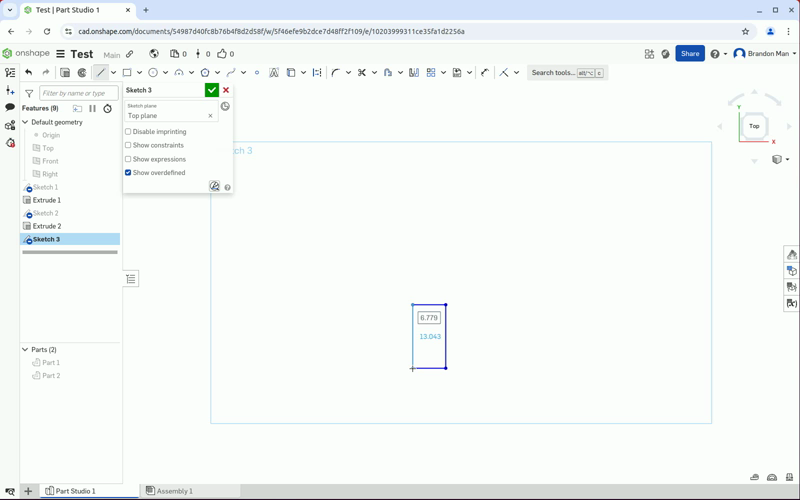
key_up(shift)
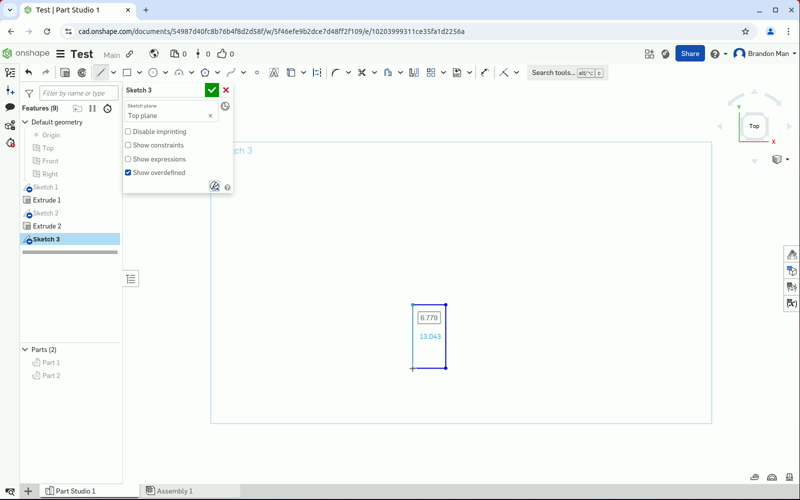
click(412, 368)
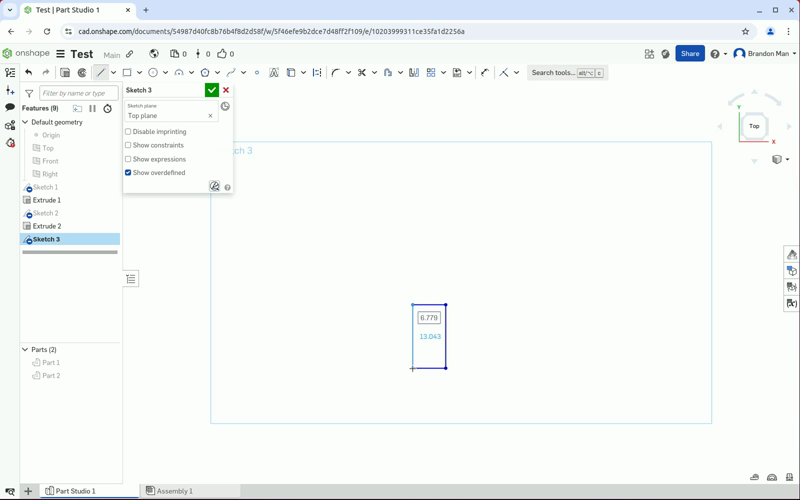
key(esc)
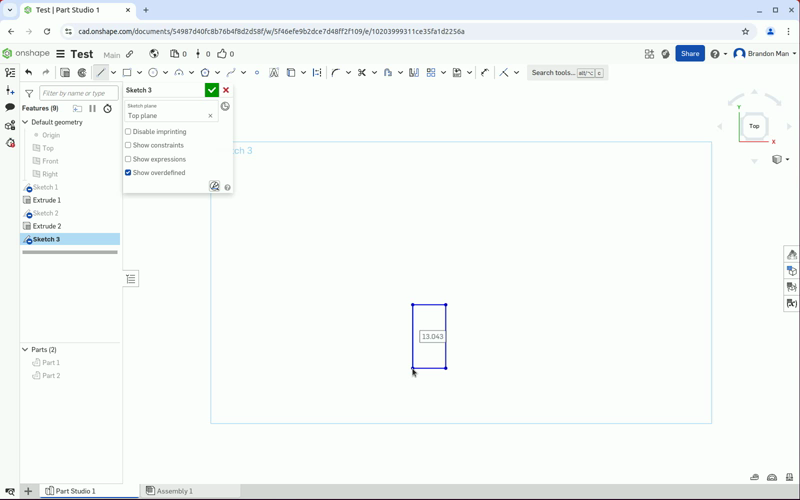
mouse_move(433, 341)
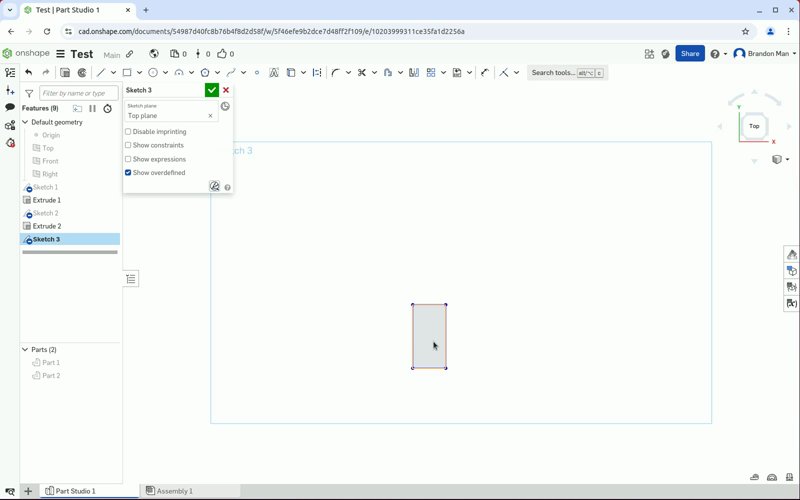
click(433, 341)
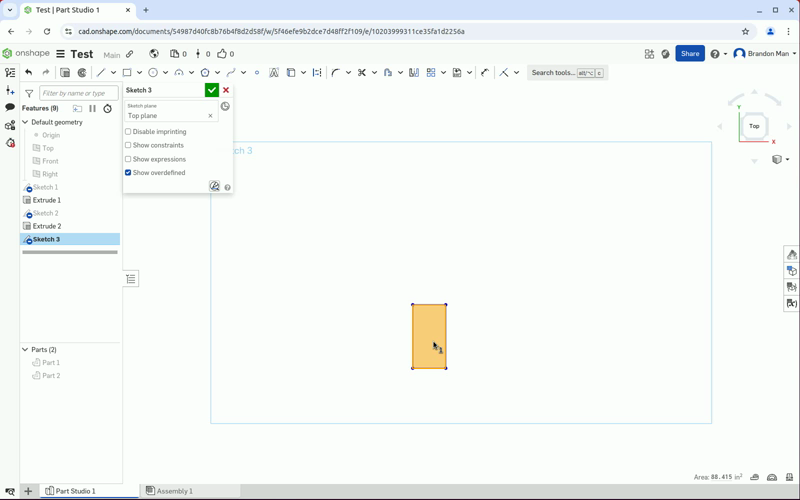
mouse_move(73, 352)
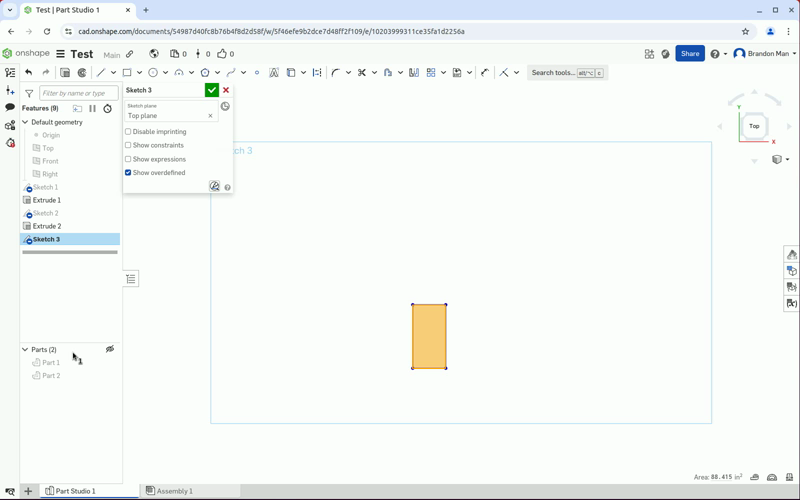
key(shift+y)
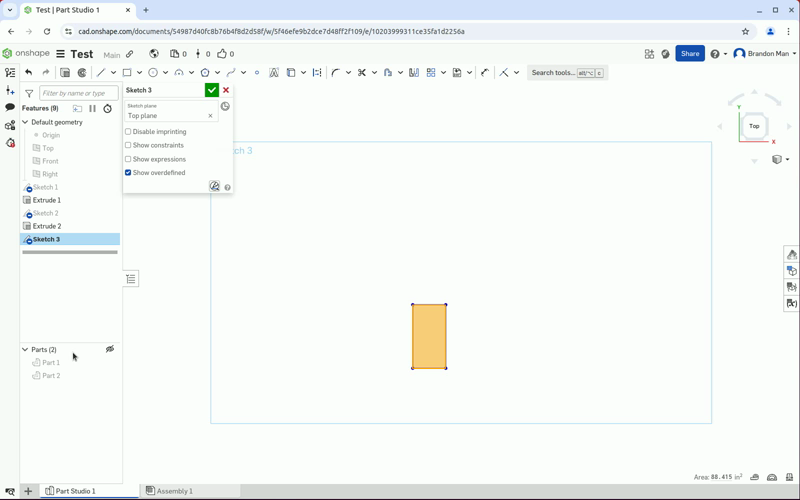
key(shift+e)
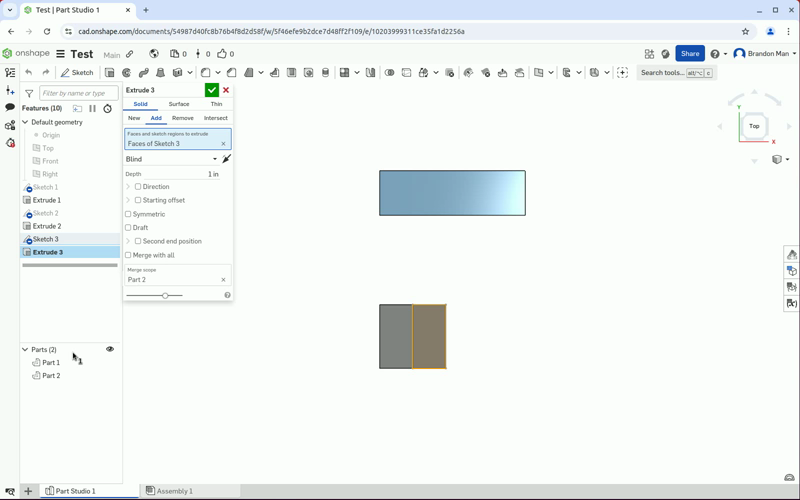
mouse_move(143, 106)
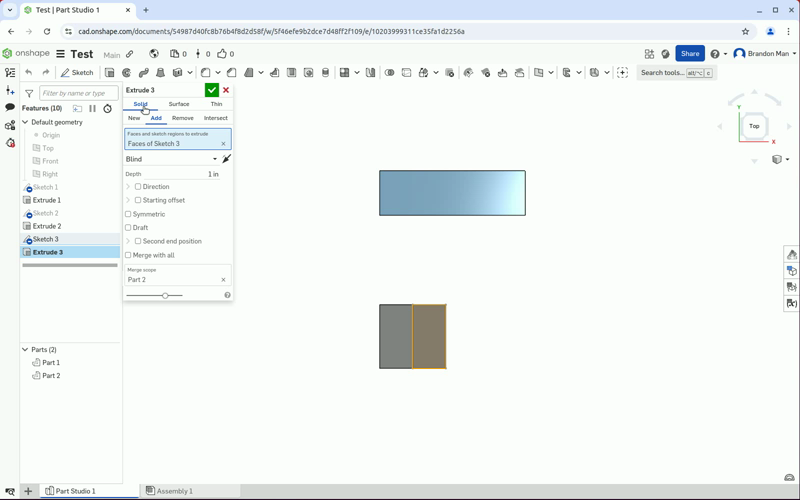
click(143, 106)
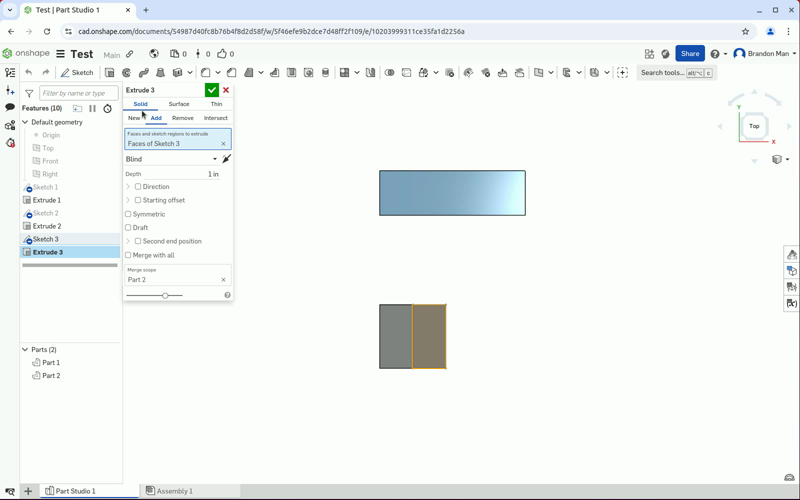
mouse_move(137, 120)
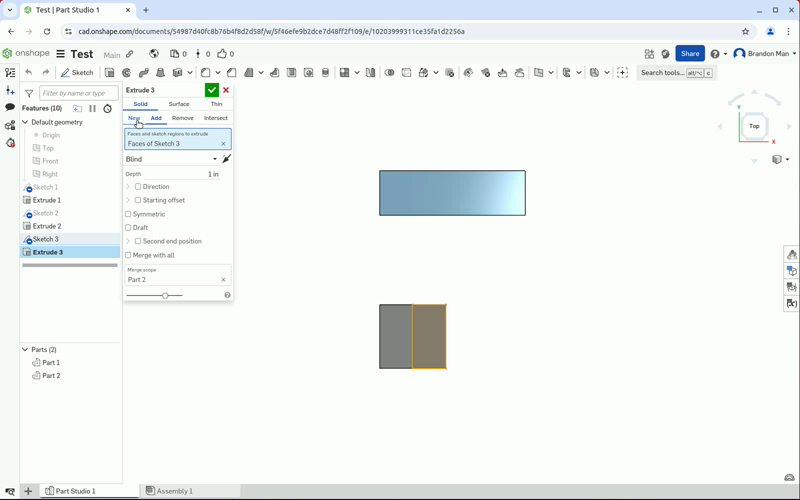
click(137, 120)
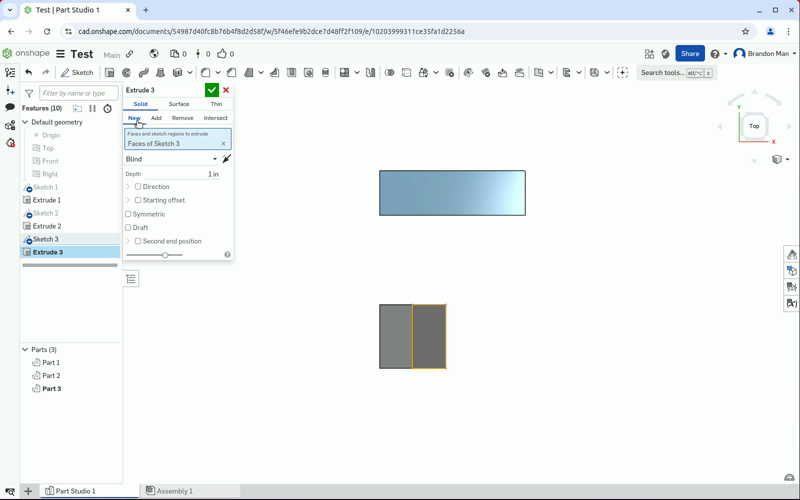
key(tab, 4)
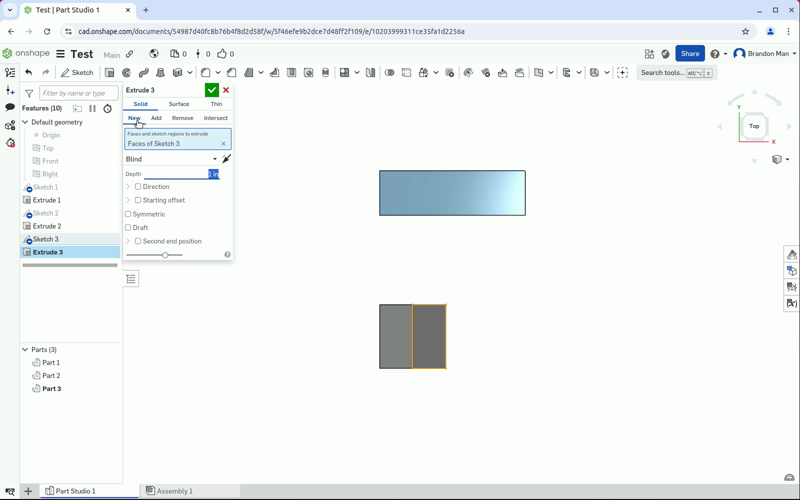
text(11.073)
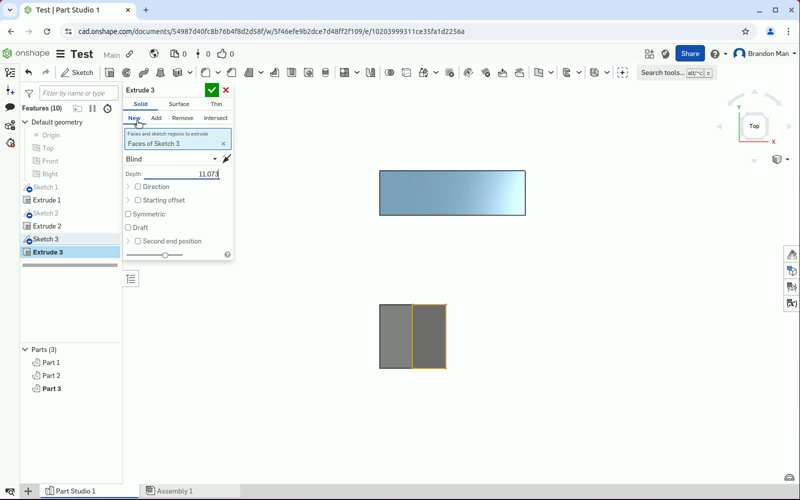
key(enter)
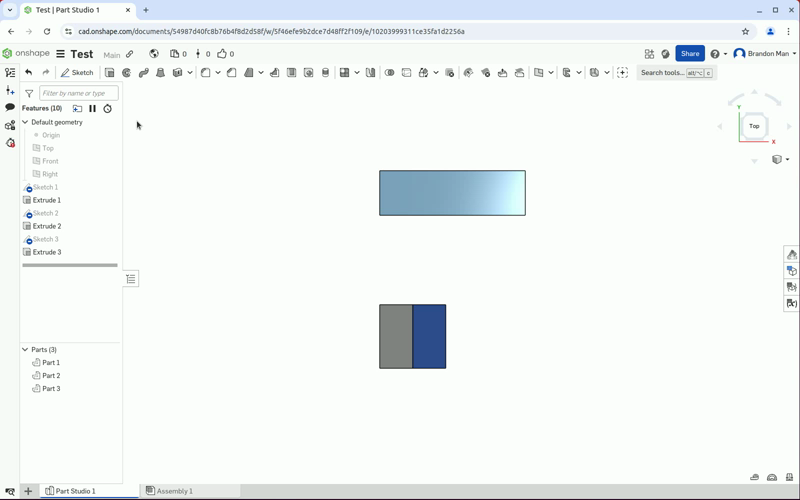
key(shift+h)
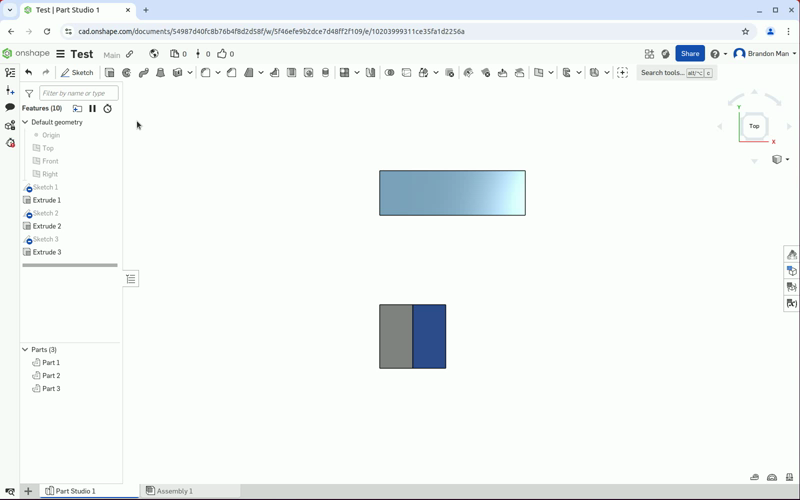
key(shift+h)
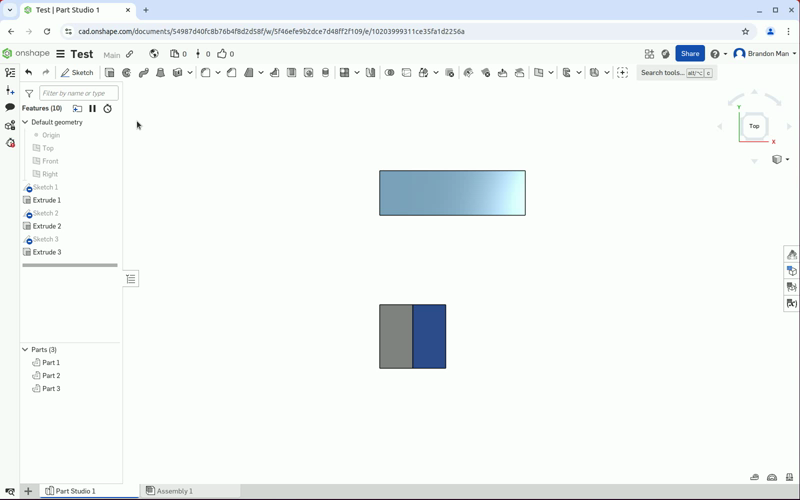
mouse_move(73, 189)
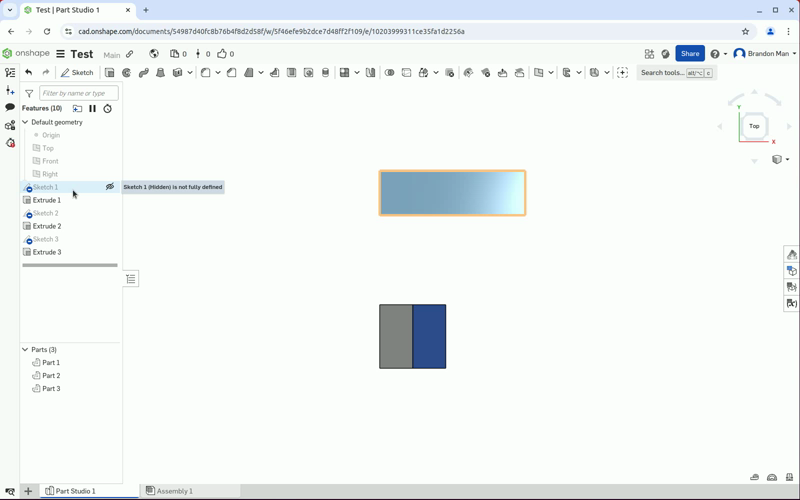
click(73, 189)
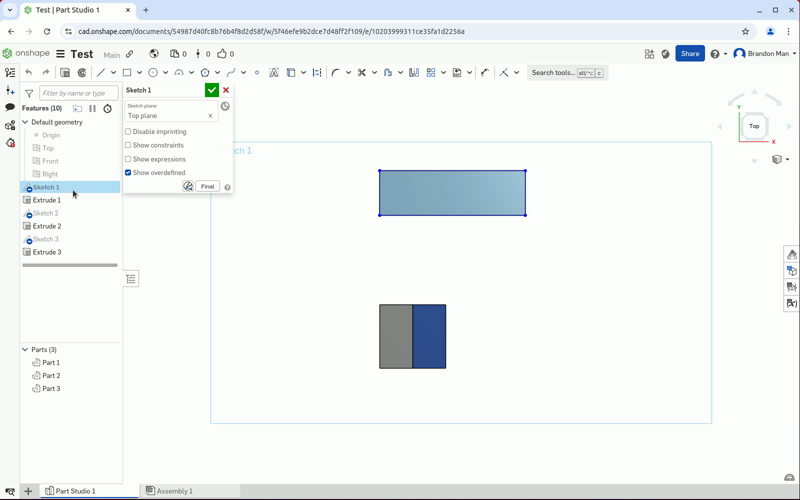
mouse_move(229, 92)
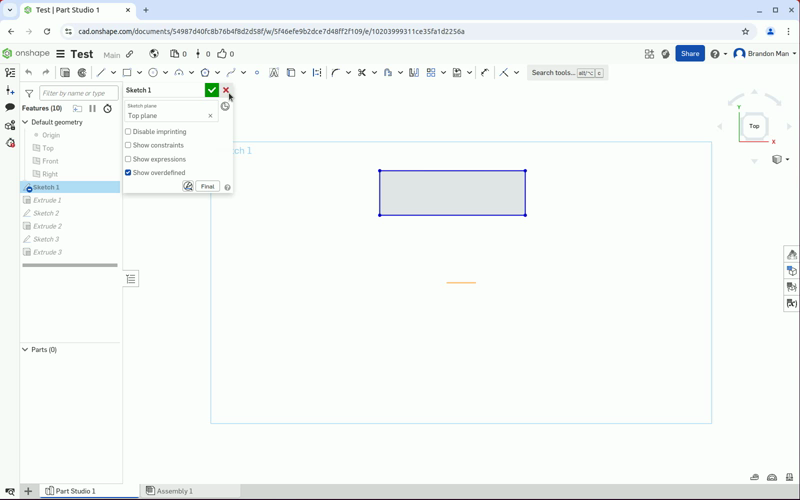
click(229, 92)
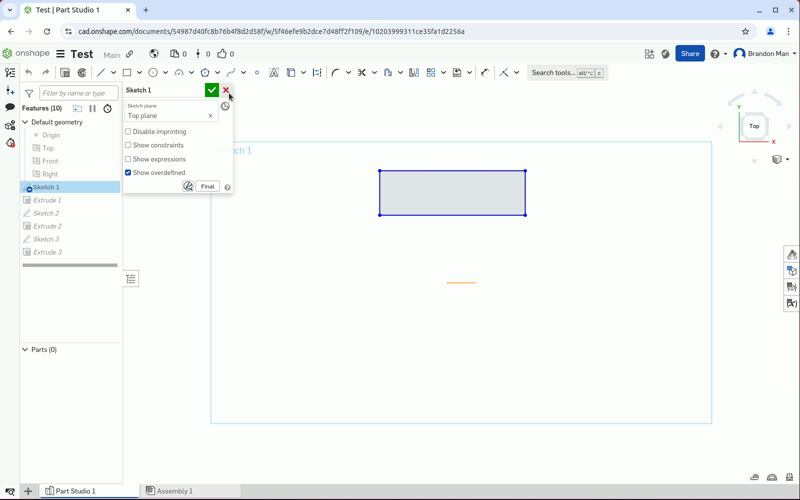
key(shift+s)
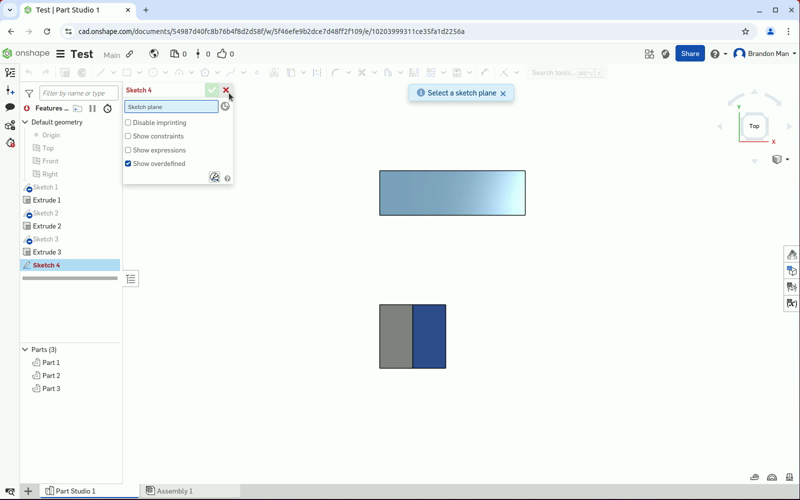
mouse_move(73, 150)
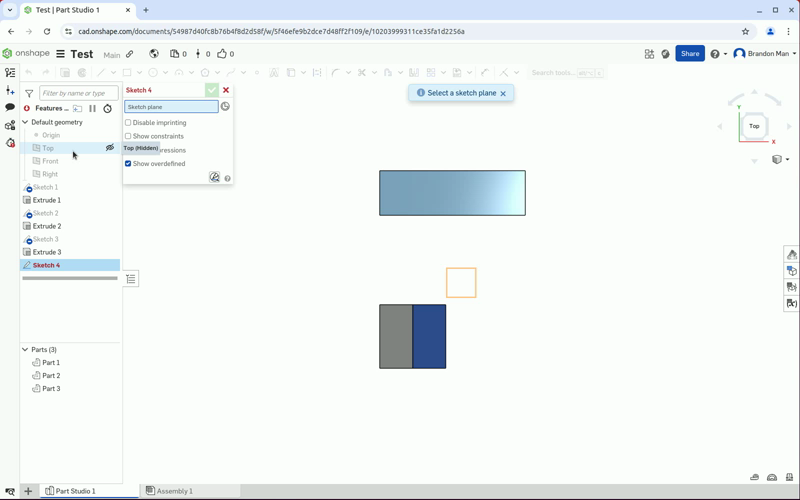
click(73, 150)
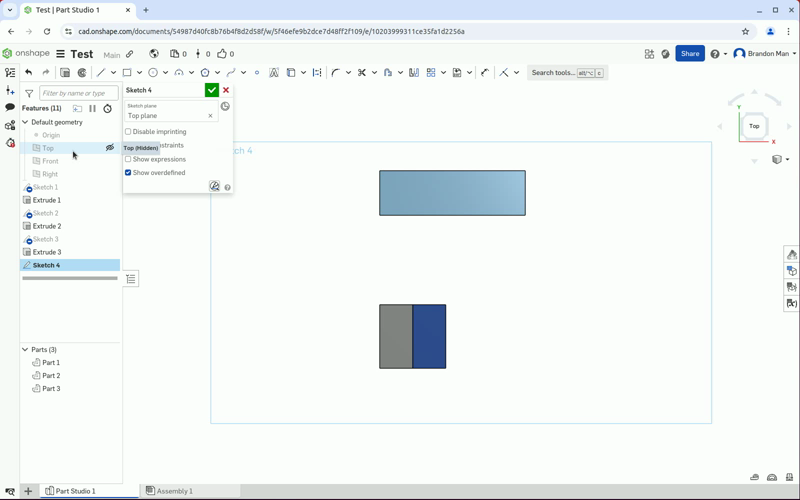
mouse_move(73, 352)
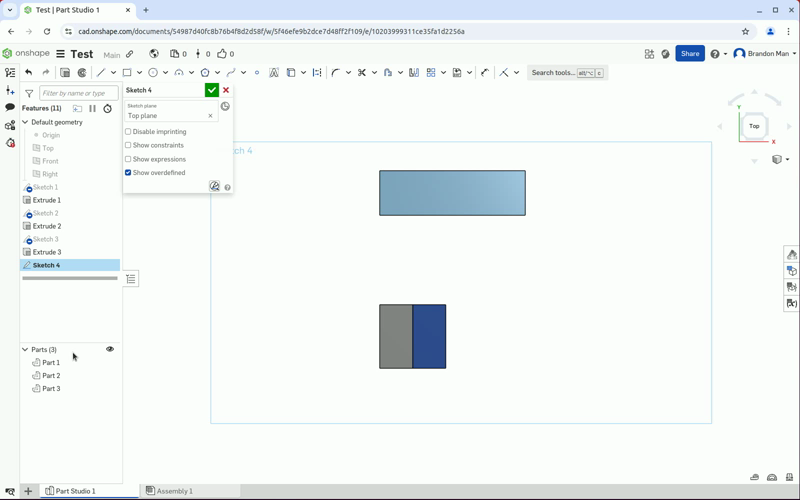
key(y)
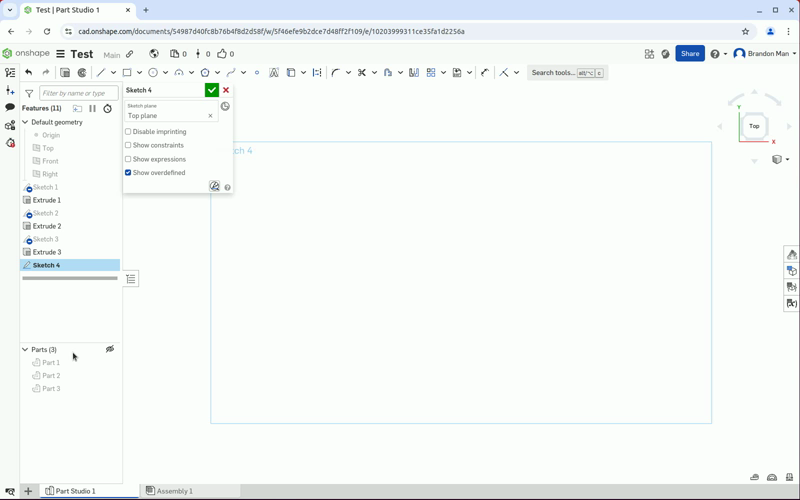
key(l)
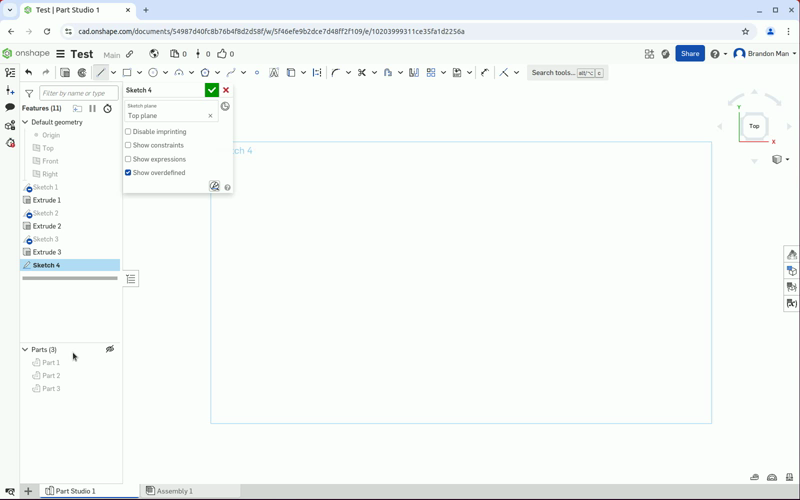
key_down(shift)
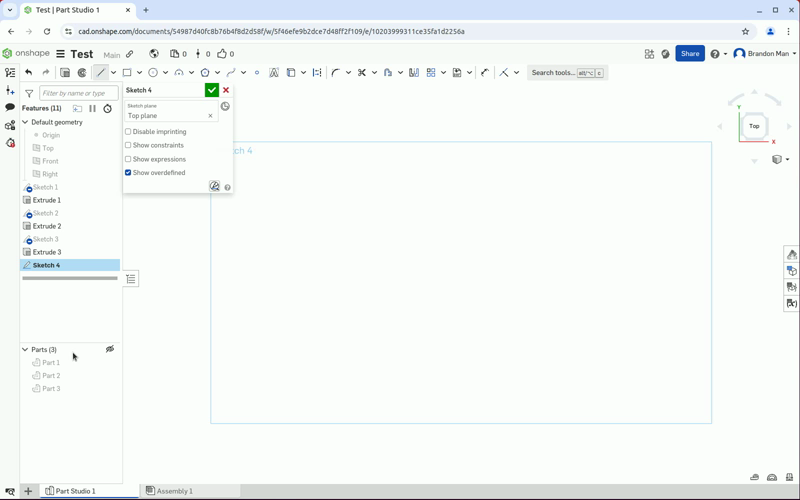
mouse_move(444, 368)
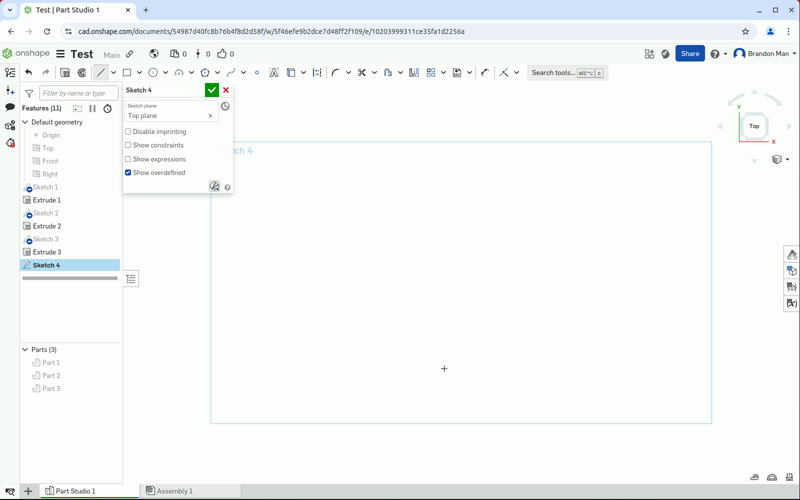
click(444, 368)
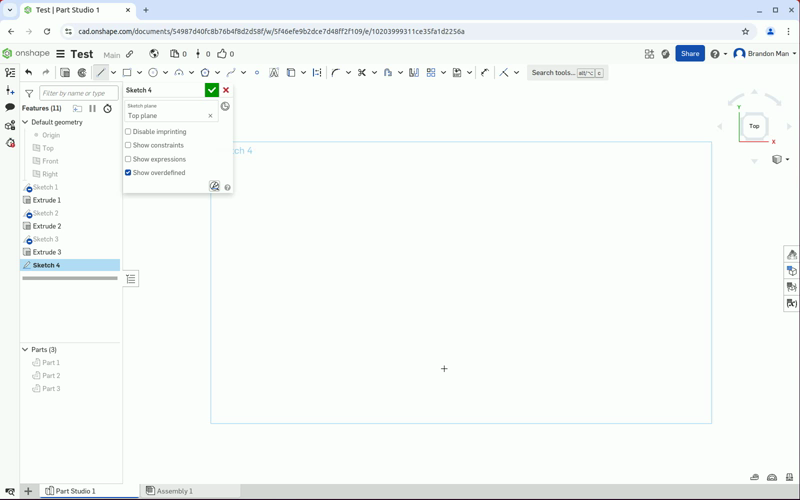
key_up(shift)
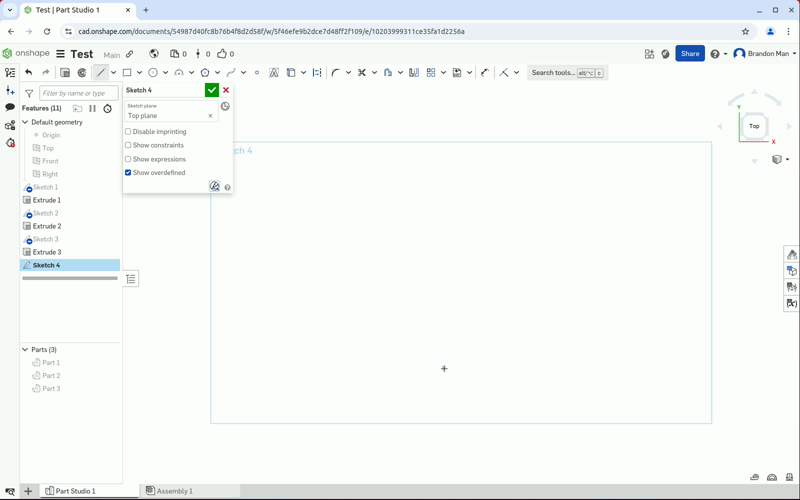
key_down(shift)
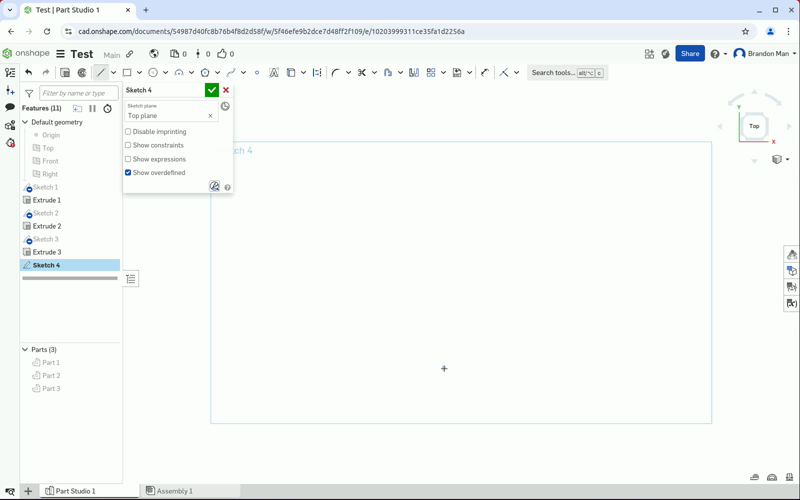
mouse_move(474, 368)
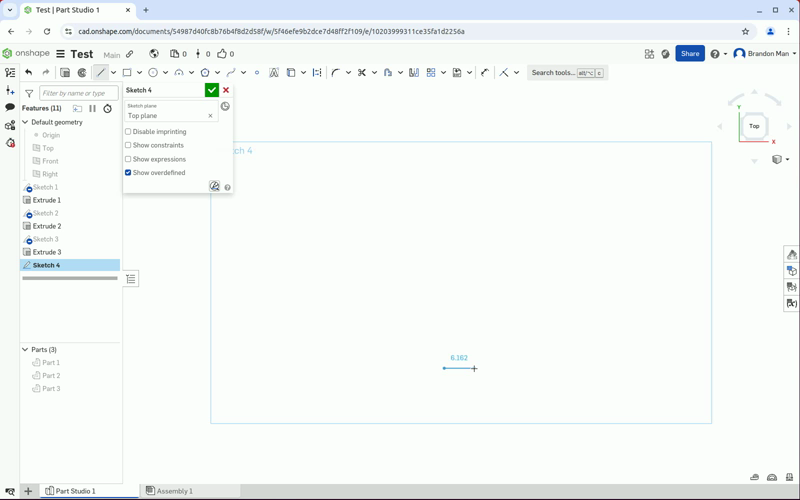
mouse_move(477, 368)
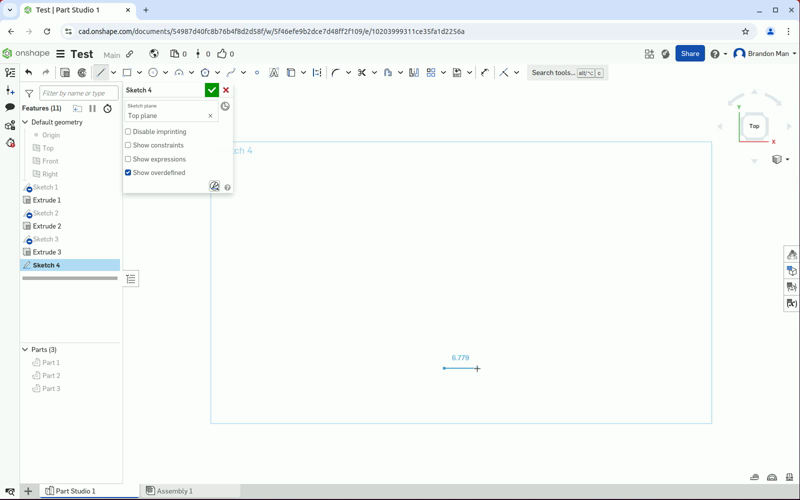
click(477, 368)
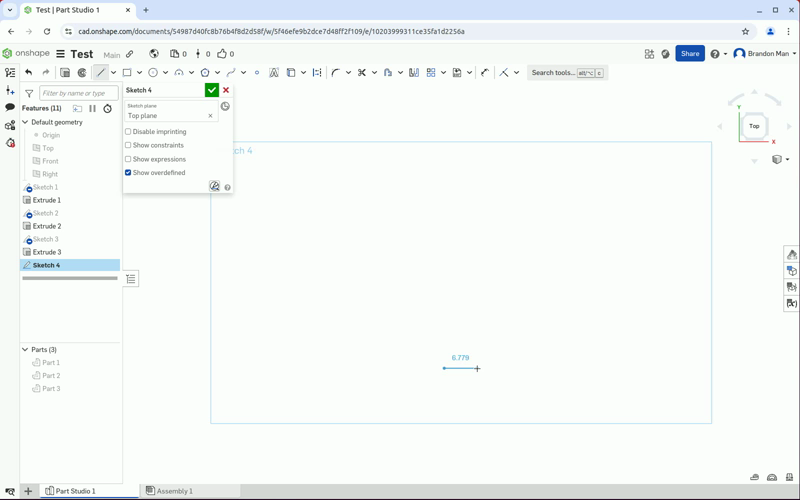
key_up(shift)
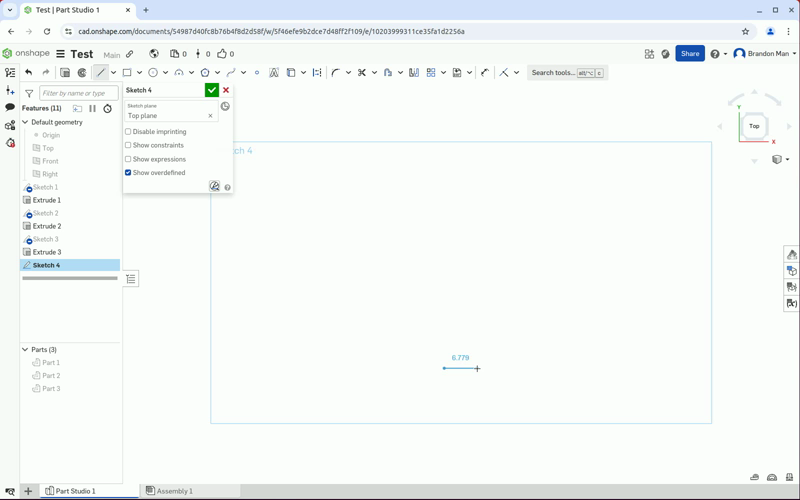
key_down(shift)
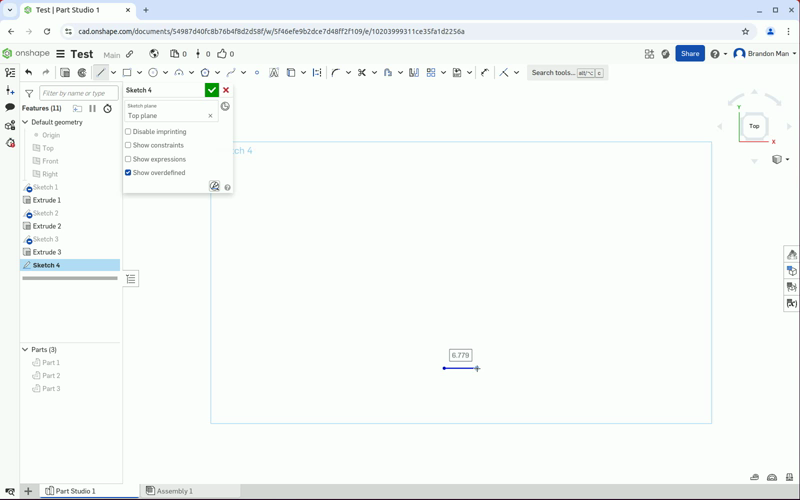
mouse_move(477, 304)
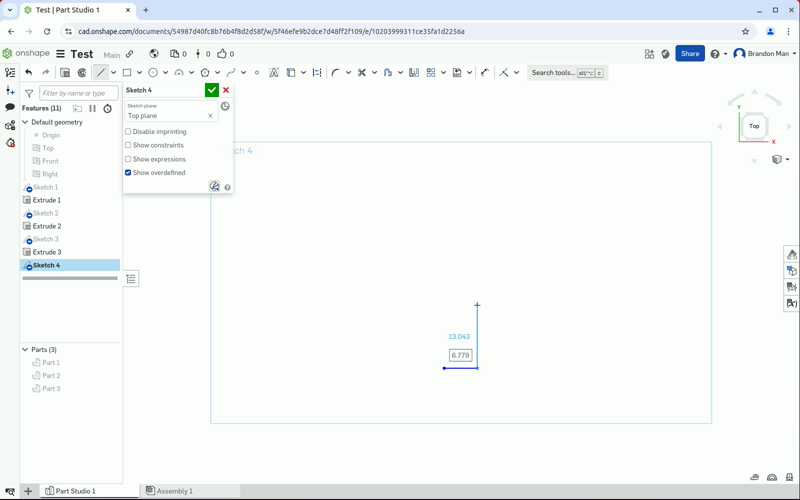
click(477, 304)
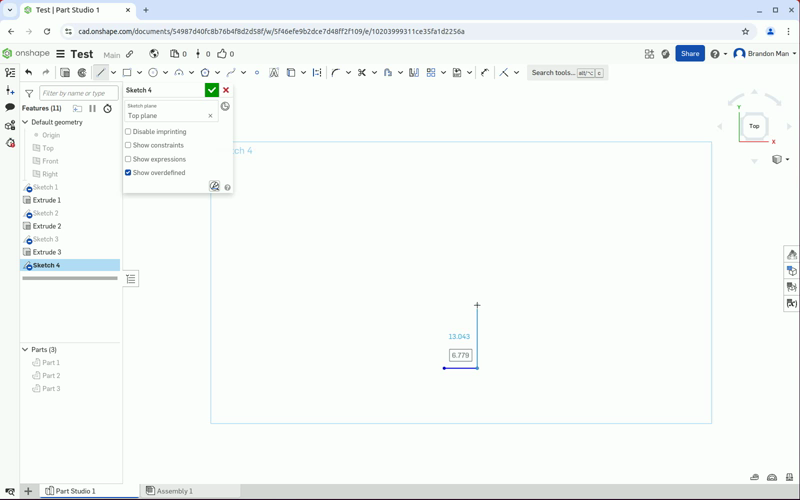
key_up(shift)
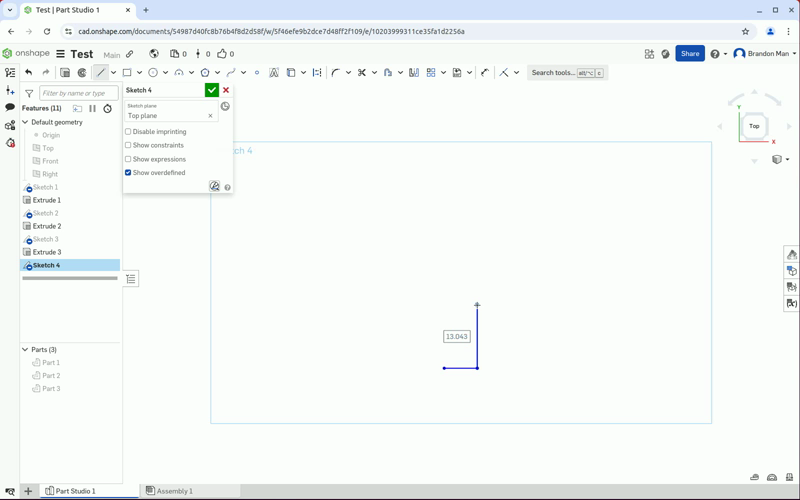
key_down(shift)
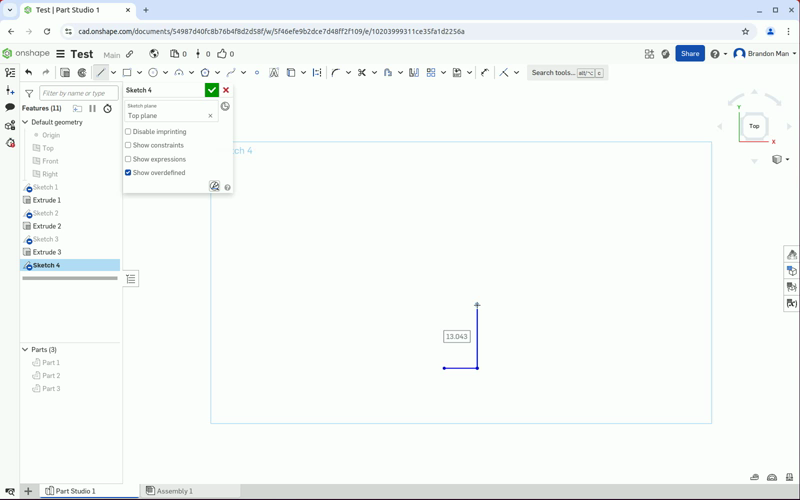
mouse_move(507, 304)
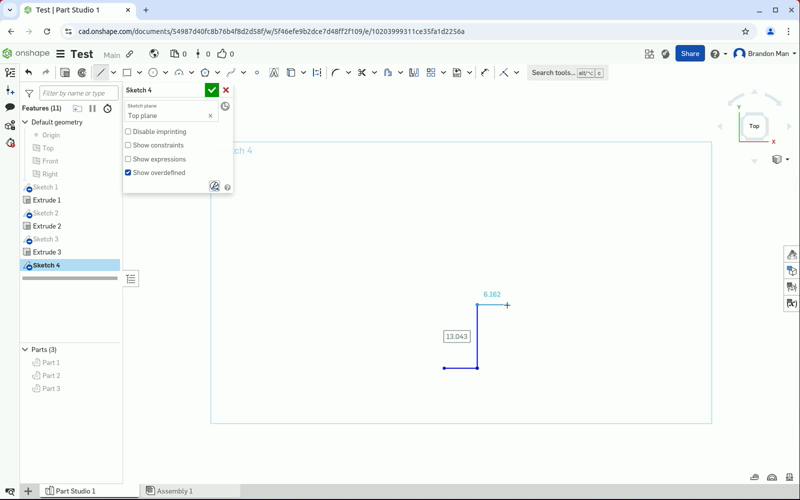
mouse_move(444, 304)
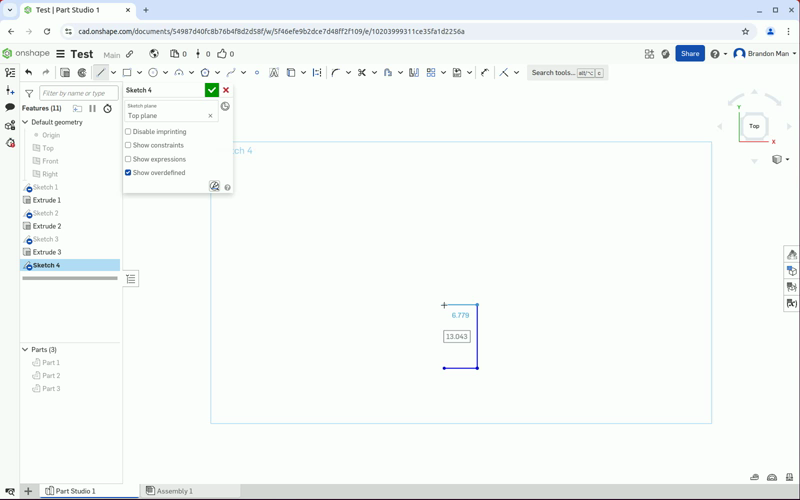
click(444, 304)
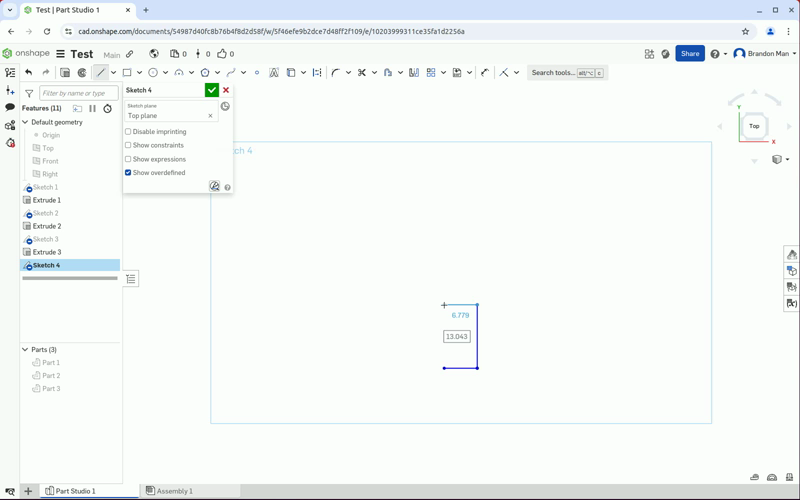
key_up(shift)
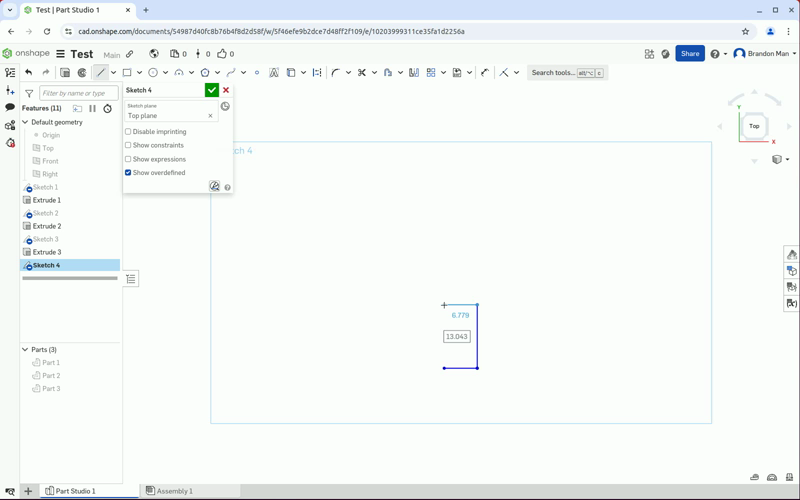
key_down(shift)
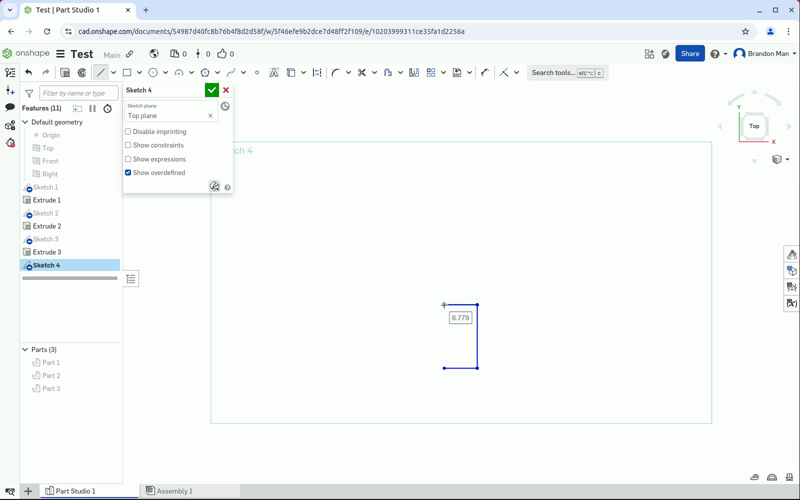
mouse_move(444, 368)
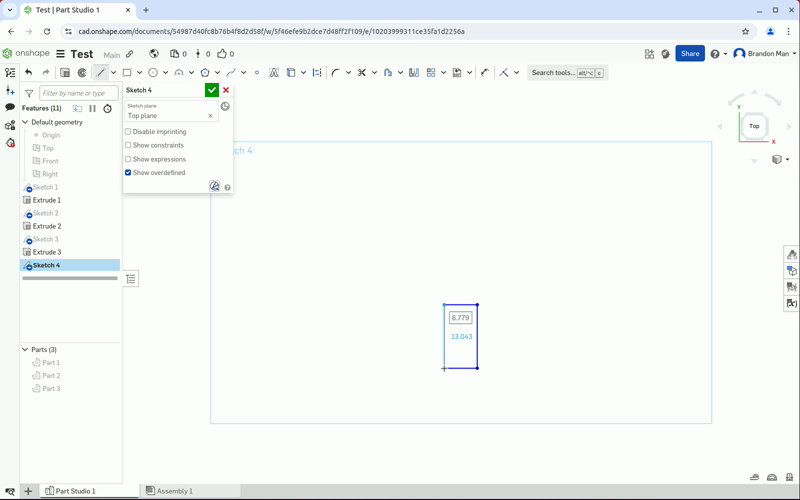
key_up(shift)
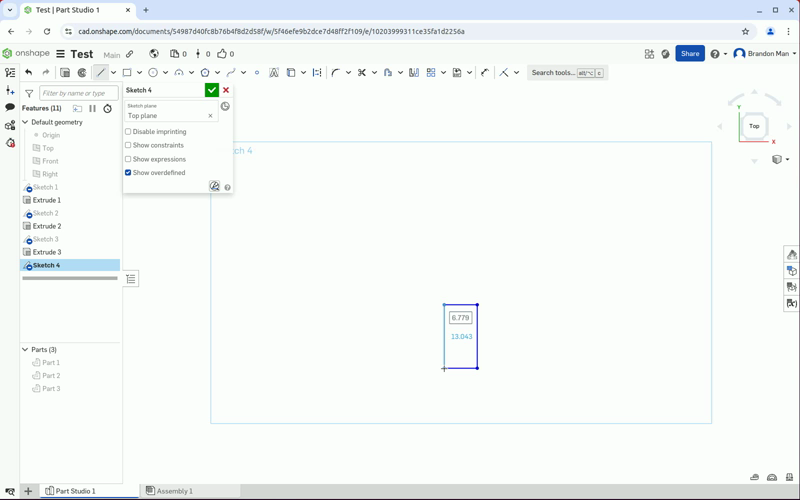
click(444, 368)
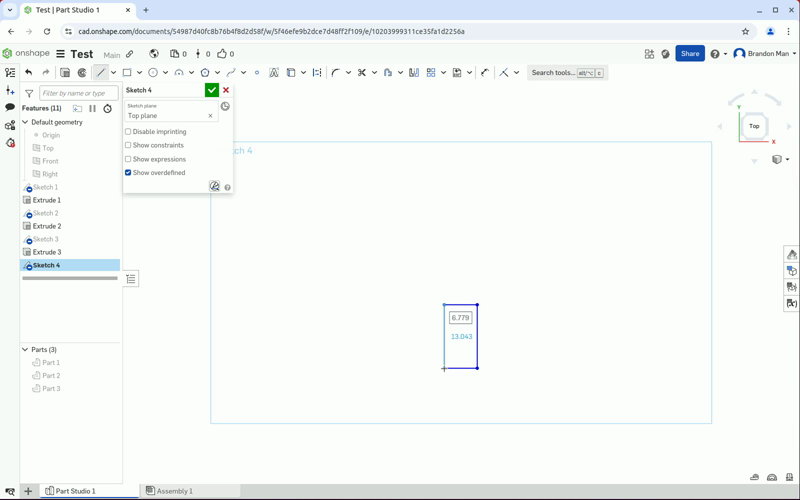
key(esc)
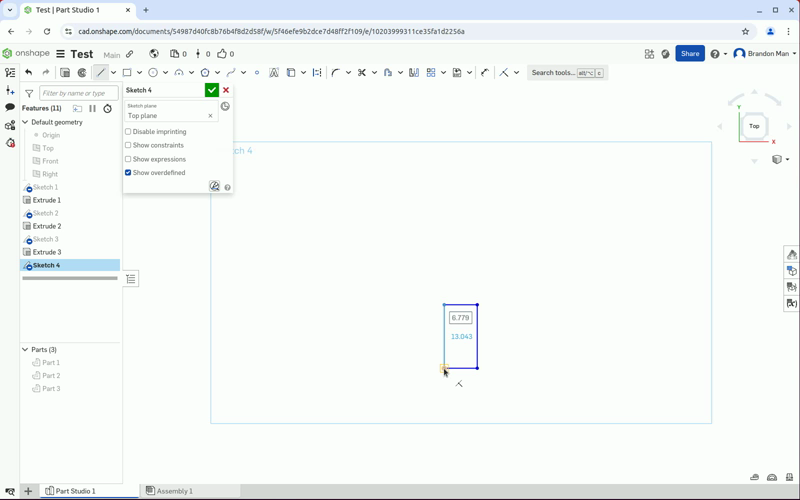
mouse_move(452, 308)
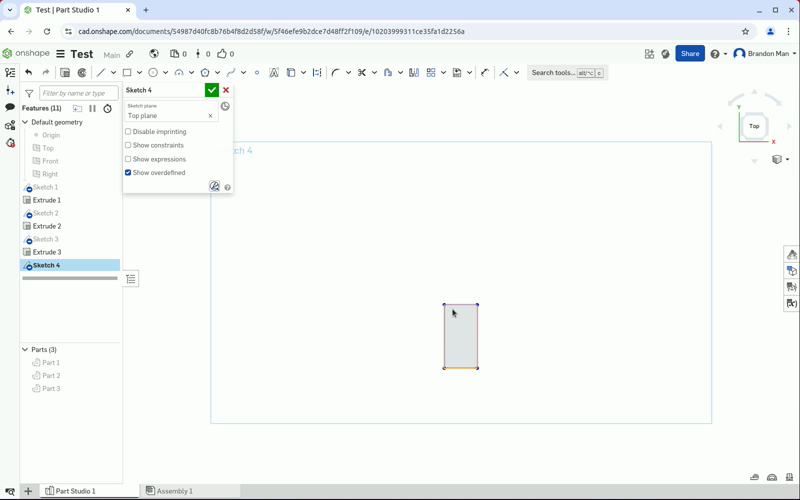
click(452, 308)
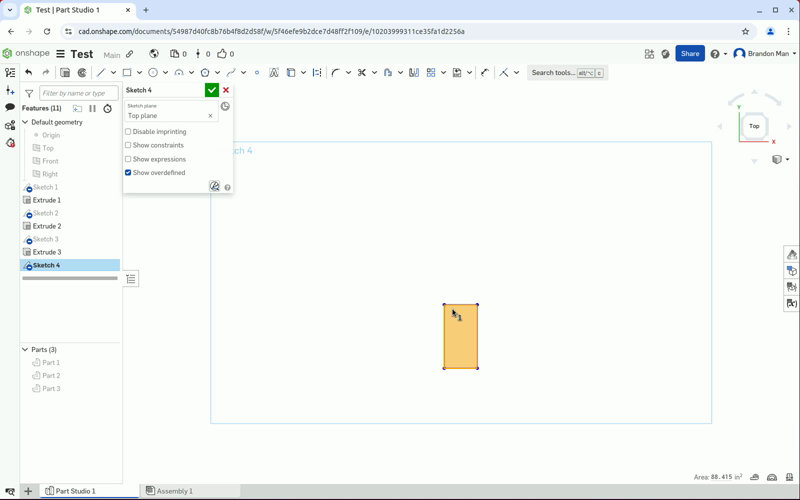
mouse_move(73, 352)
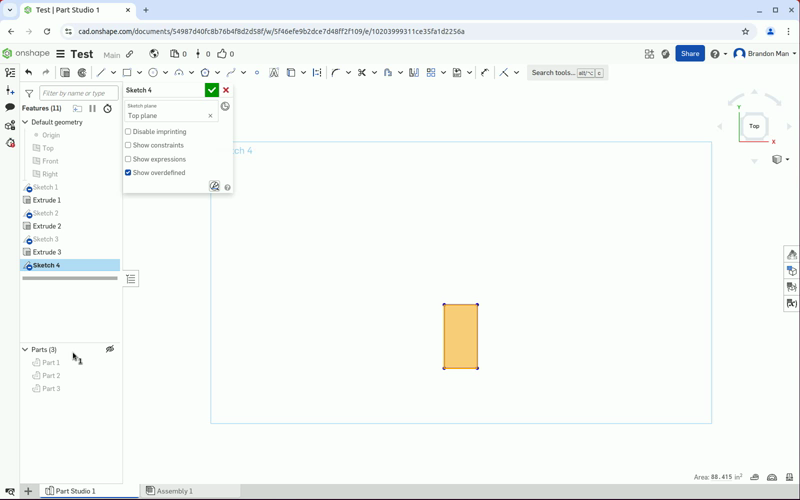
key(shift+y)
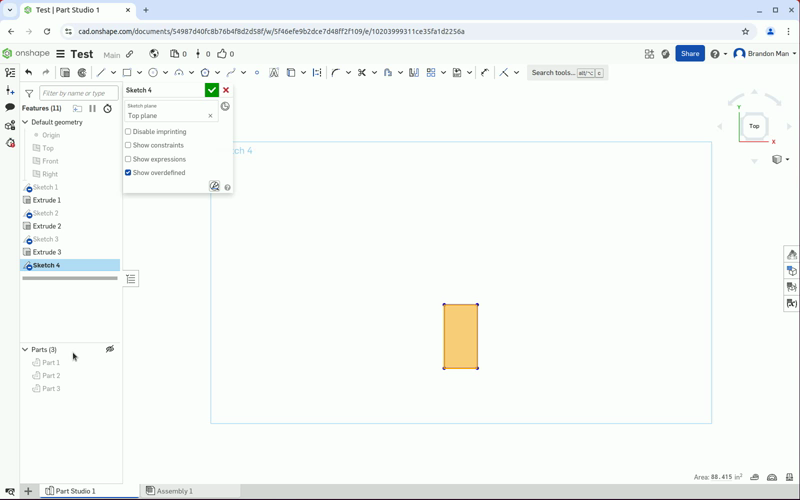
key(shift+e)
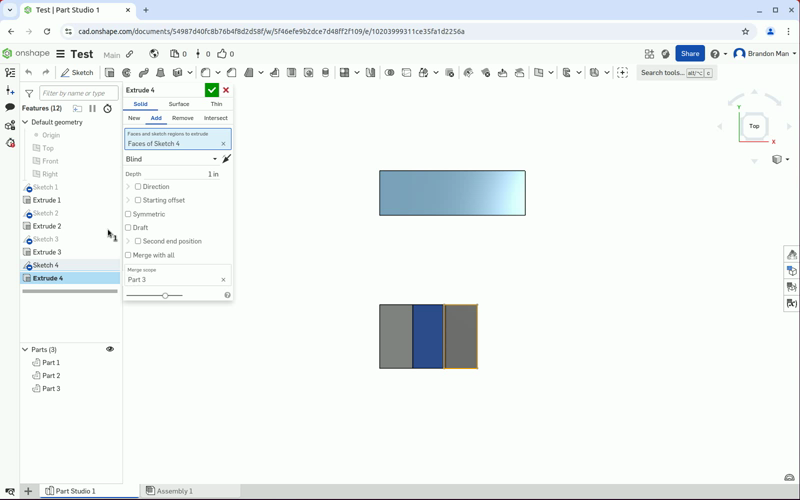
mouse_move(143, 106)
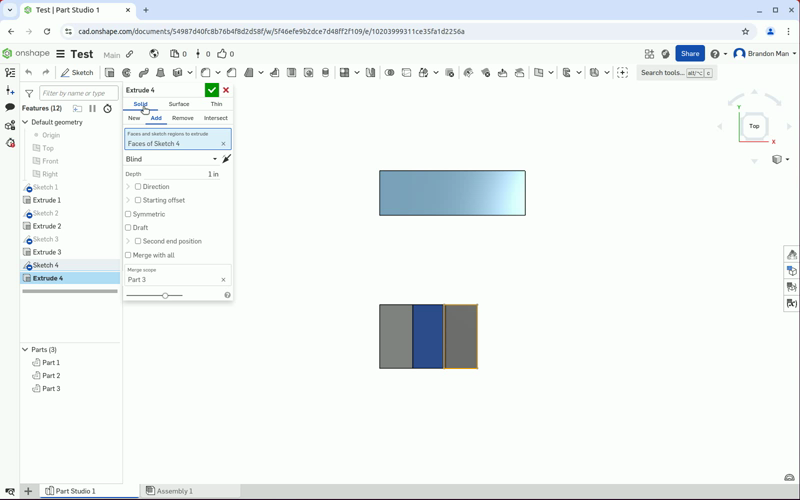
click(143, 106)
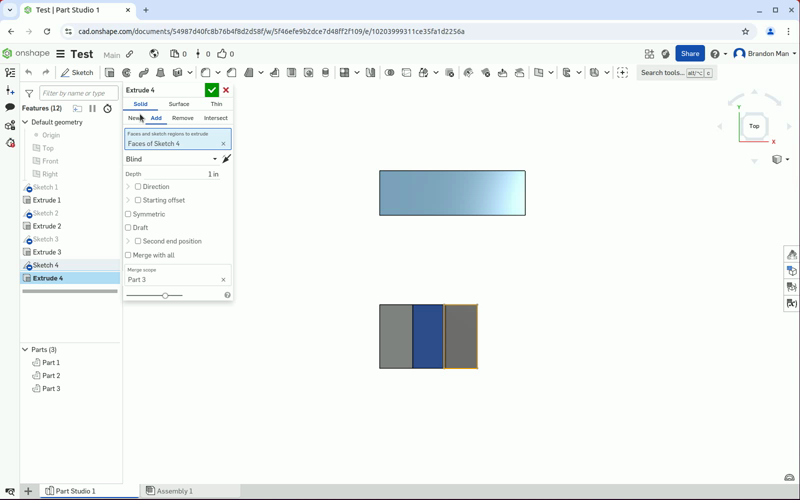
mouse_move(137, 120)
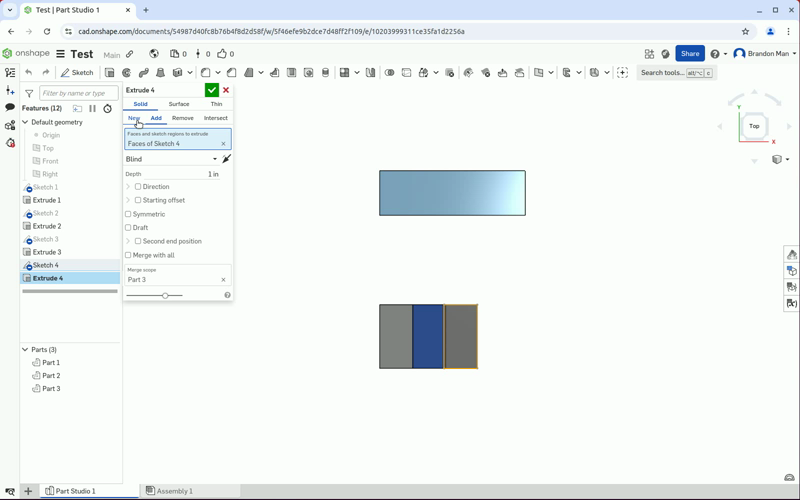
click(137, 120)
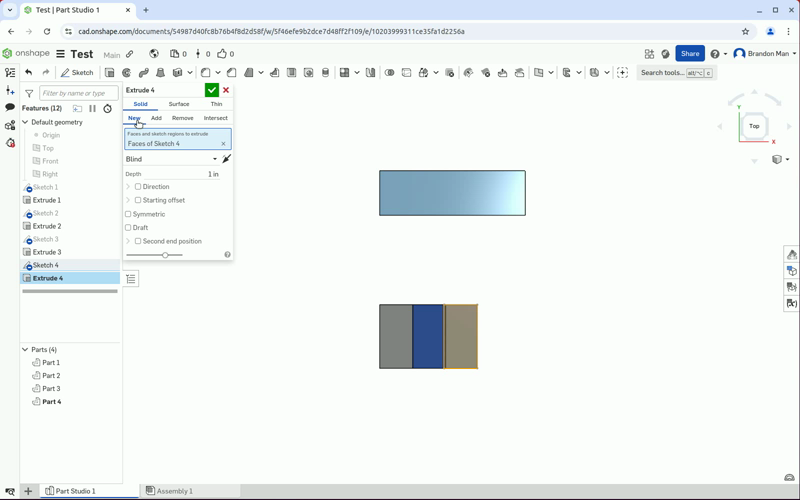
key(tab, 4)
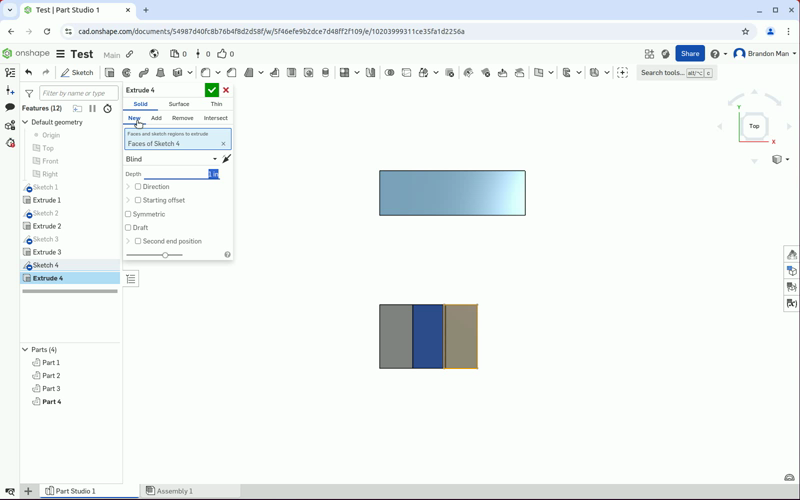
text(11.073)
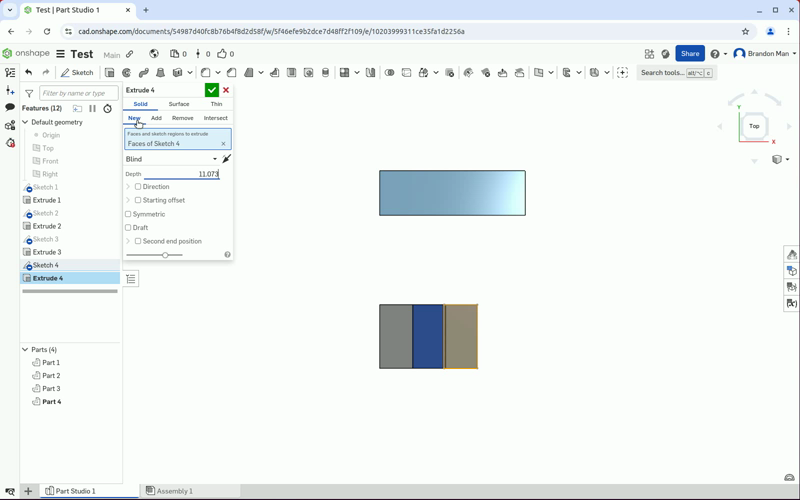
key(enter)
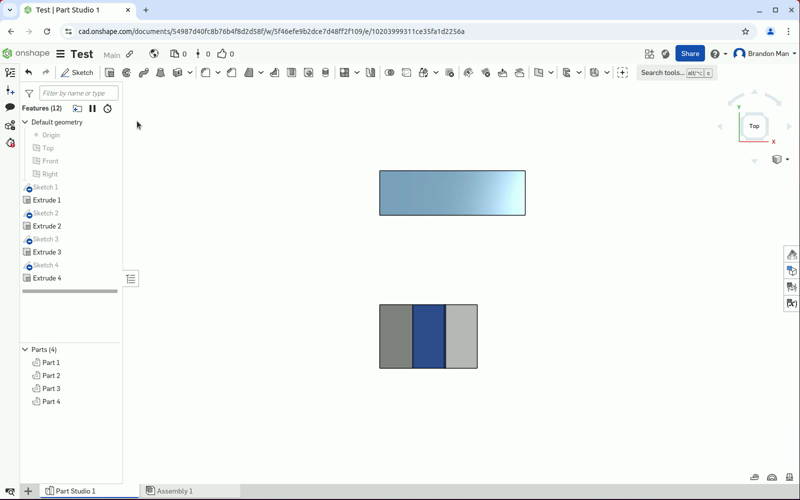
key(shift+h)
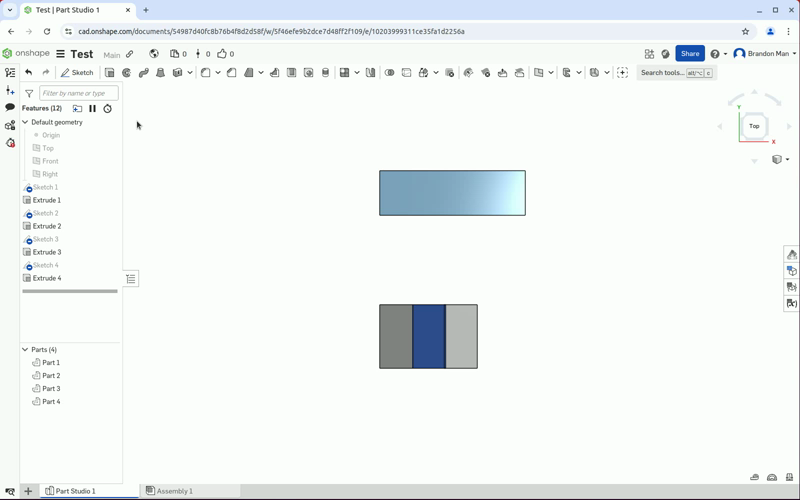
key(shift+h)
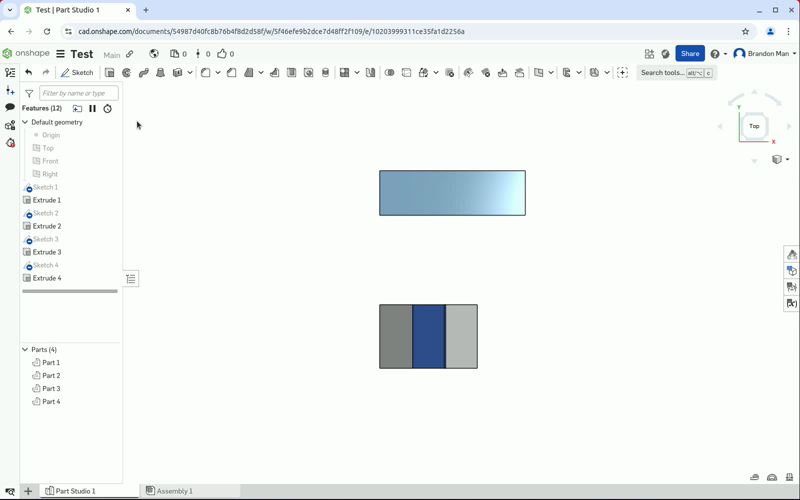
mouse_move(73, 189)
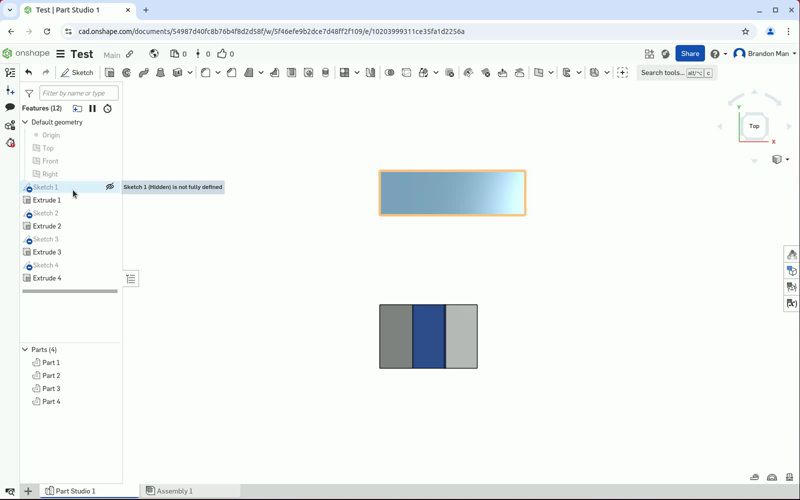
click(73, 189)
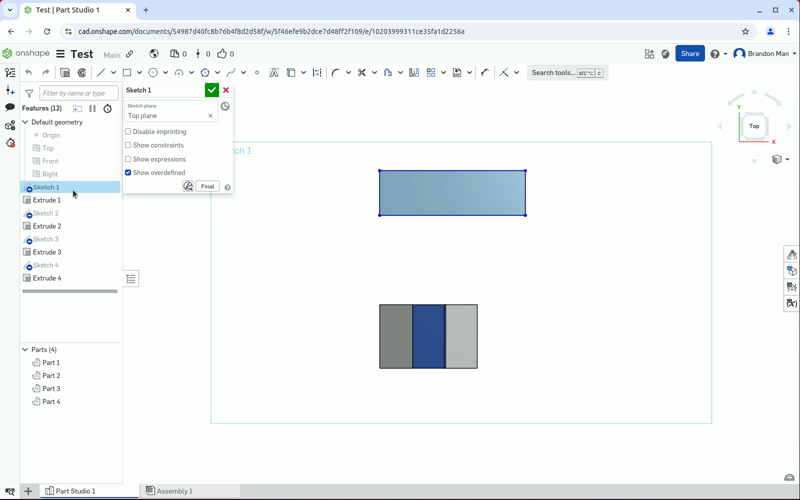
mouse_move(229, 92)
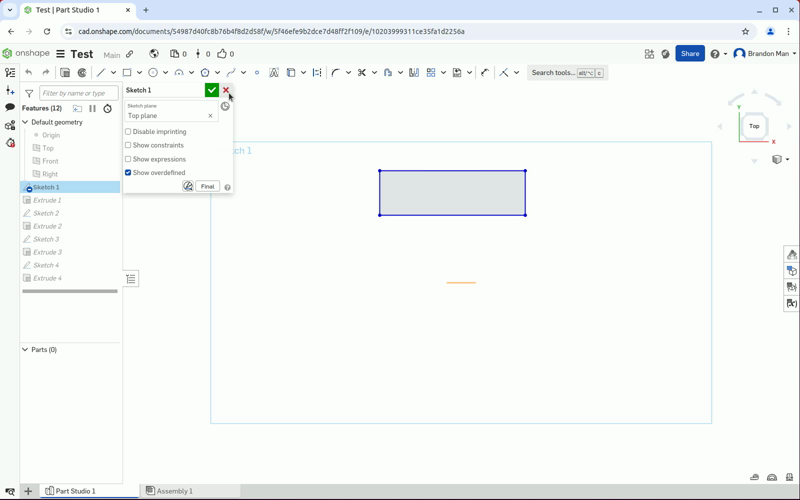
click(229, 92)
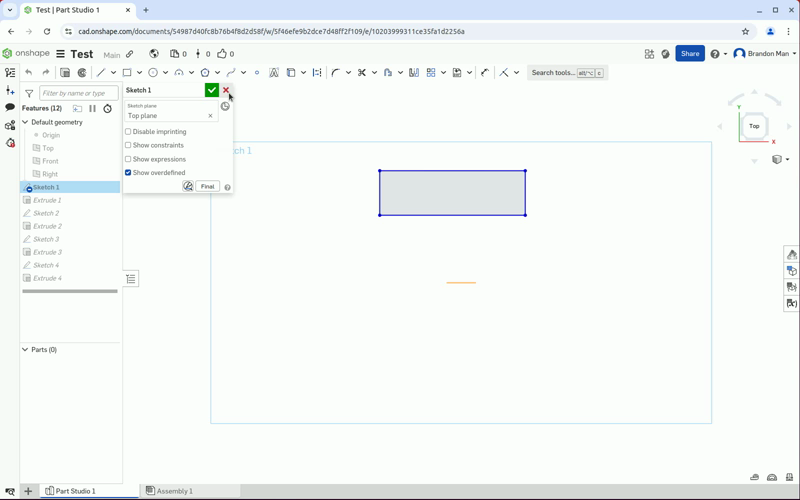
key(shift+s)
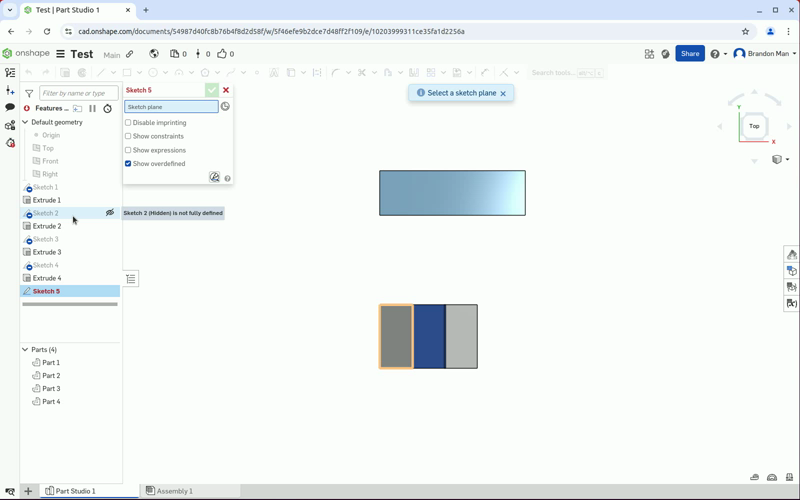
scroll(3)
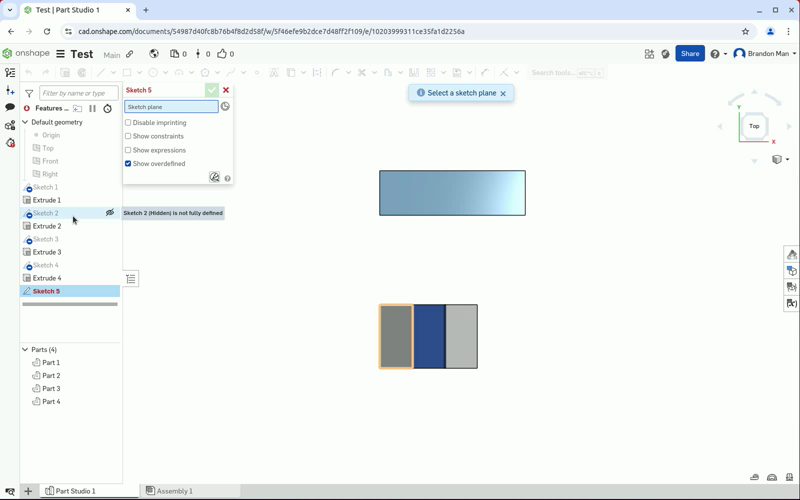
mouse_move(73, 150)
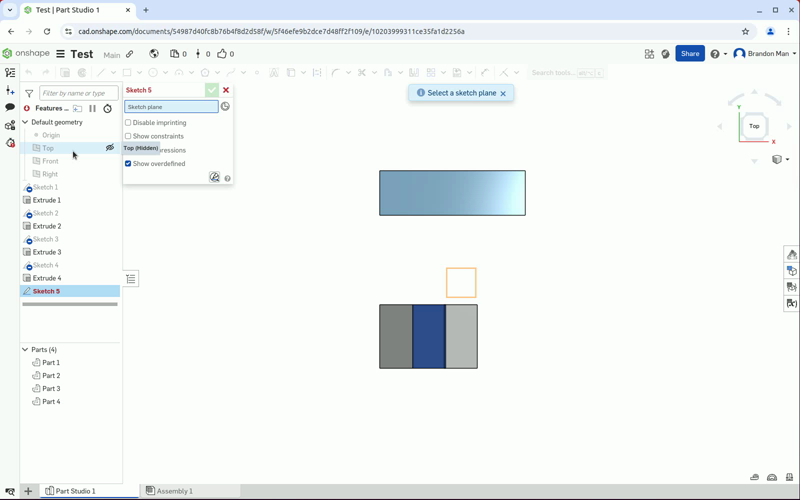
click(73, 150)
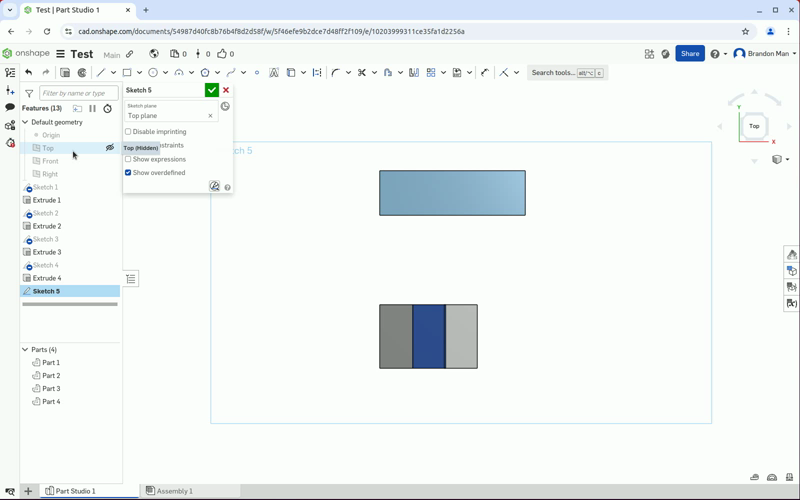
mouse_move(73, 352)
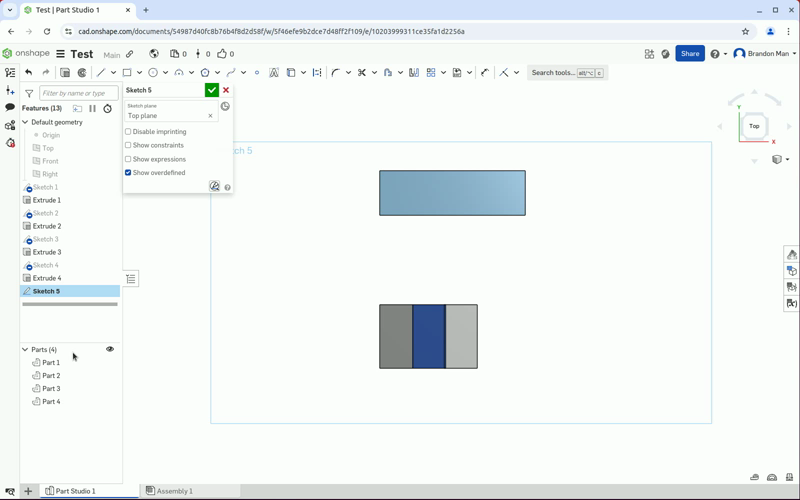
key(y)
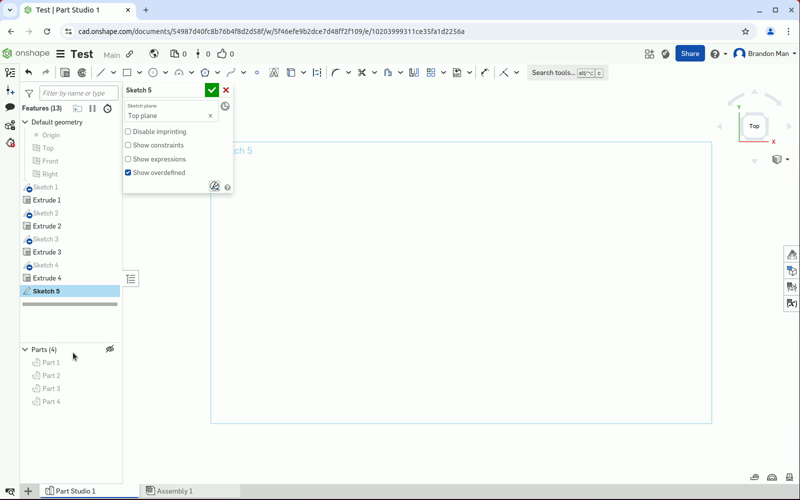
key(l)
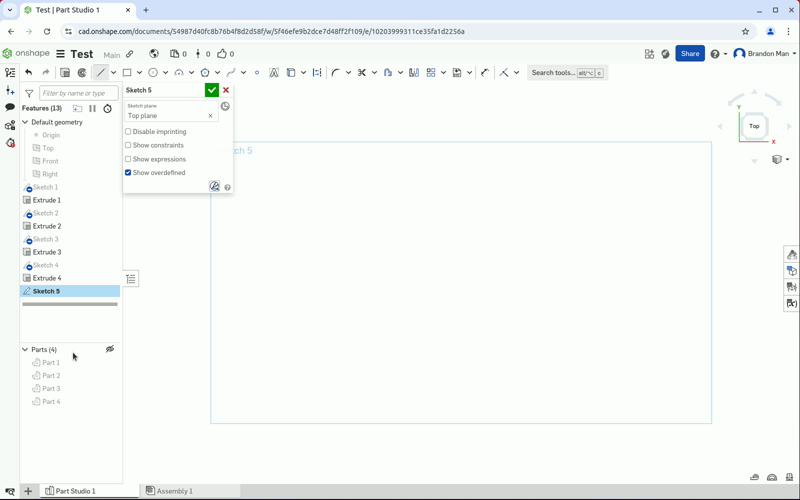
key_down(shift)
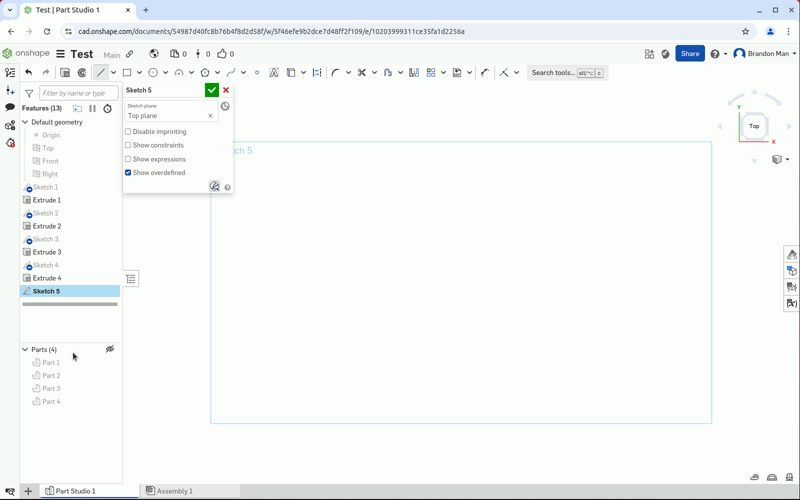
mouse_move(477, 368)
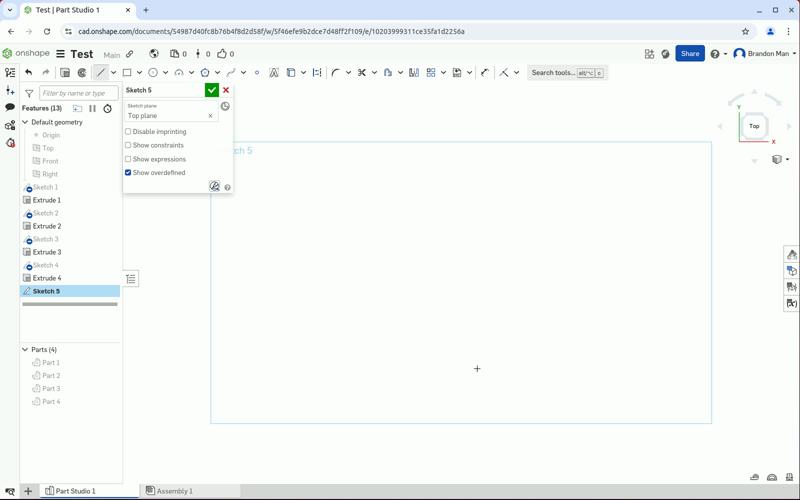
click(477, 368)
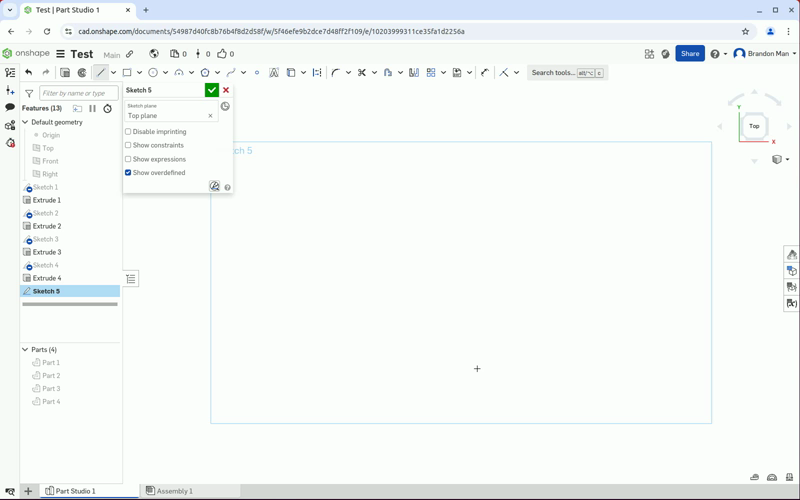
key_up(shift)
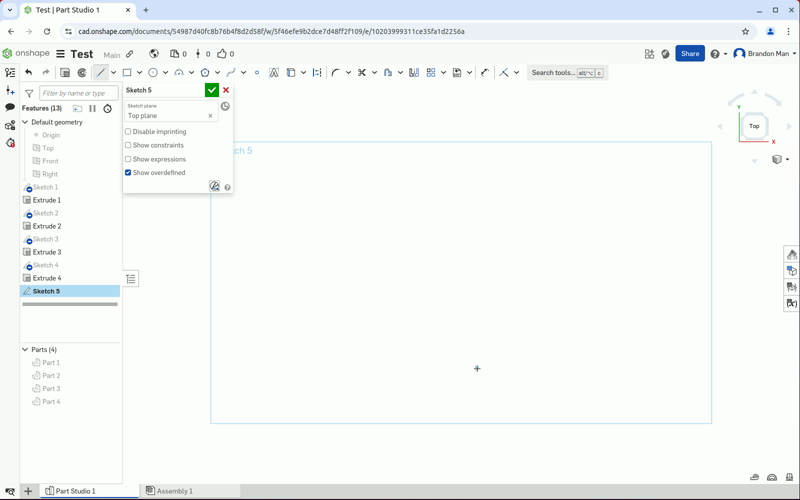
key_down(shift)
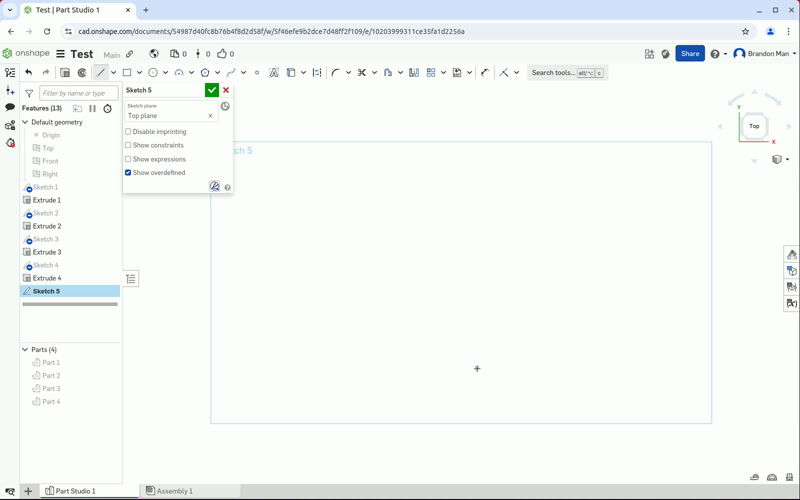
mouse_move(507, 368)
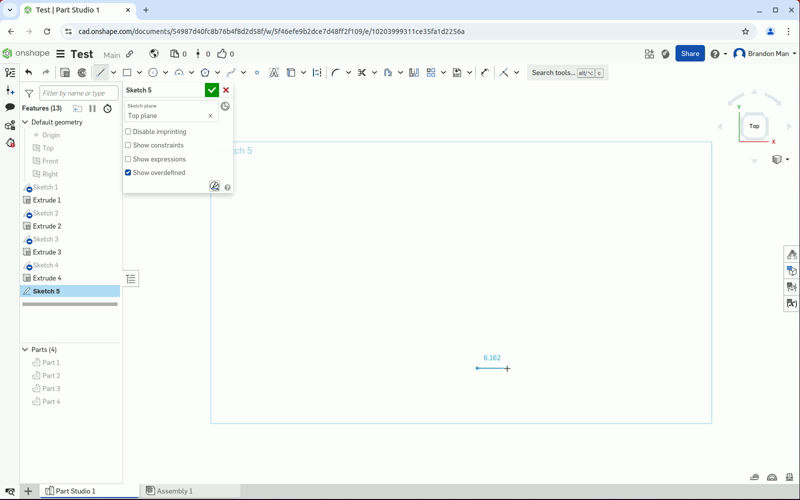
mouse_move(510, 368)
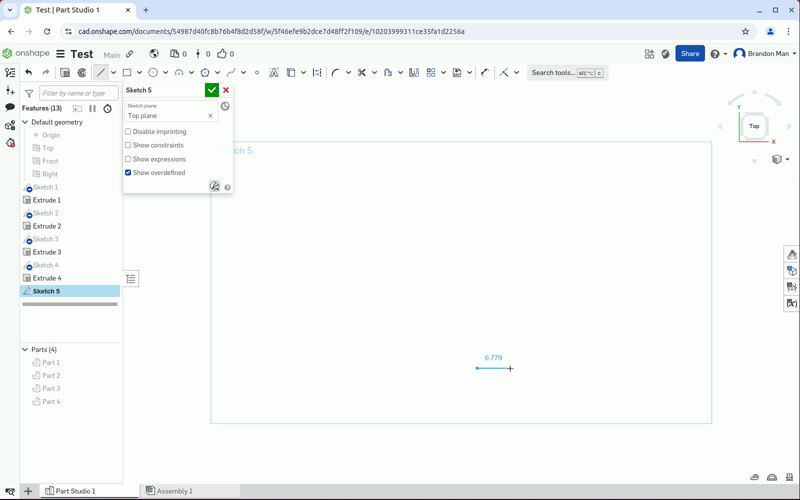
click(510, 368)
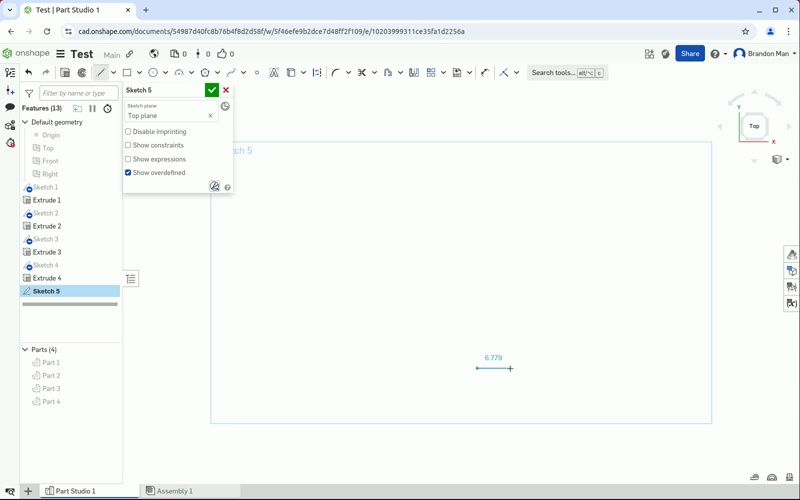
key_up(shift)
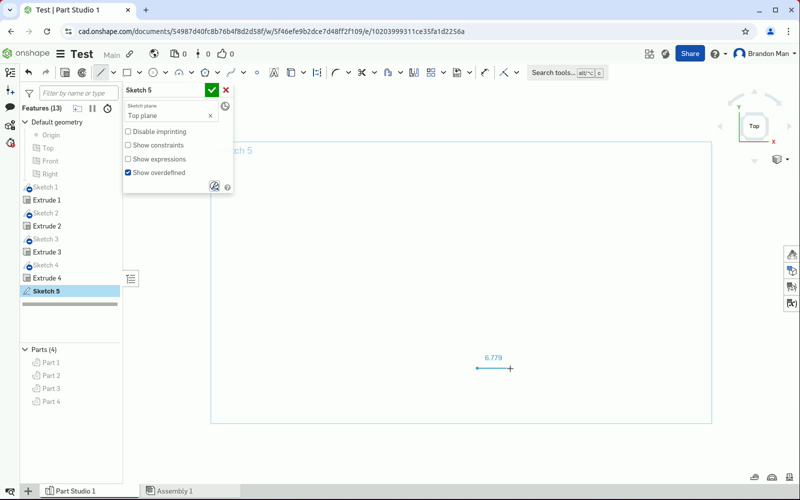
key_down(shift)
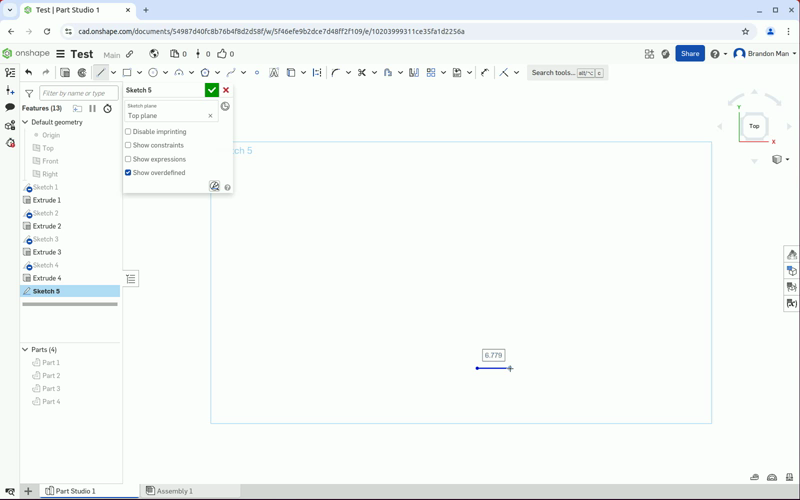
mouse_move(510, 304)
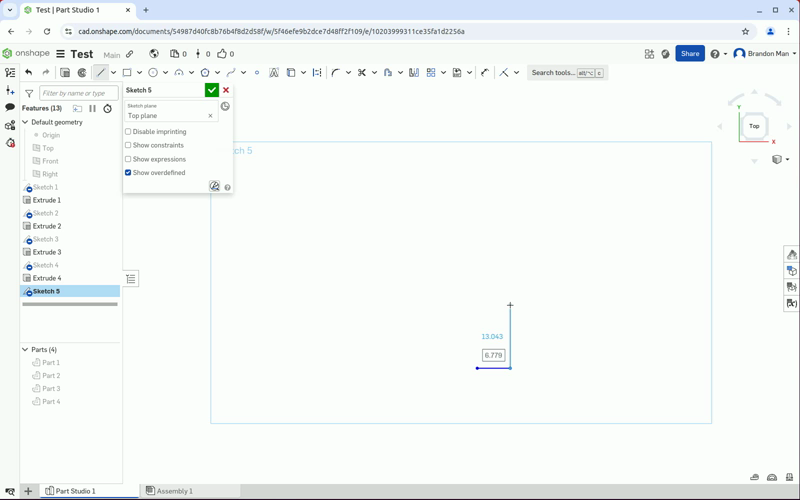
click(510, 304)
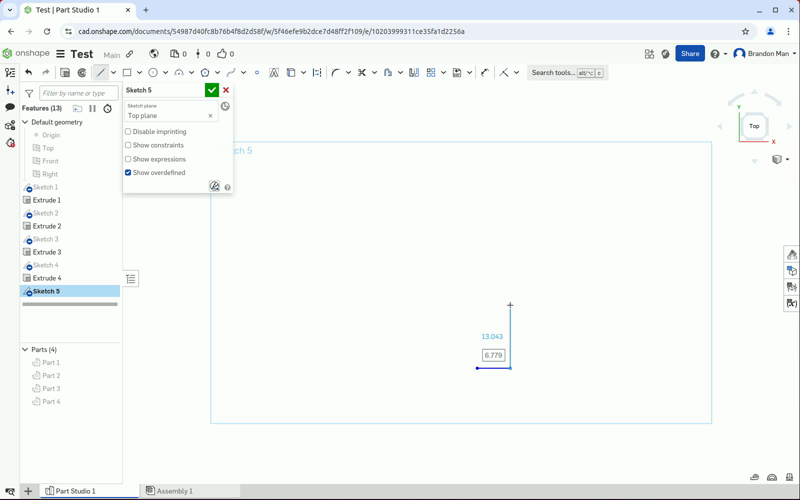
key_up(shift)
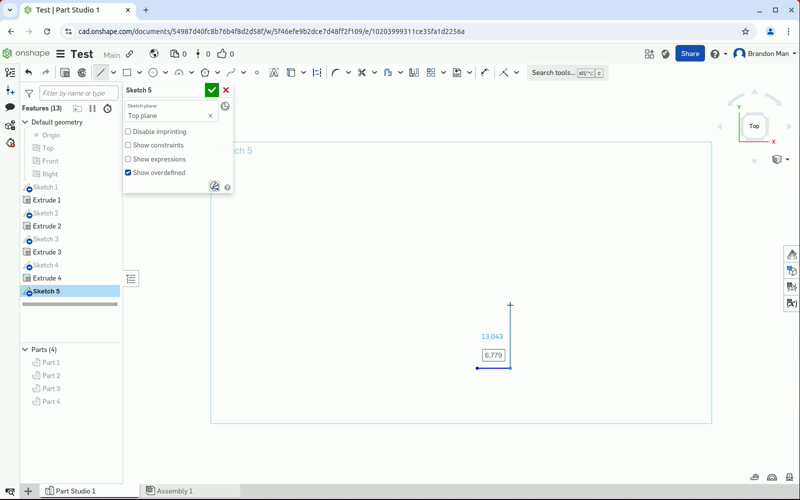
key_down(shift)
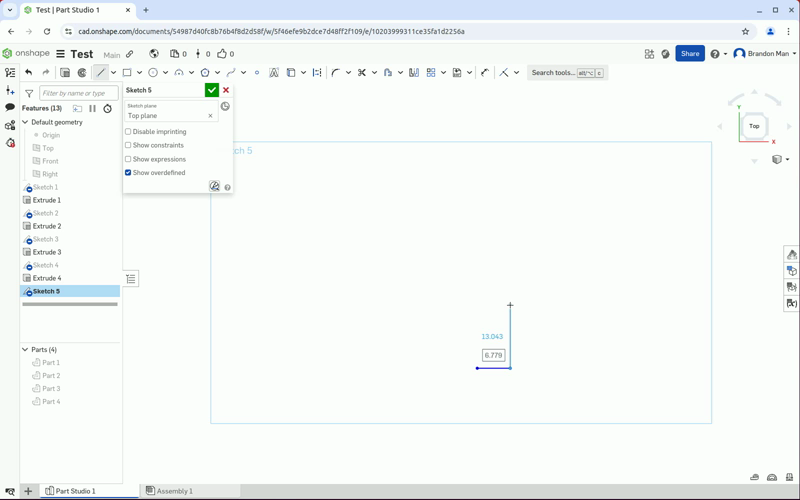
mouse_move(540, 304)
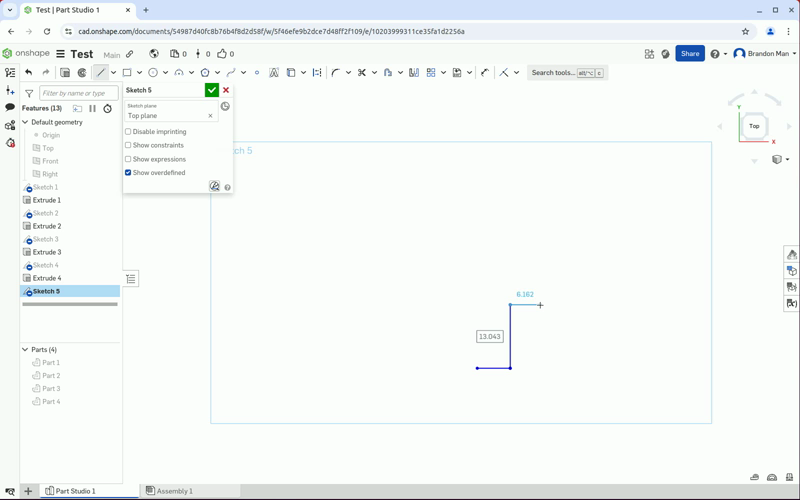
mouse_move(477, 304)
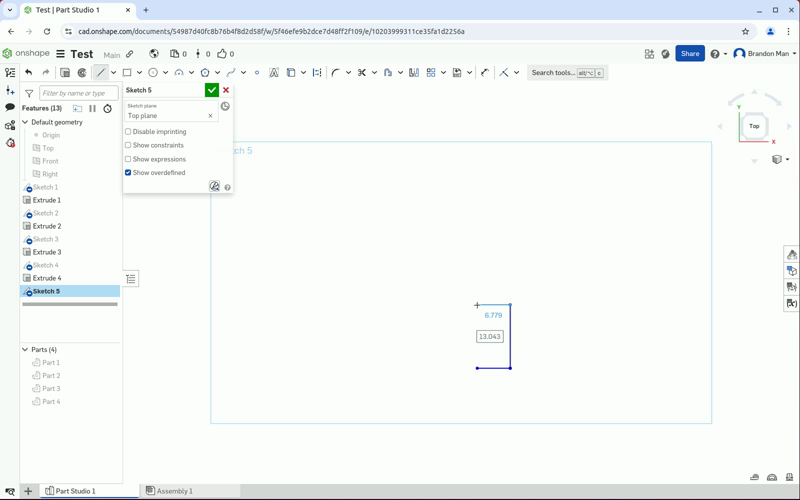
click(477, 304)
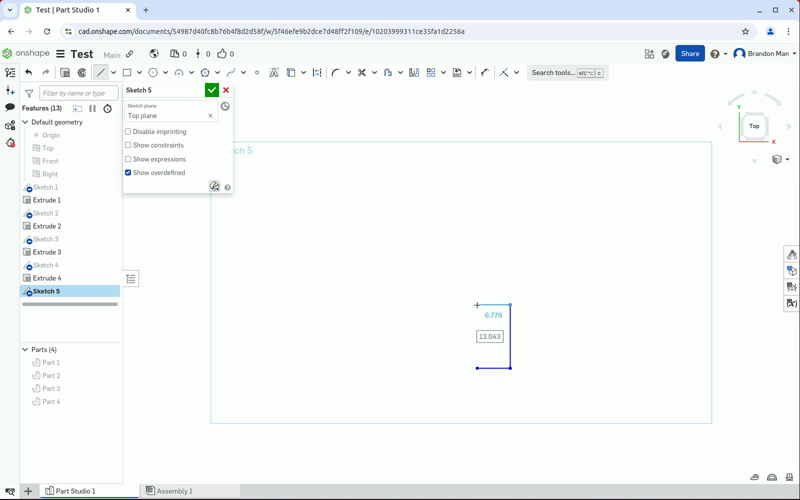
key_up(shift)
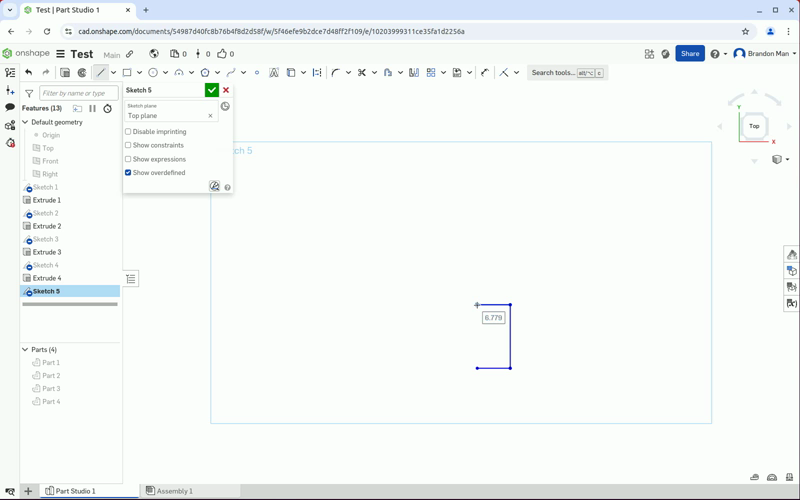
key_down(shift)
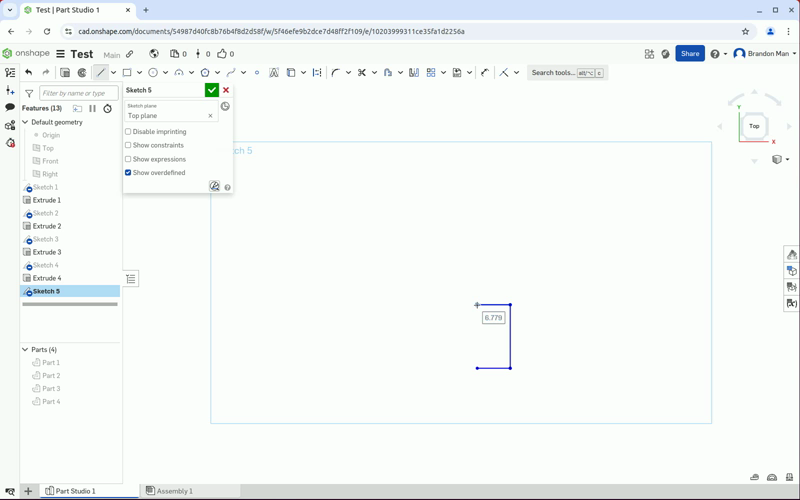
mouse_move(477, 368)
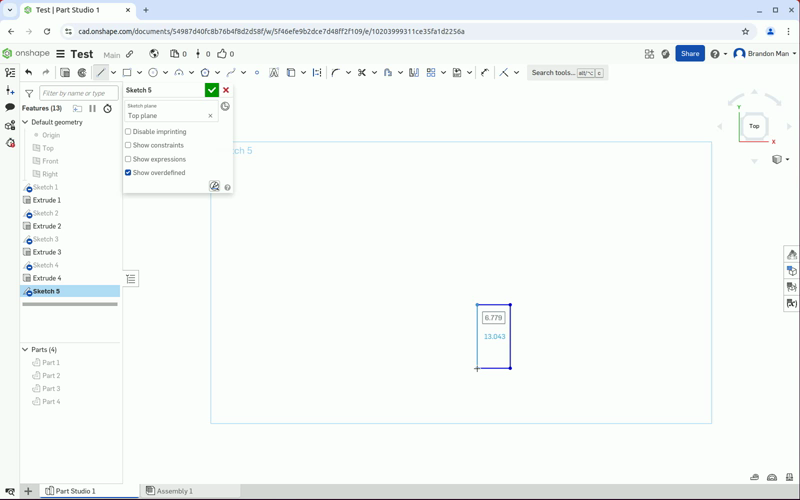
key_up(shift)
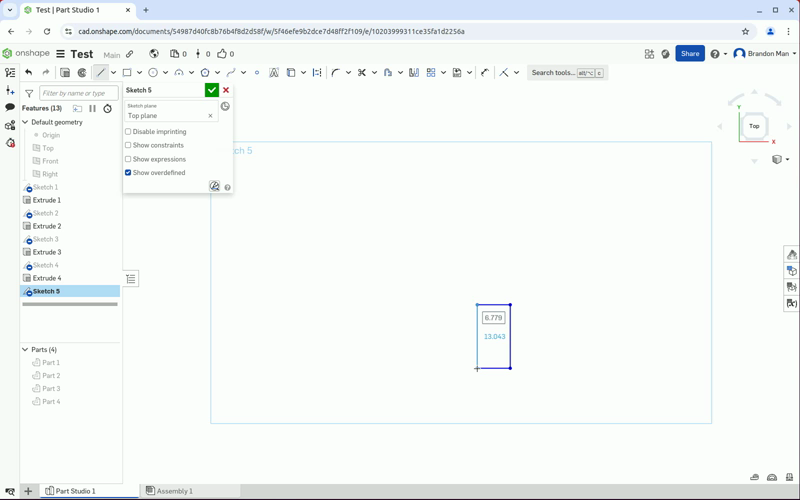
click(477, 368)
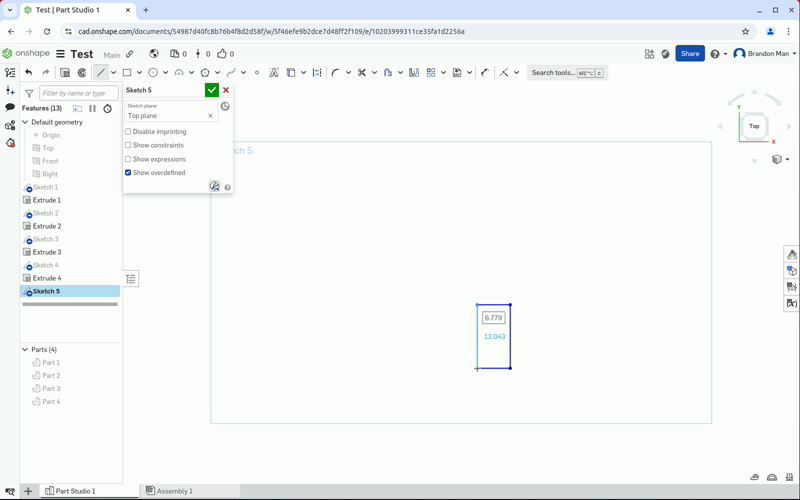
key(esc)
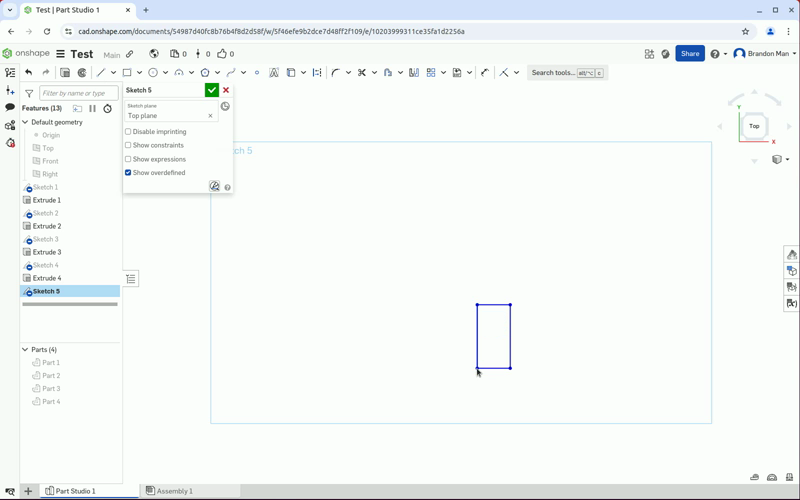
mouse_move(501, 306)
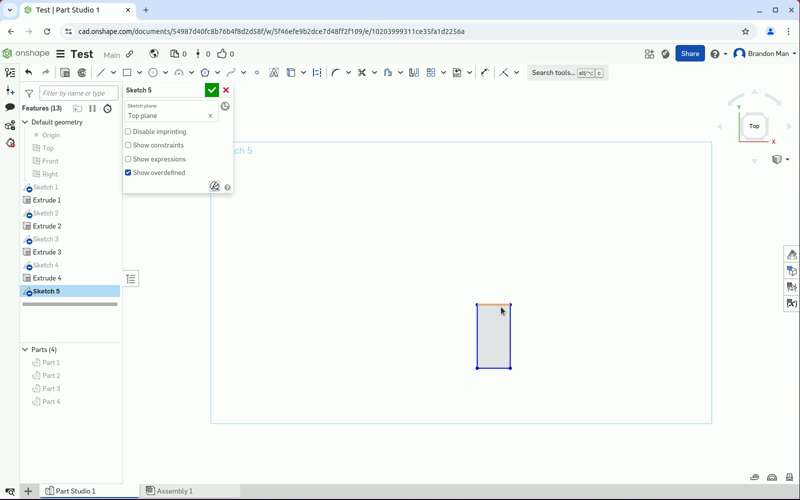
click(501, 306)
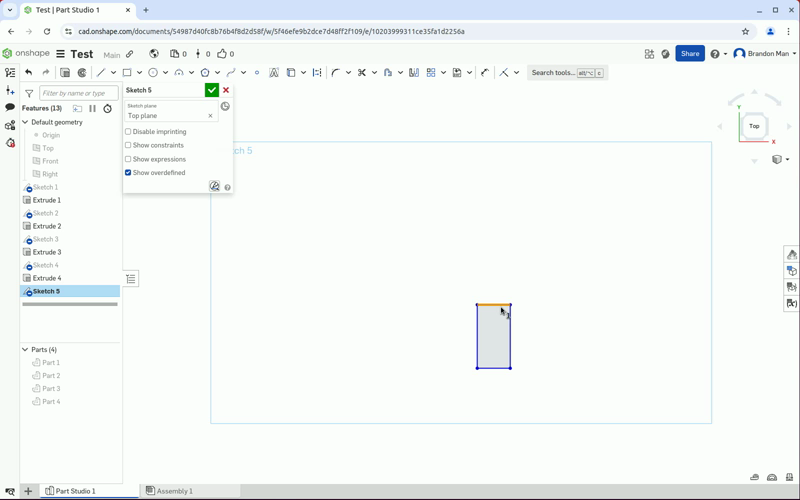
mouse_move(73, 352)
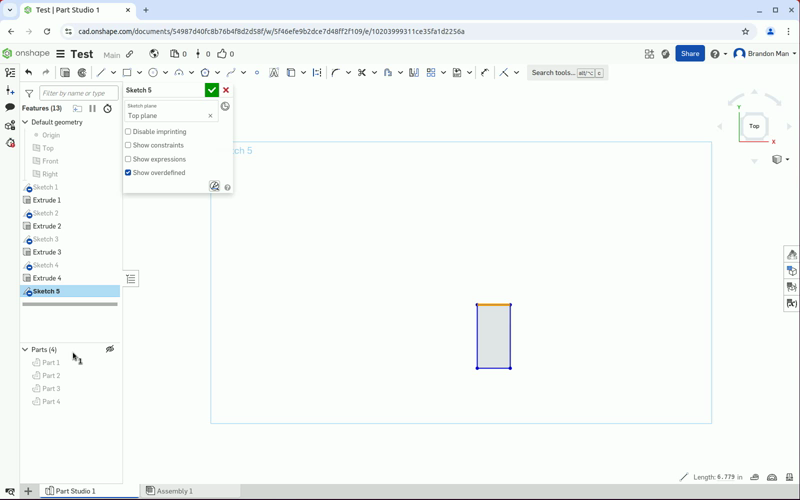
key(shift+y)
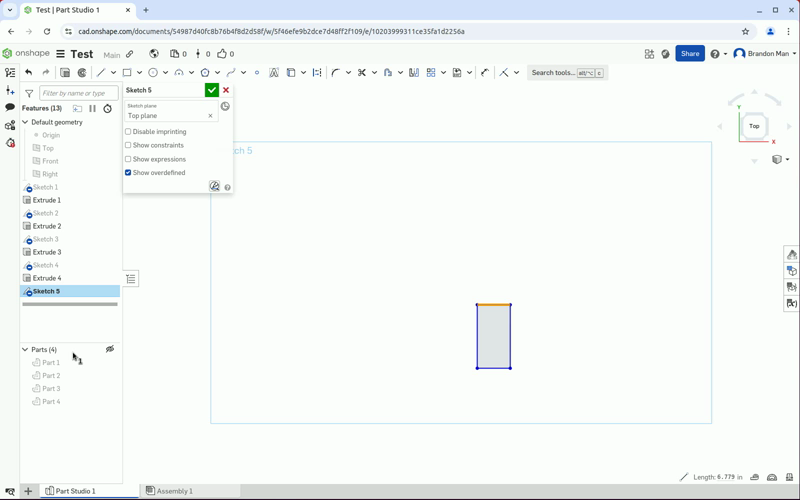
key(shift+e)
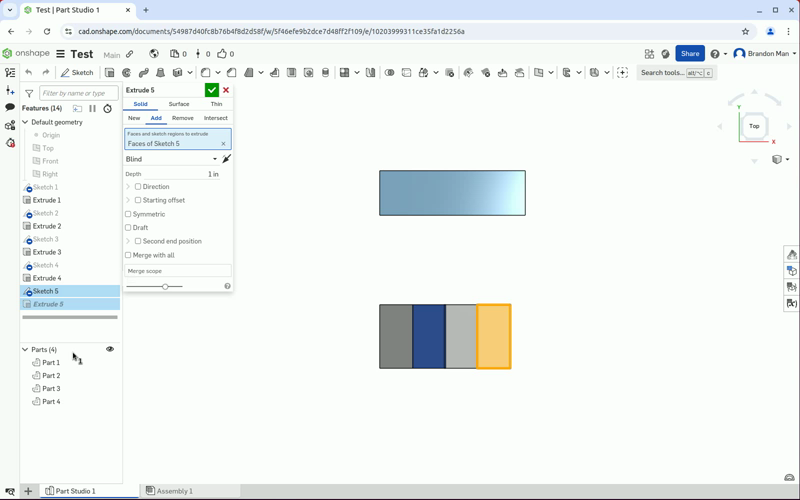
mouse_move(143, 106)
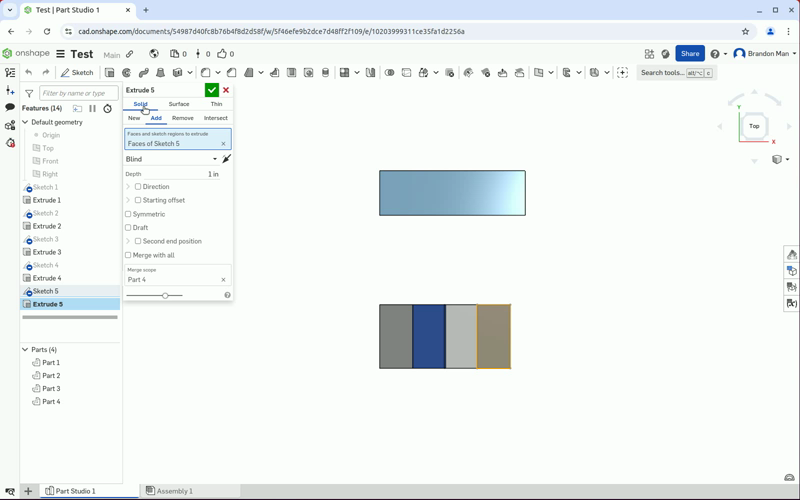
click(143, 106)
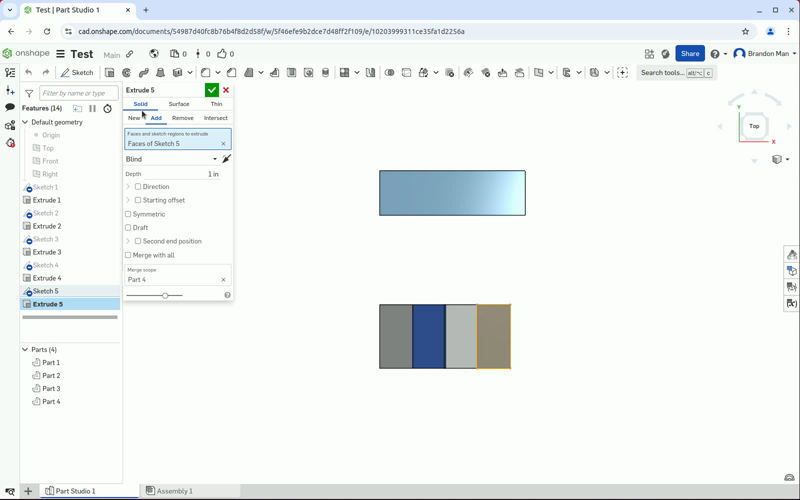
mouse_move(137, 120)
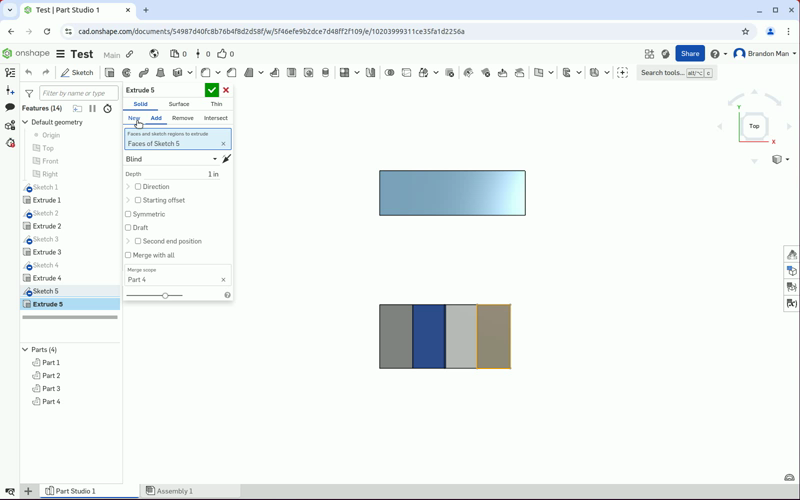
click(137, 120)
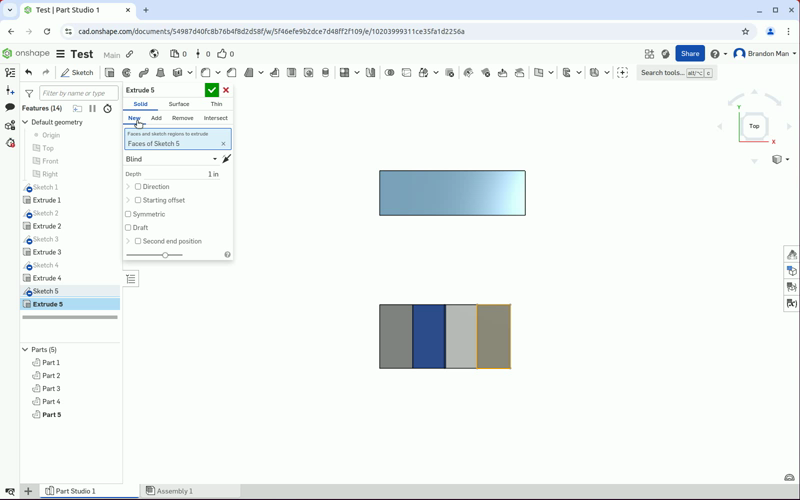
key(tab, 4)
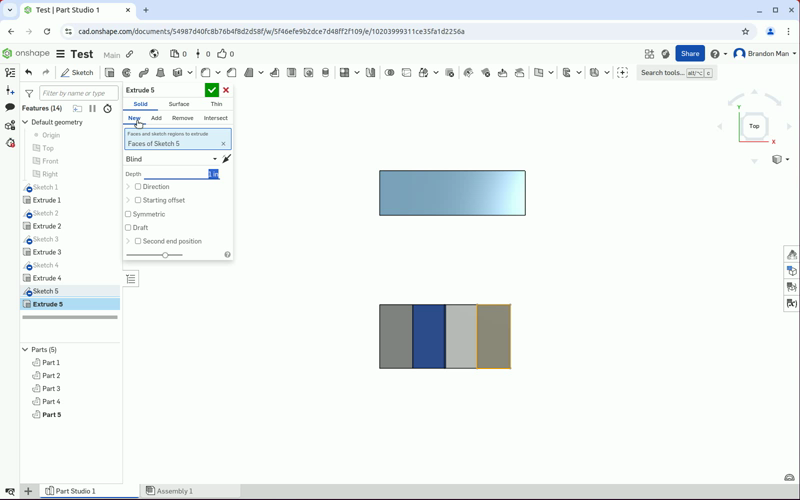
text(11.073)
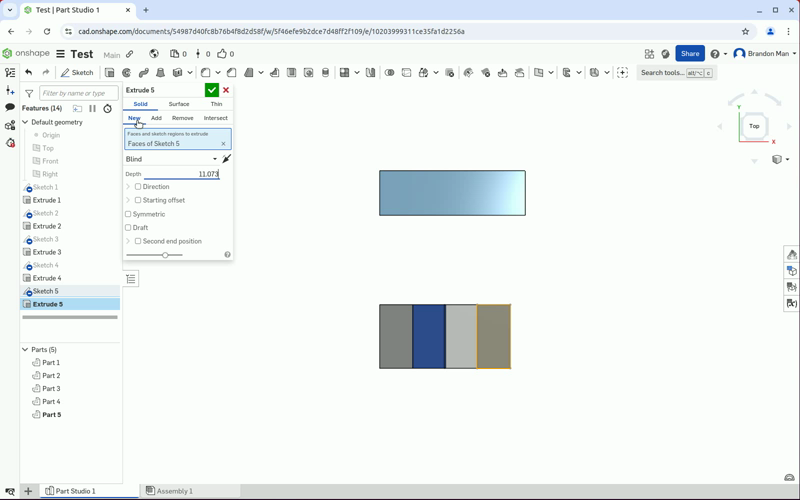
key(enter)
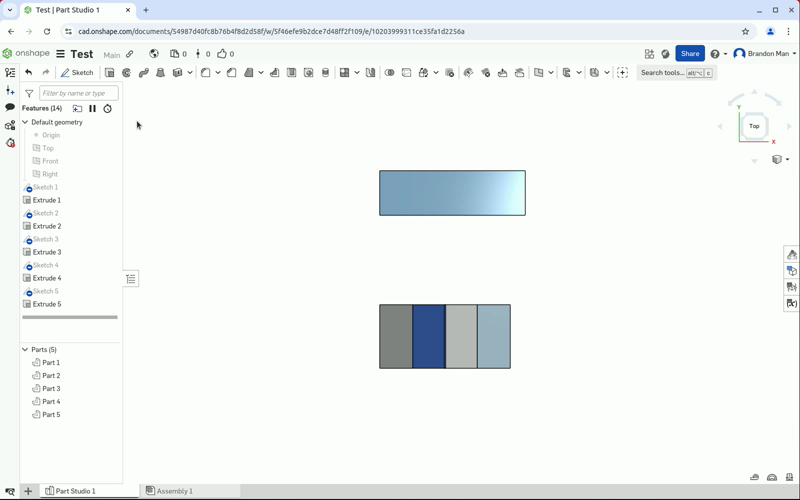
key(shift+h)
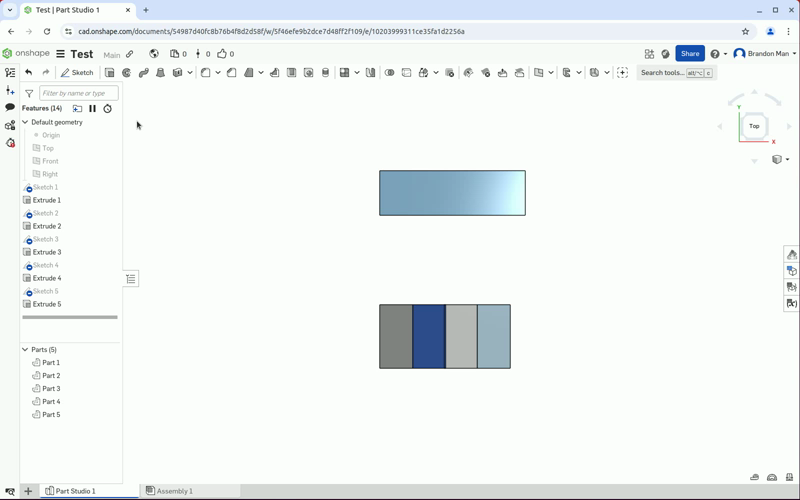
key(shift+h)
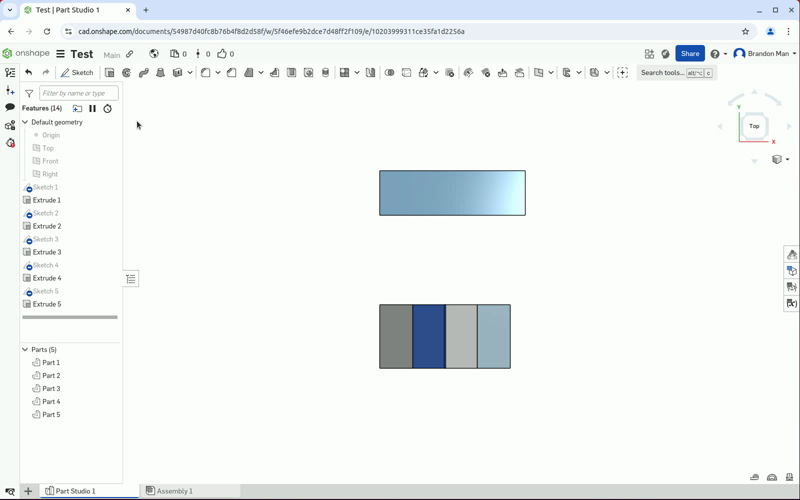
mouse_move(73, 189)
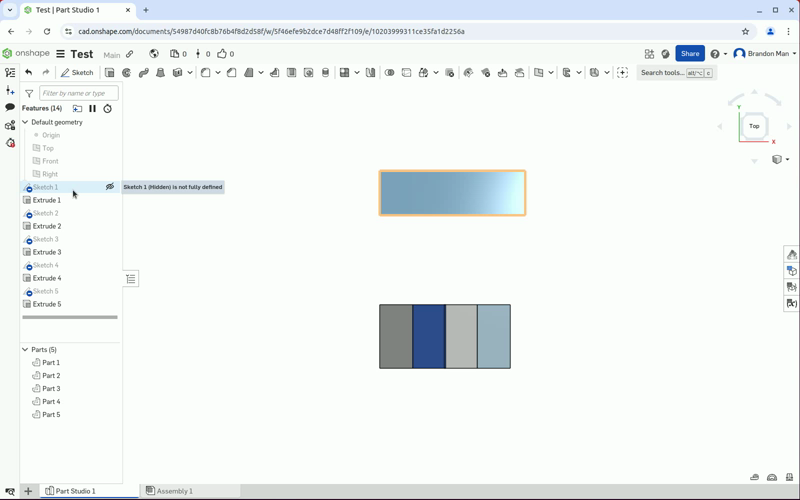
click(73, 189)
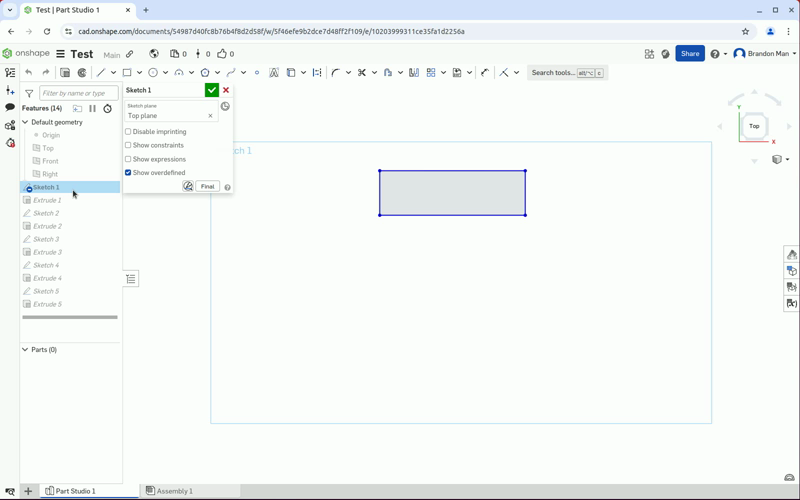
mouse_move(229, 92)
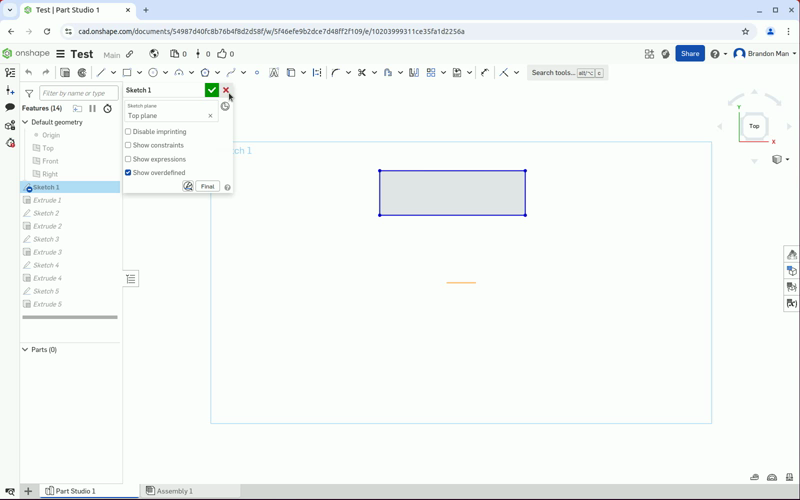
click(229, 92)
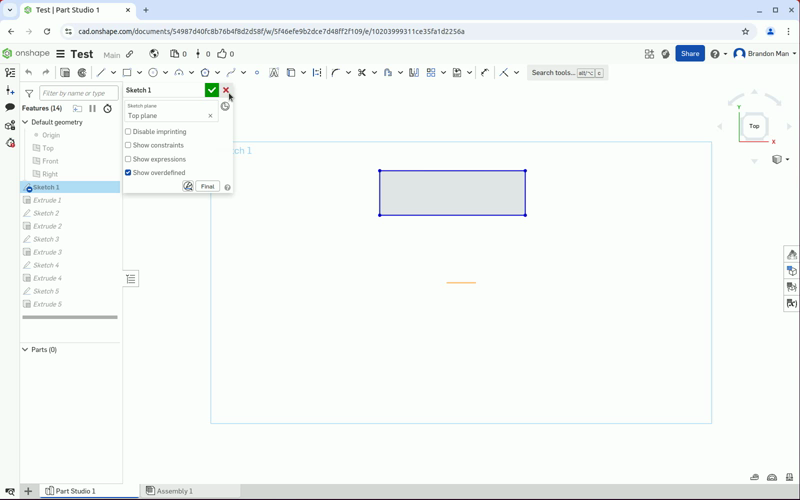
key(shift+s)
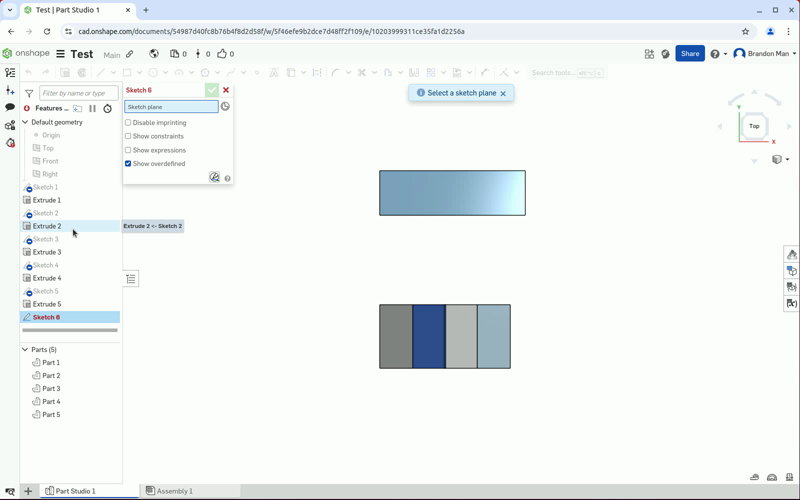
scroll(3)
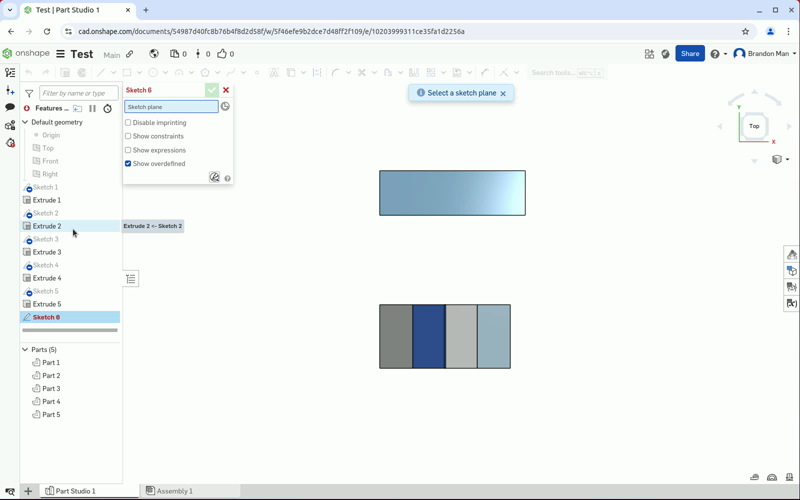
mouse_move(73, 150)
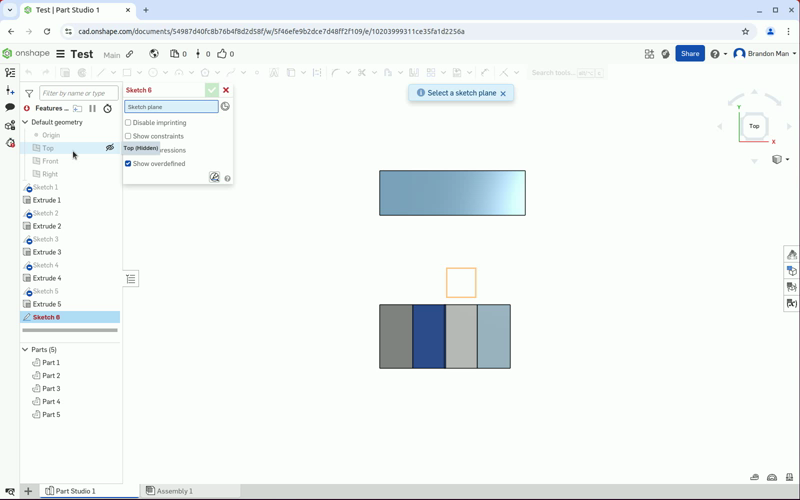
click(73, 150)
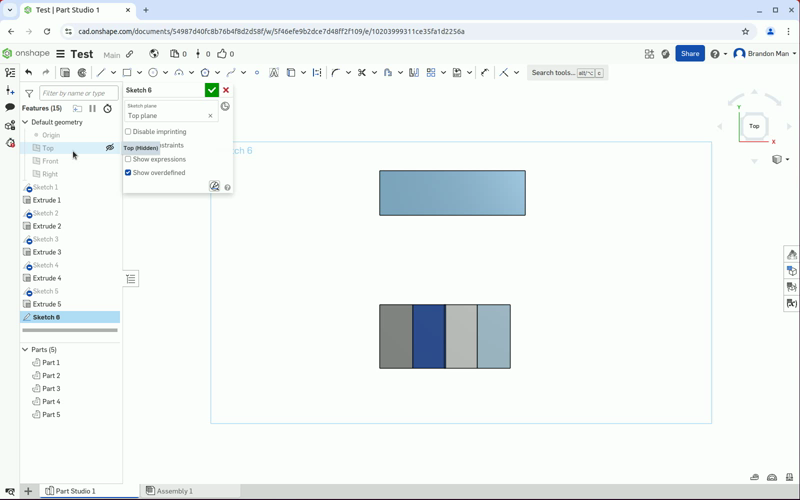
mouse_move(73, 352)
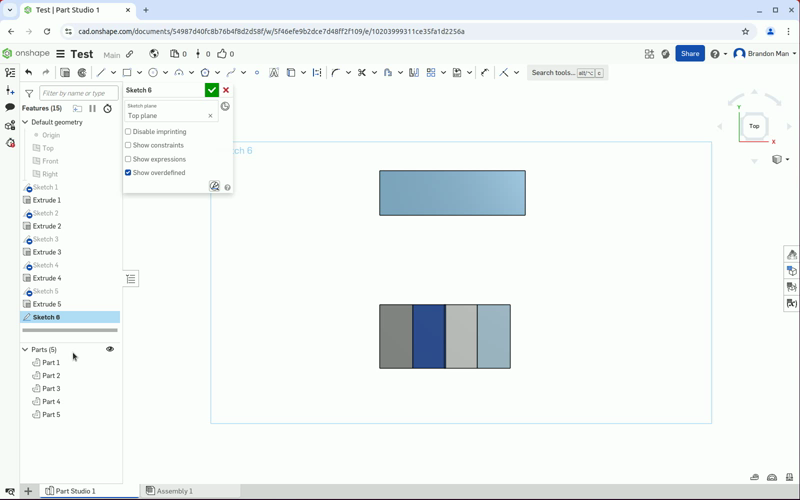
key(y)
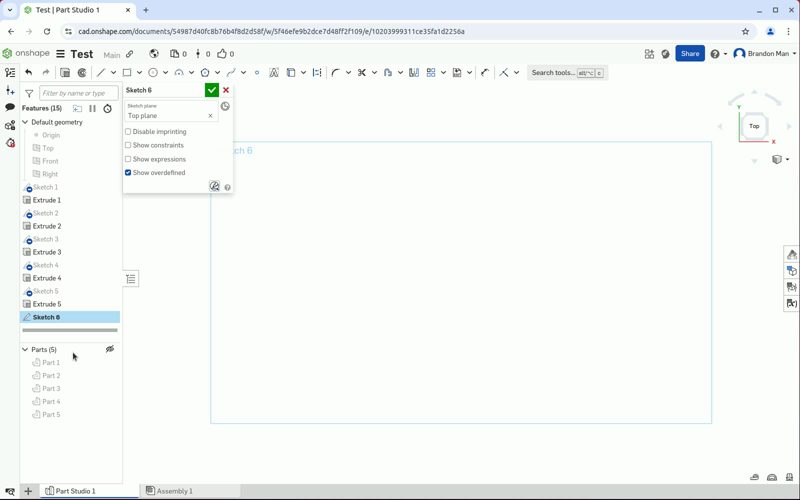
key(l)
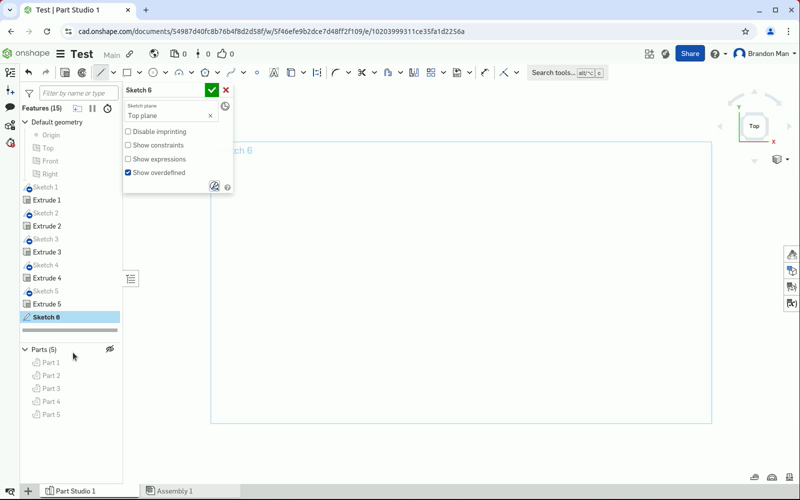
key_down(shift)
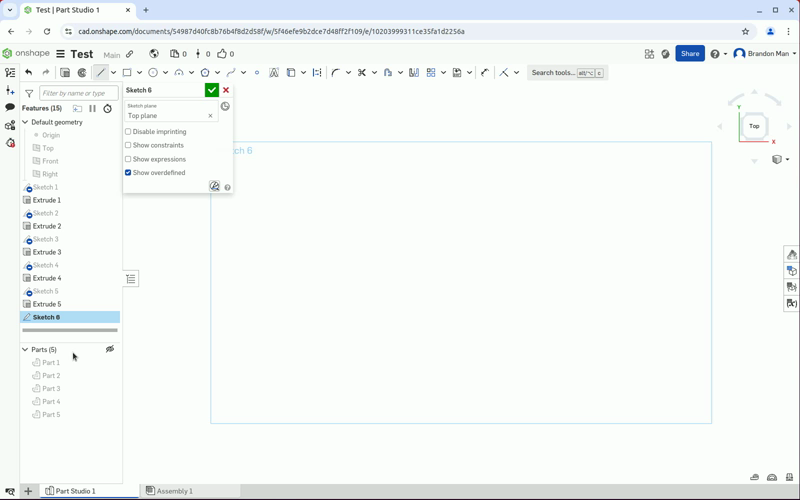
mouse_move(508, 368)
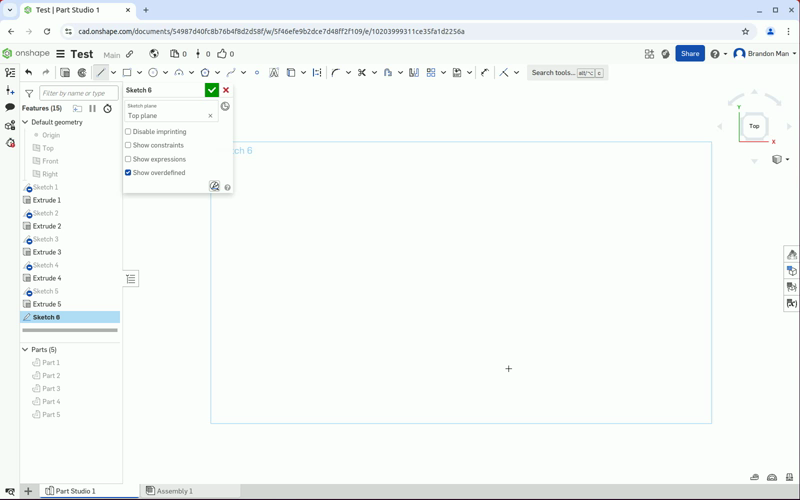
click(508, 368)
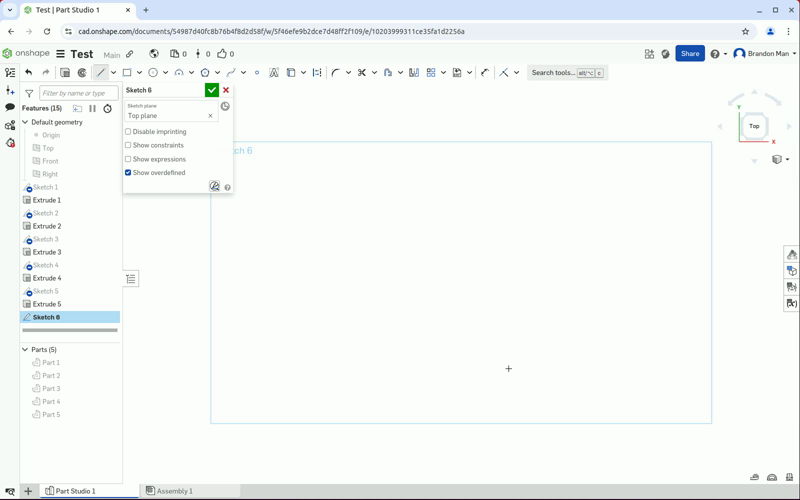
key_up(shift)
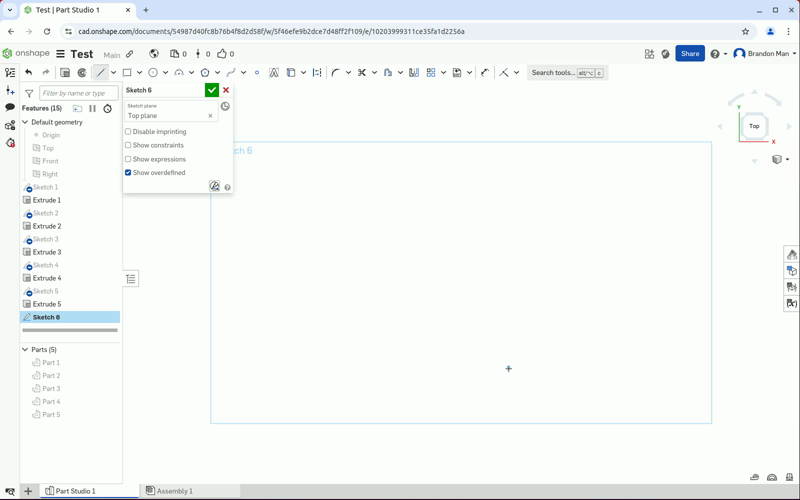
key_down(shift)
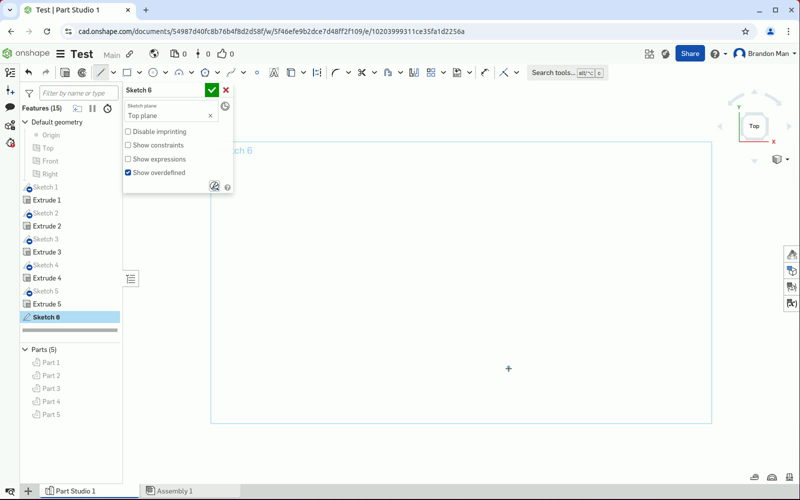
mouse_move(538, 368)
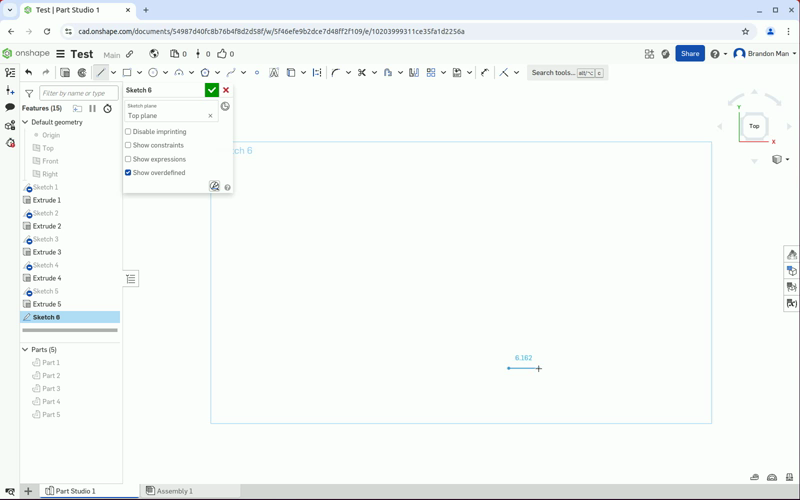
mouse_move(541, 368)
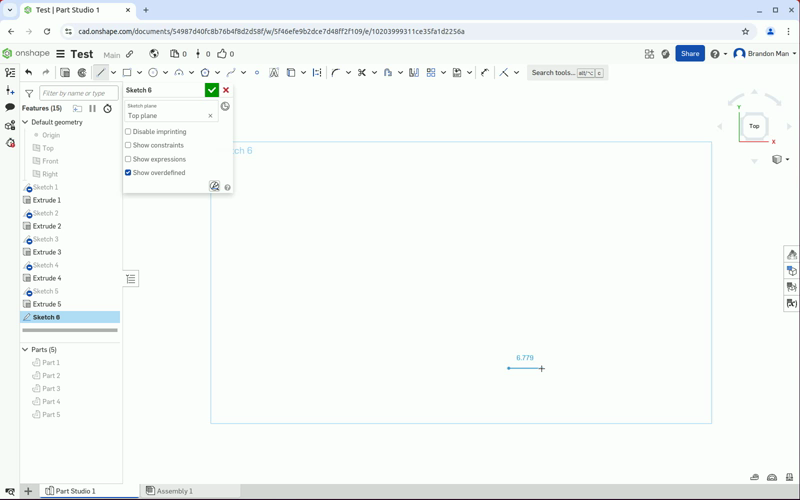
click(541, 368)
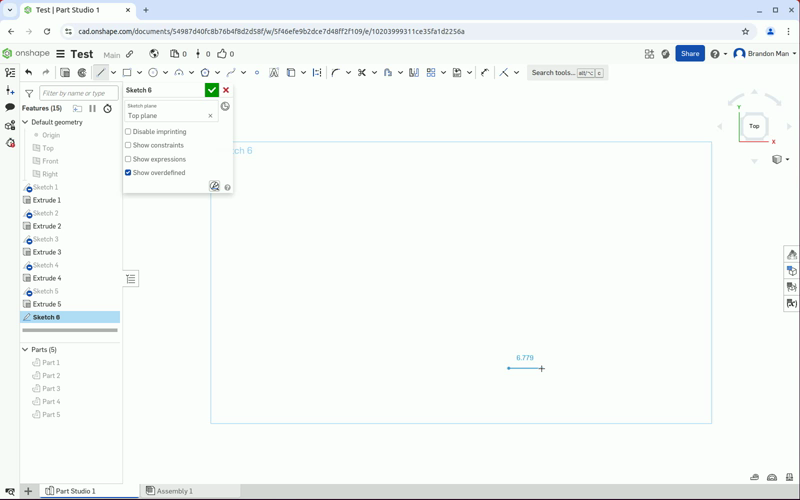
key_up(shift)
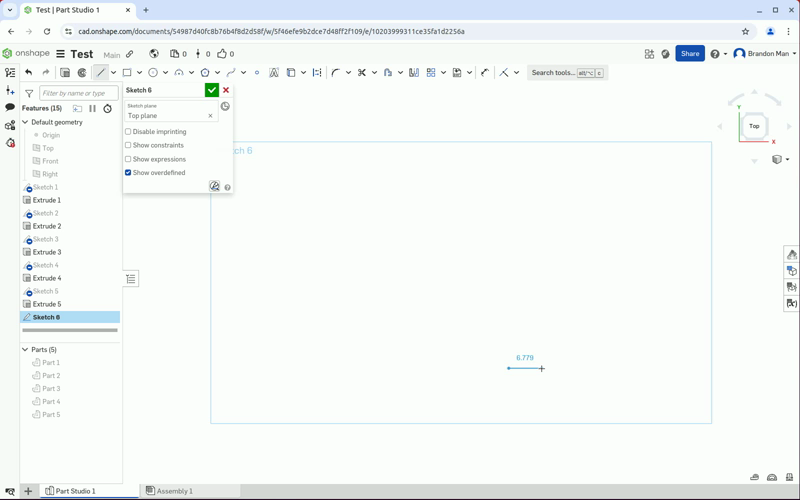
key_down(shift)
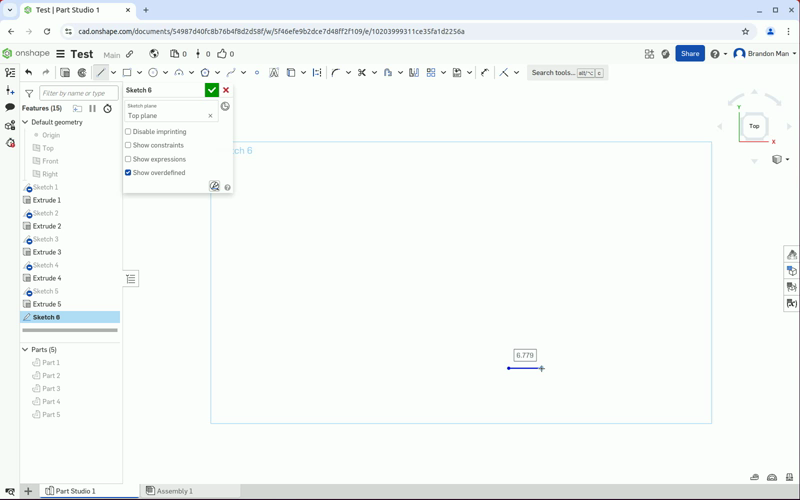
mouse_move(541, 304)
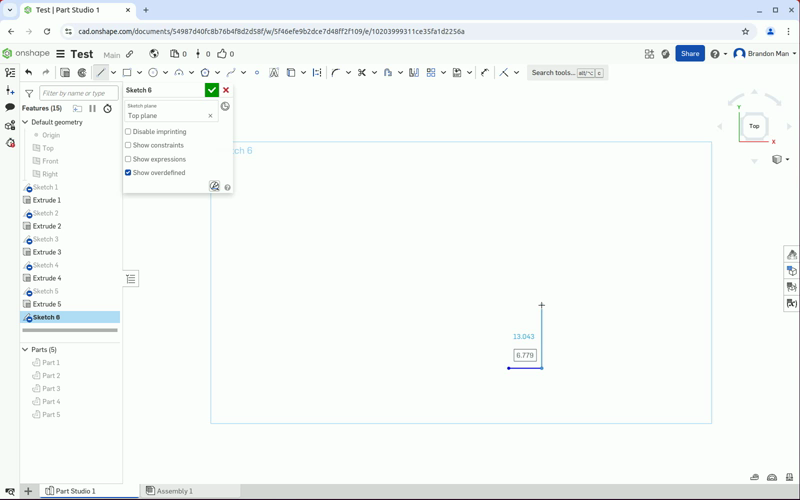
click(541, 304)
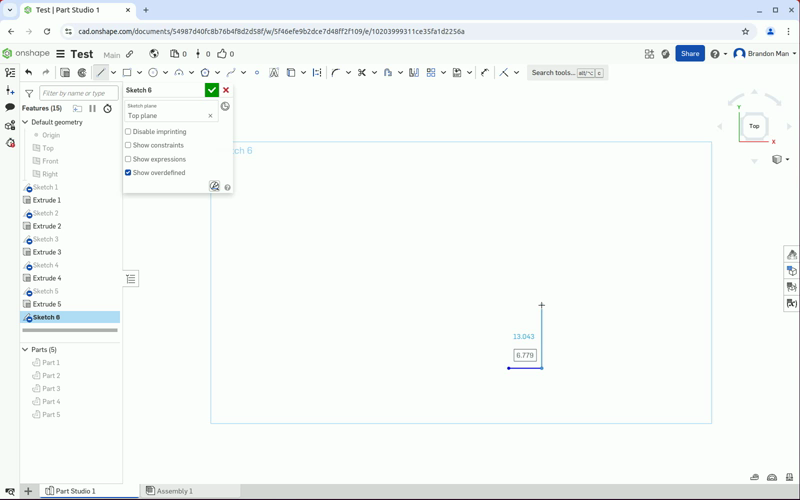
key_up(shift)
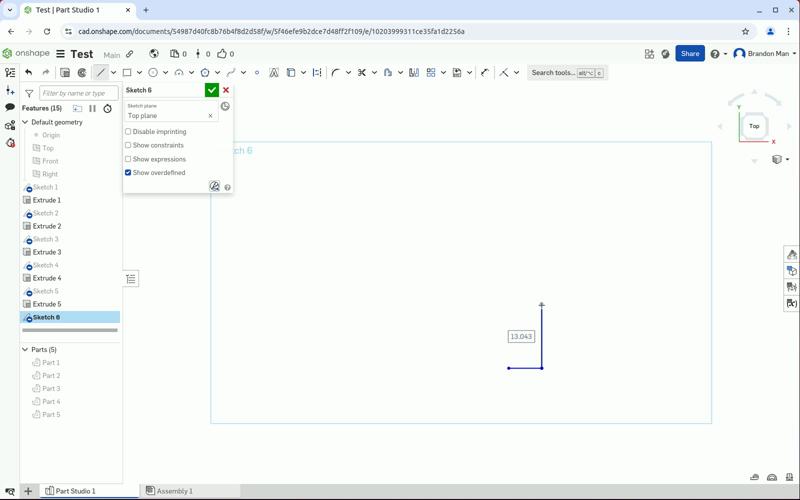
key_down(shift)
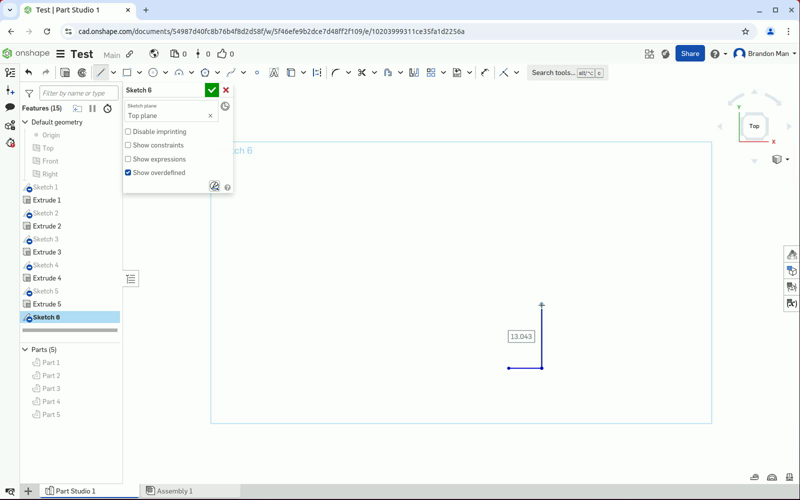
mouse_move(571, 304)
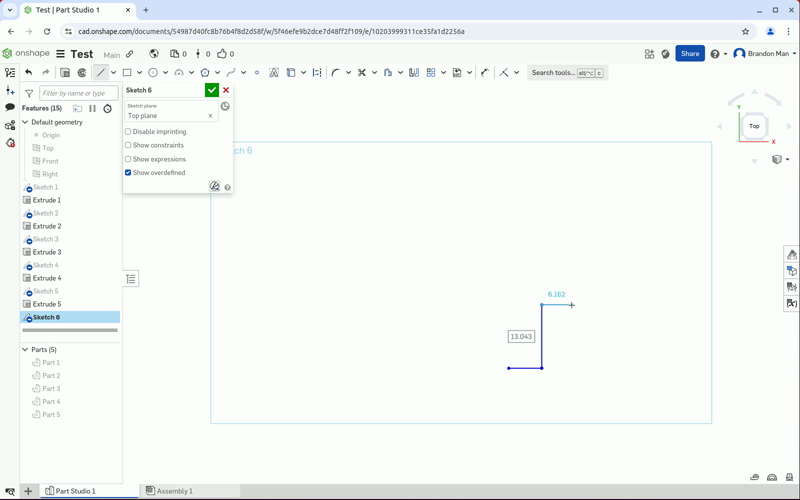
mouse_move(508, 304)
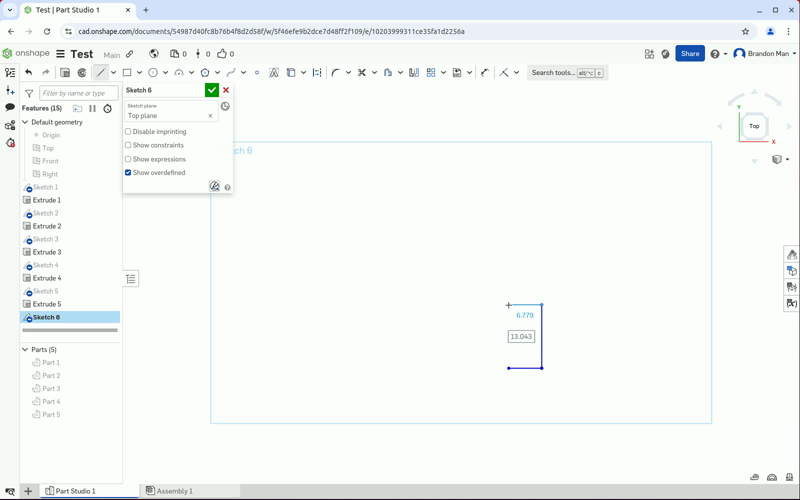
click(508, 304)
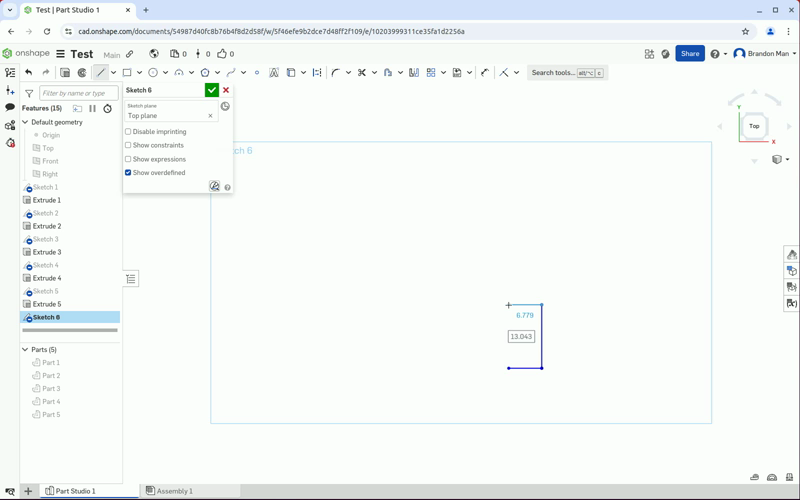
key_up(shift)
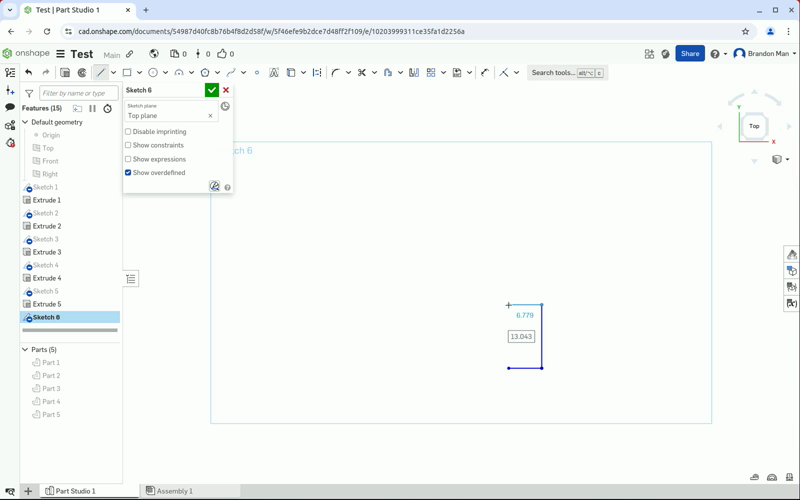
key_down(shift)
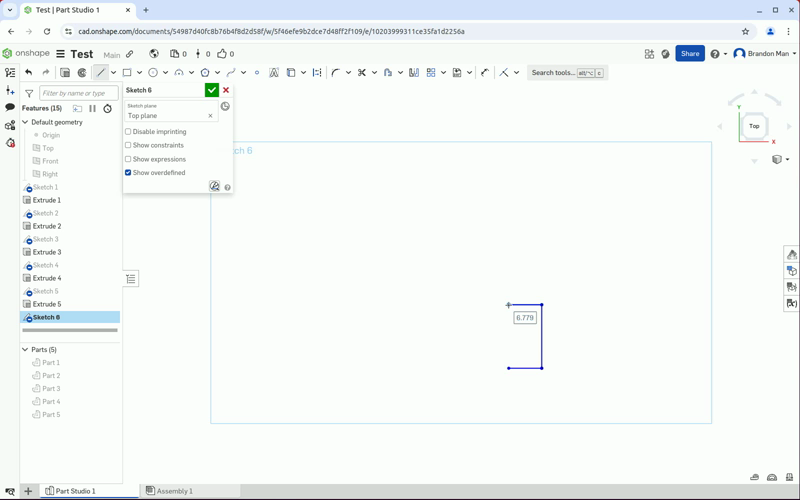
mouse_move(508, 368)
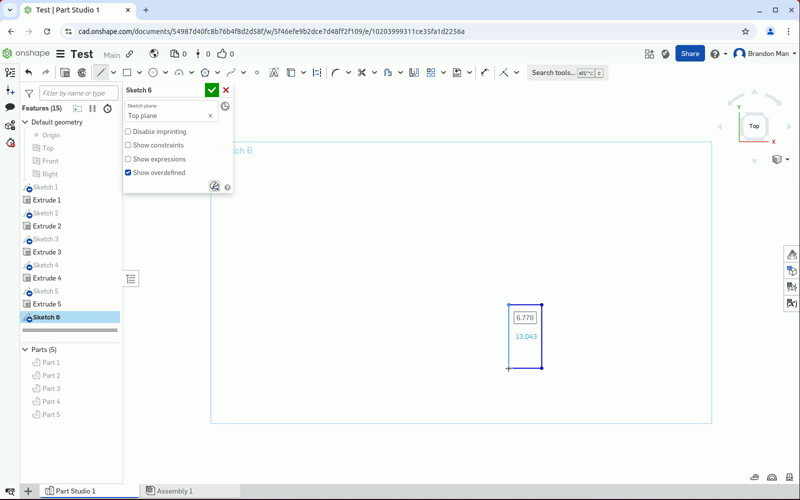
key_up(shift)
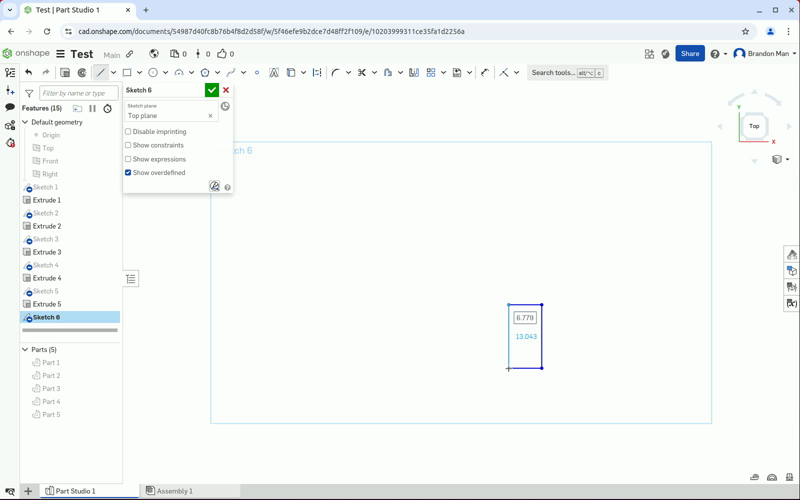
click(508, 368)
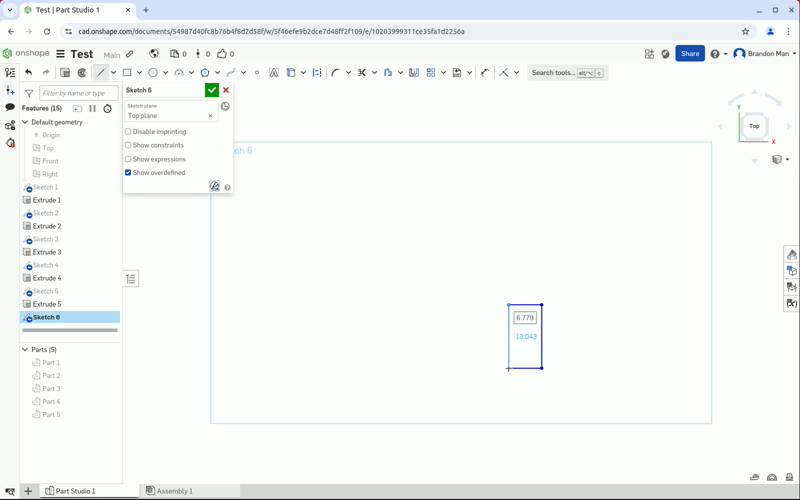
key(esc)
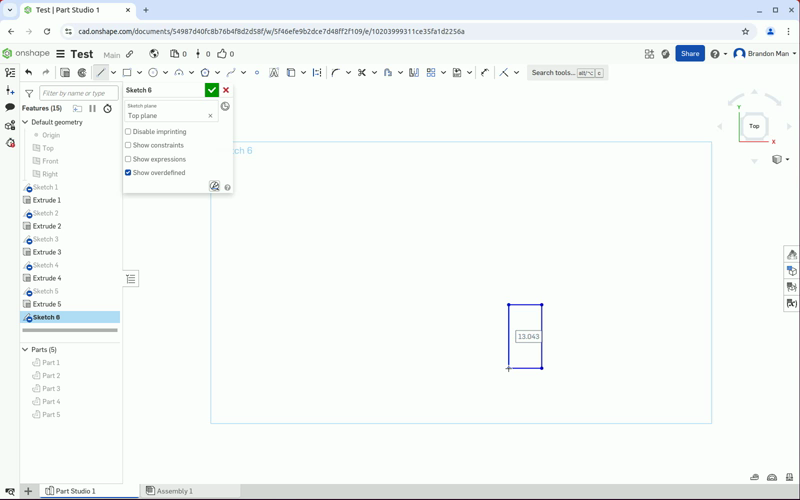
mouse_move(523, 341)
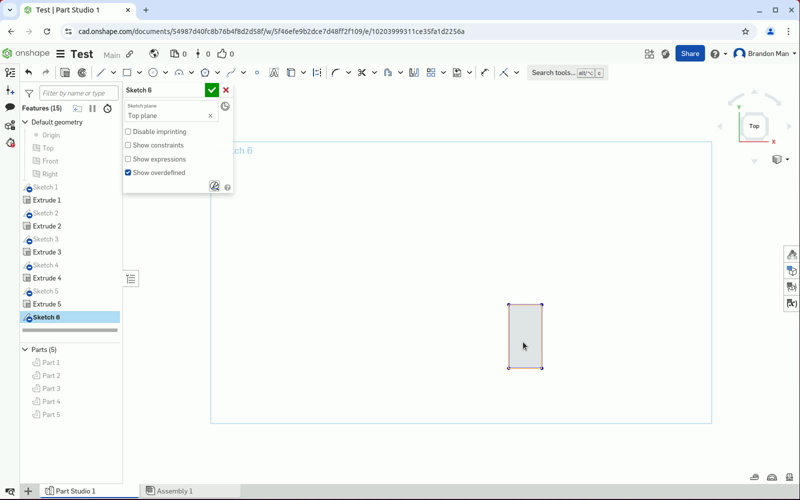
click(523, 341)
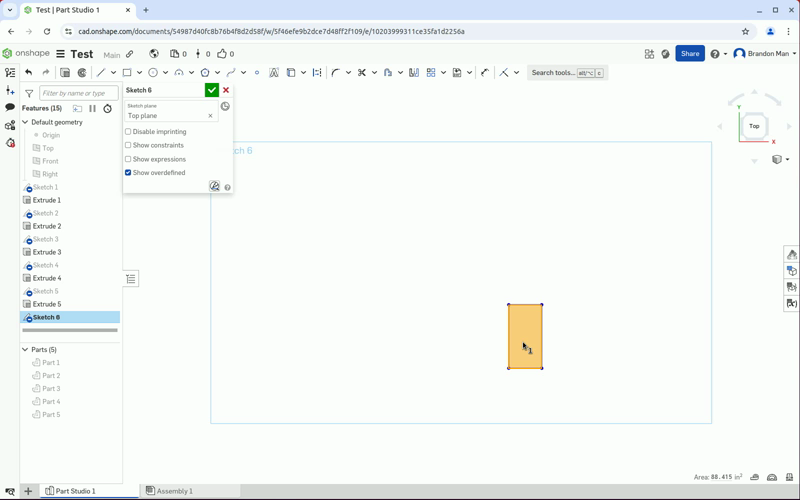
mouse_move(73, 352)
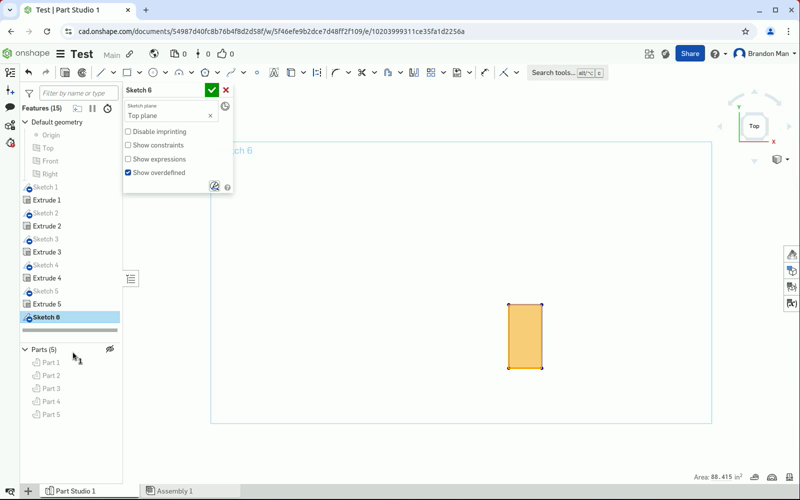
key(shift+y)
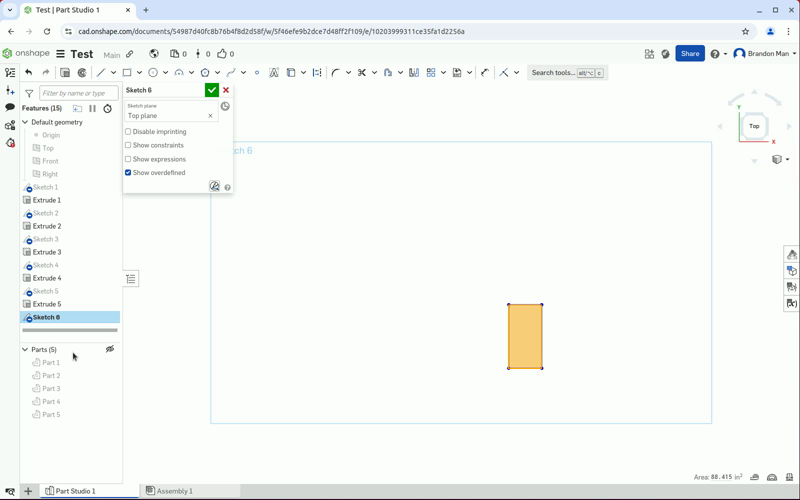
key(shift+e)
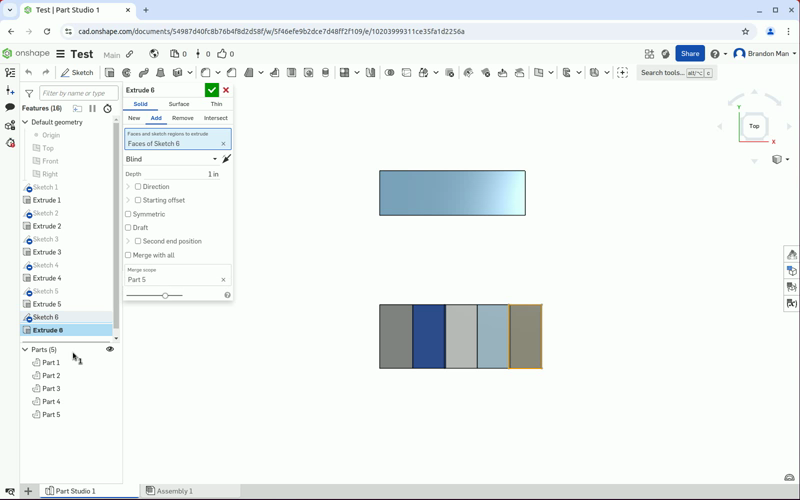
mouse_move(143, 106)
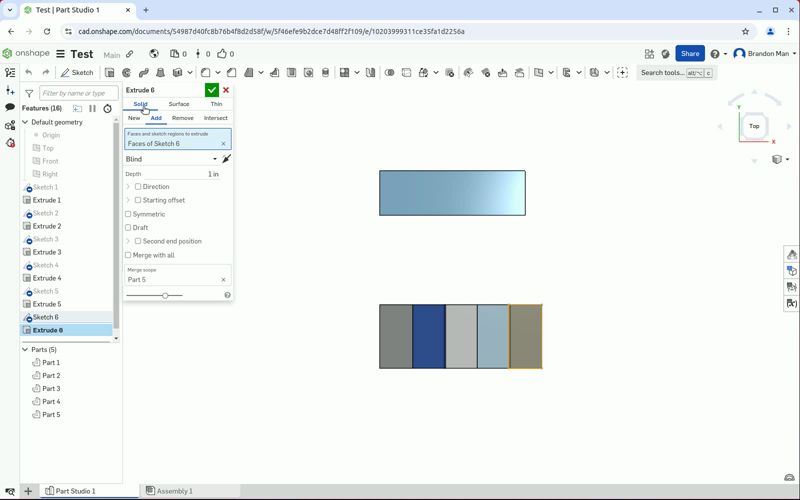
click(143, 106)
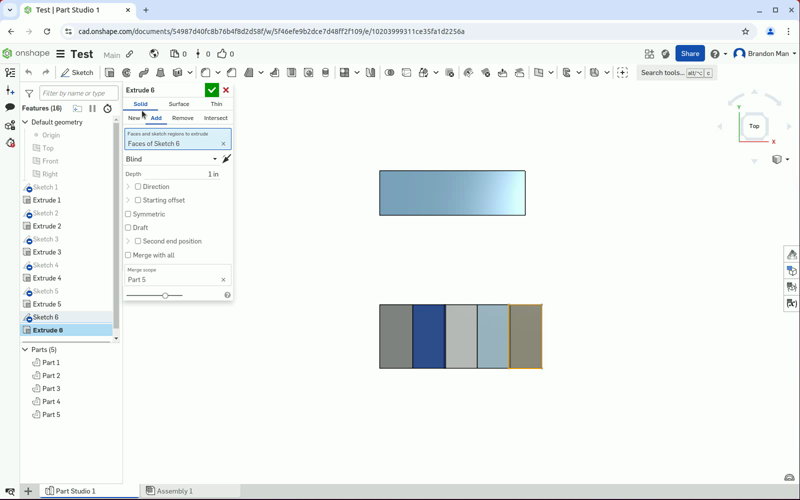
mouse_move(137, 120)
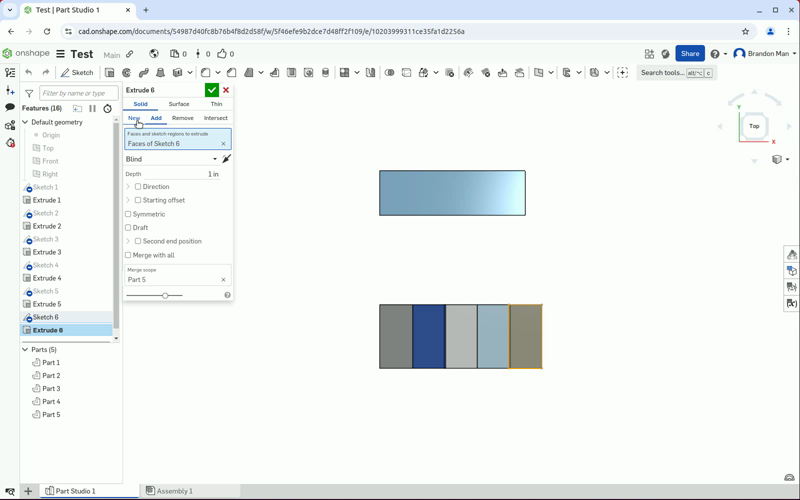
click(137, 120)
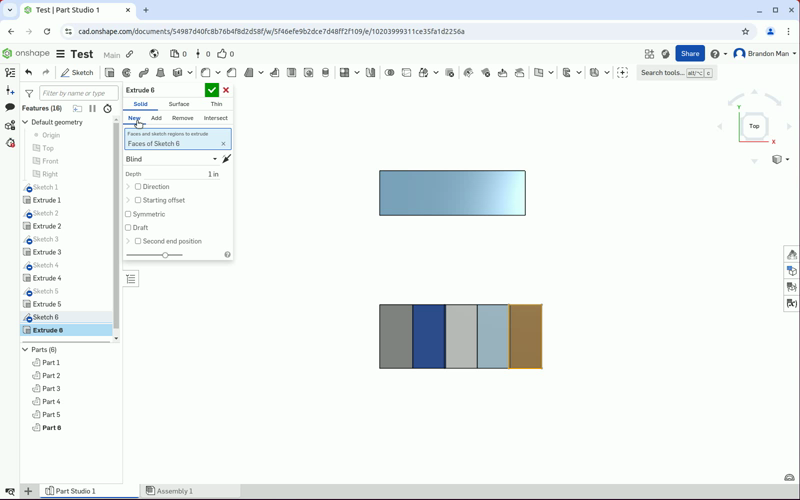
key(tab, 4)
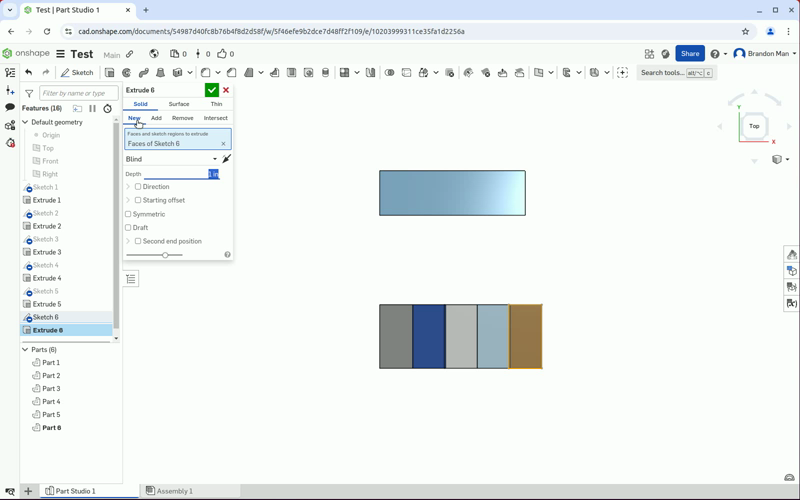
text(11.073)
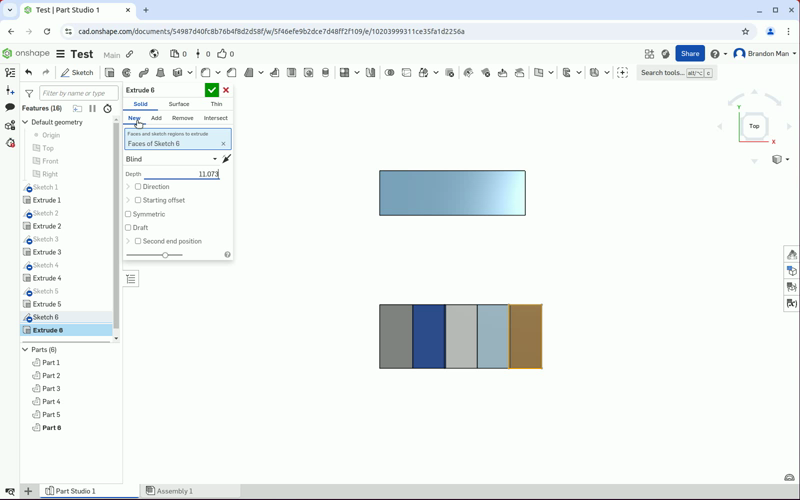
key(enter)
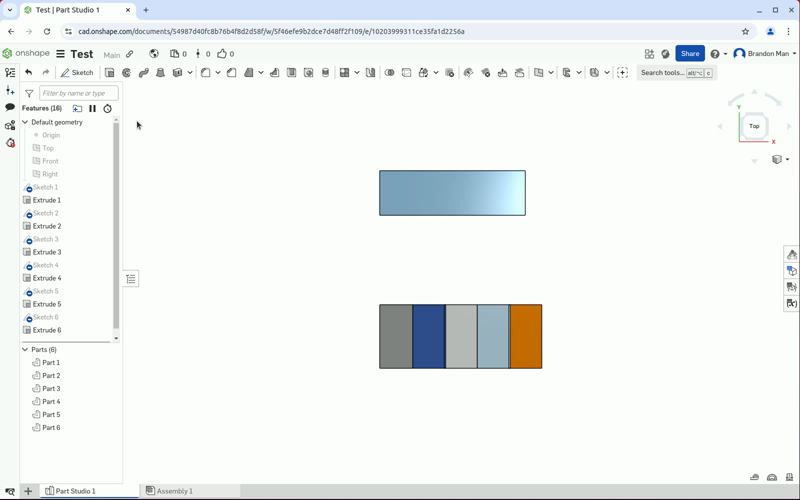
key(shift+h)
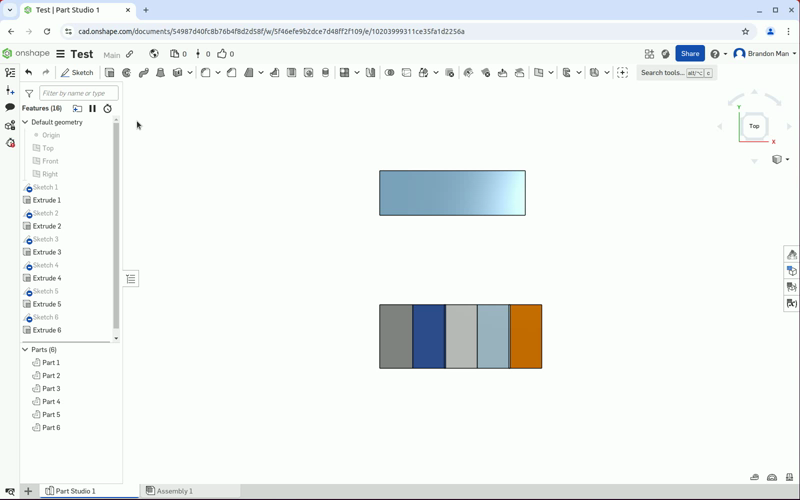
key(shift+h)
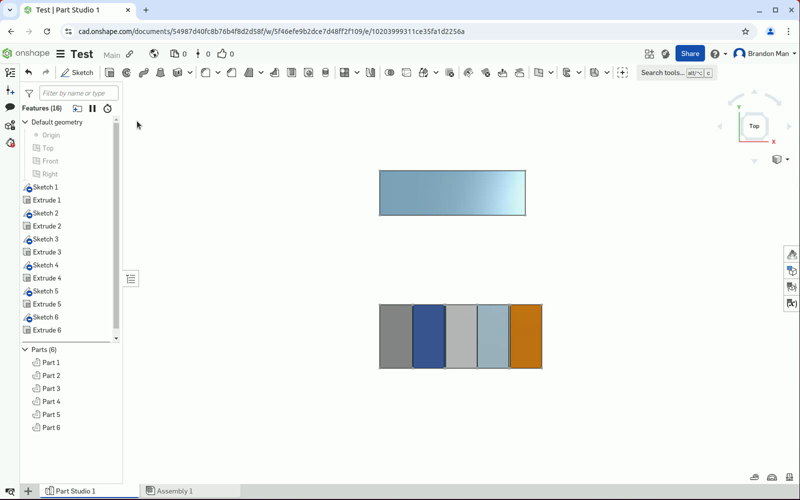
key(shift+7)
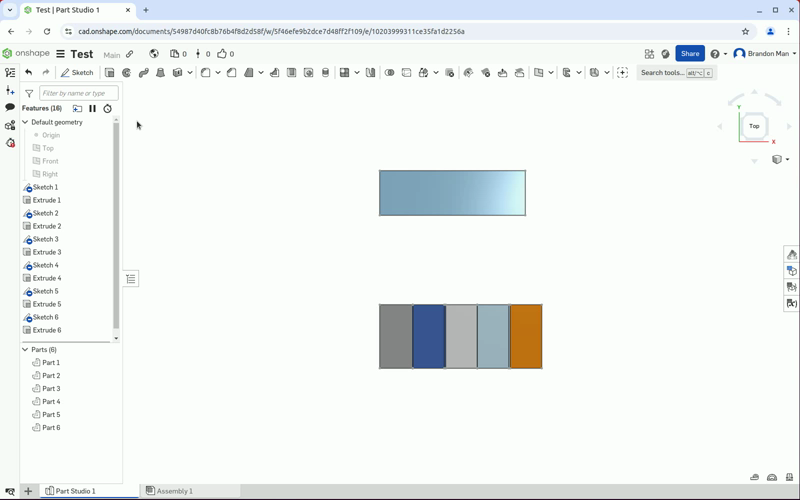
key(up, 3)
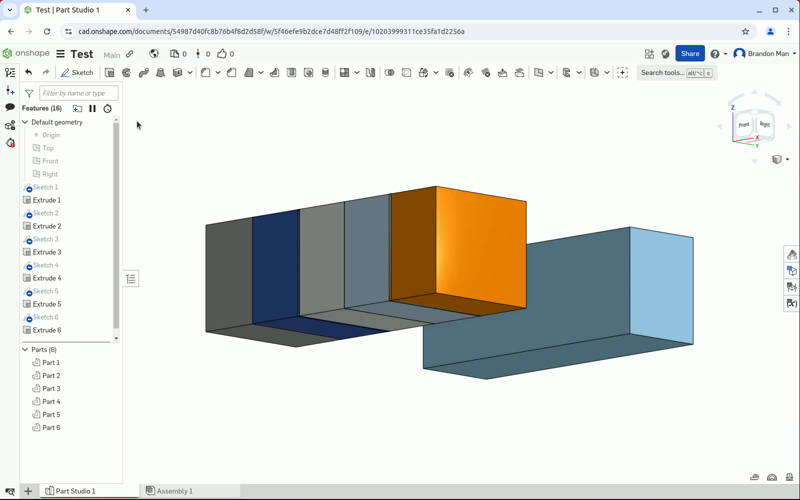
key(left, 3)
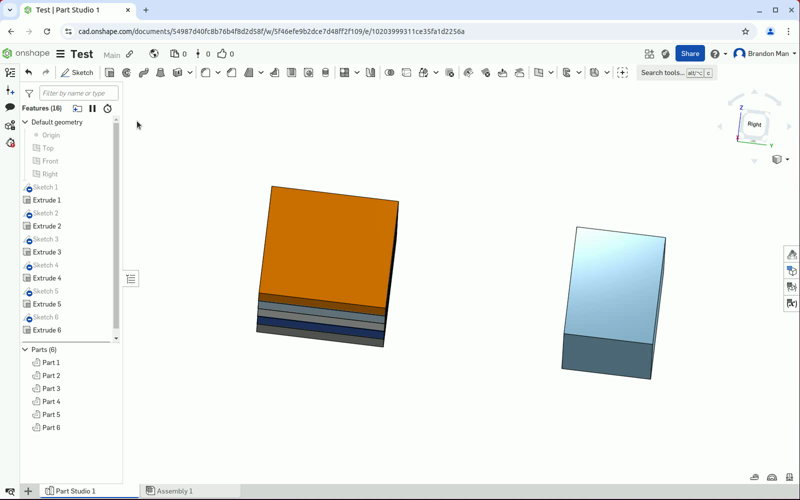
key(right, 3)
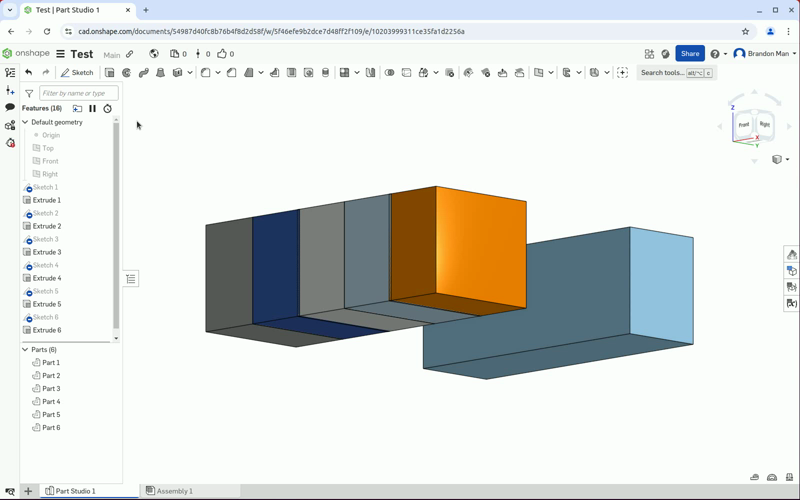
key(down, 3)
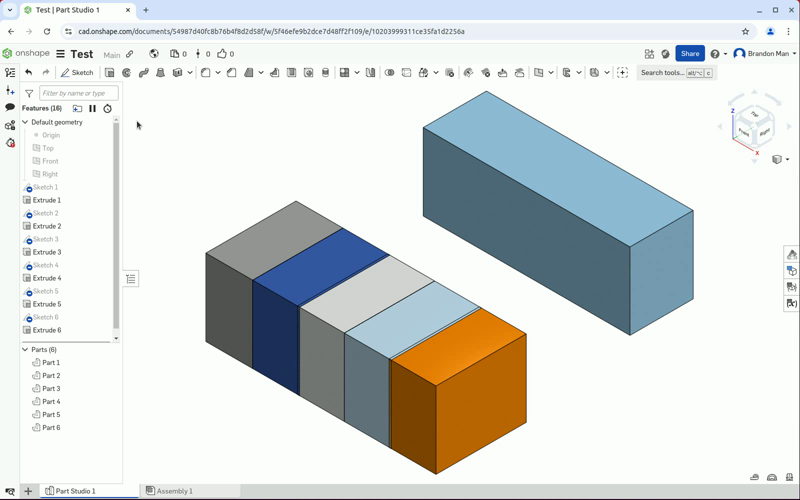
mouse_move(69, 189)
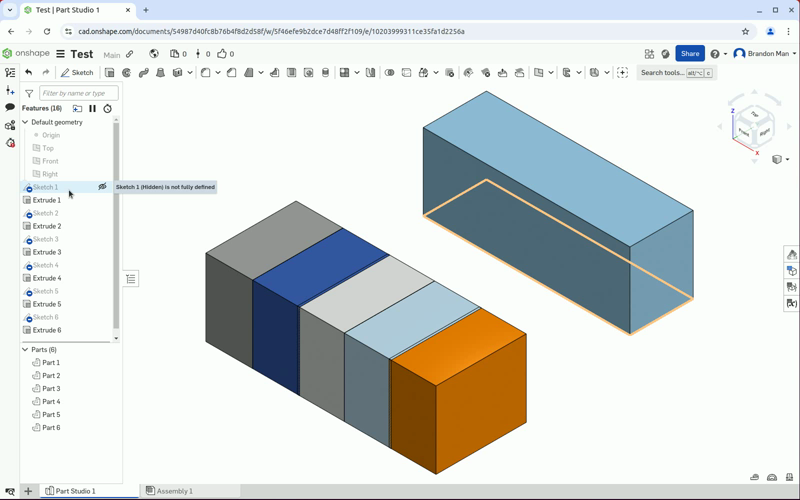
click(69, 189)